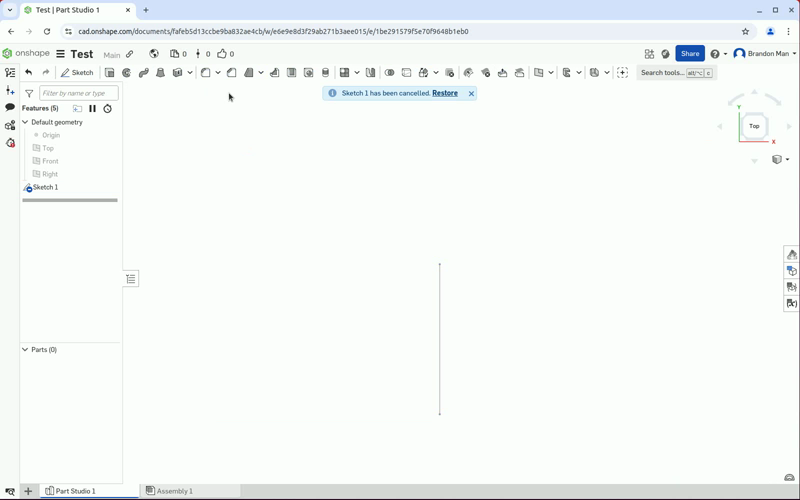
key(shift+h)
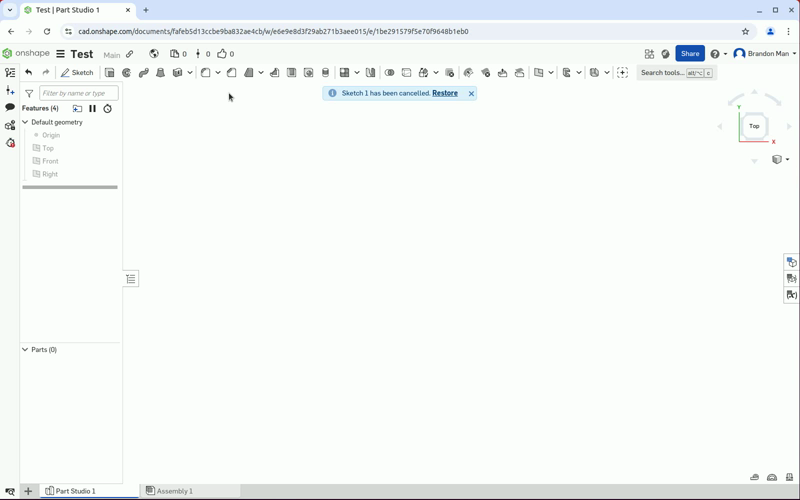
mouse_move(73, 352)
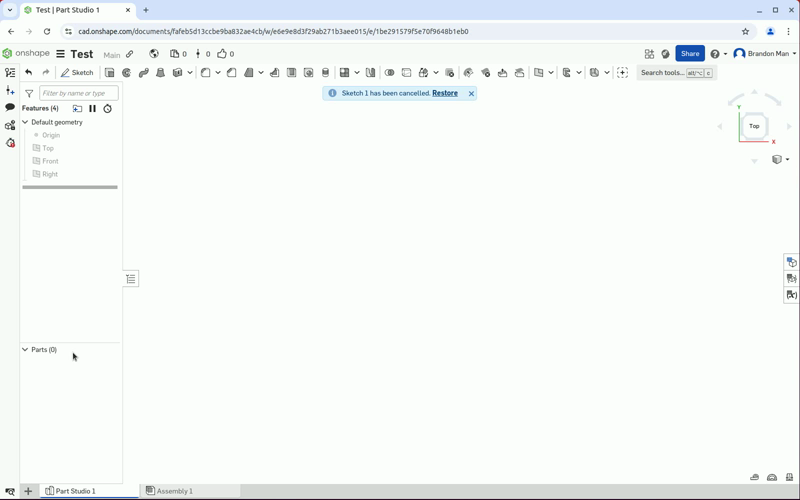
key(y)
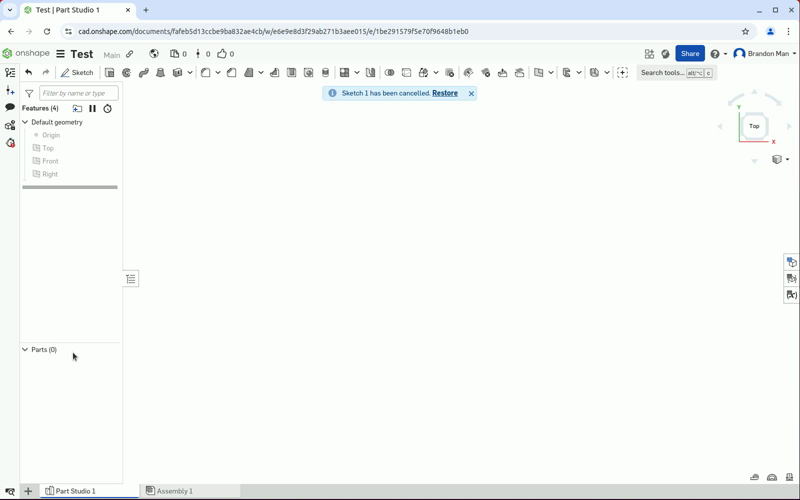
key(shift+p)
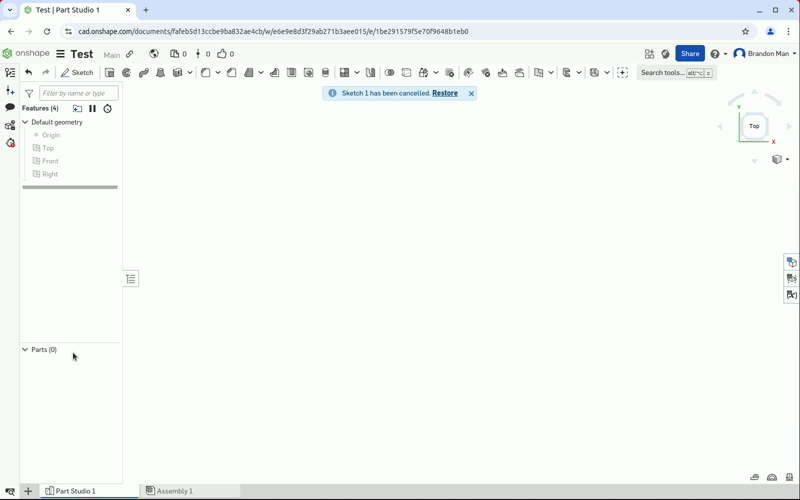
key(space)
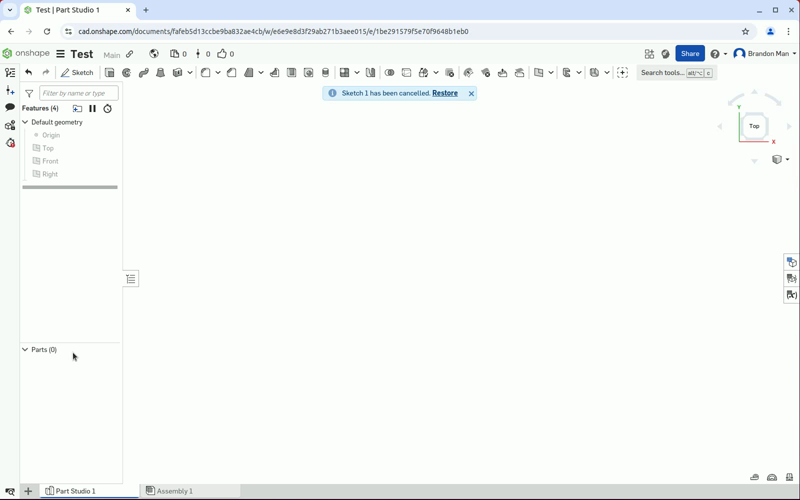
key_down(shift)
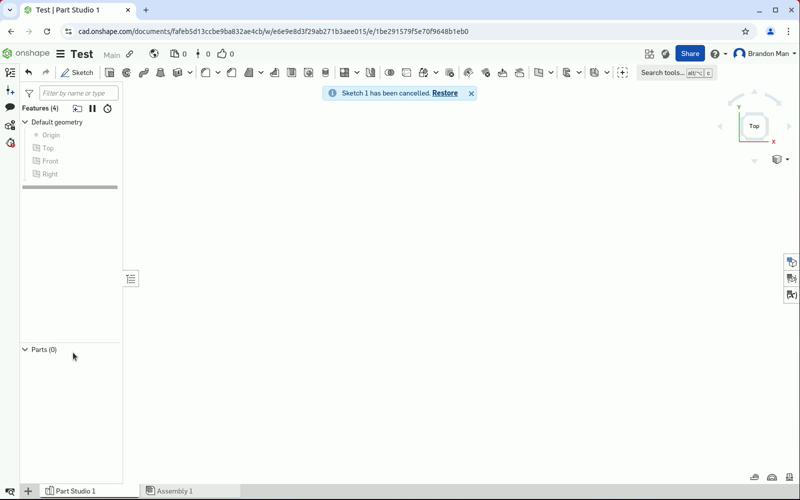
key(up)
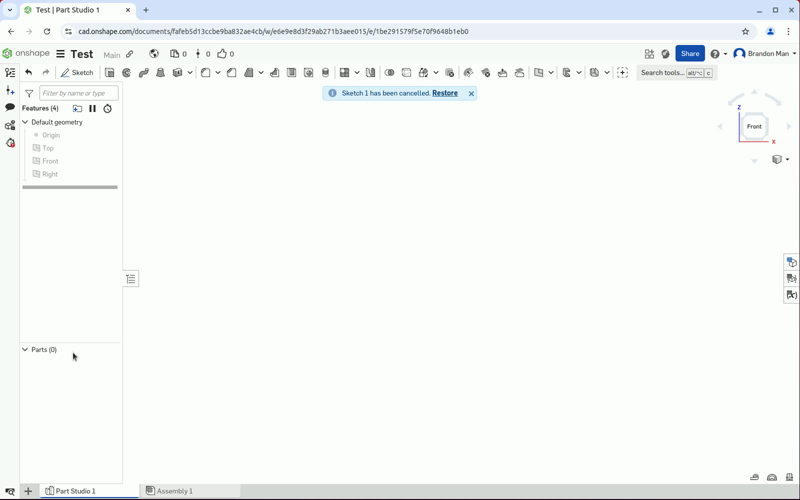
key_up(shift)
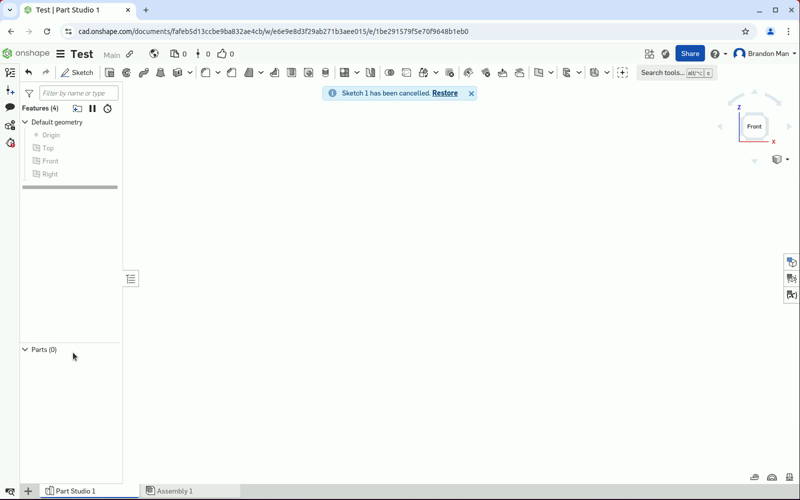
mouse_move(73, 352)
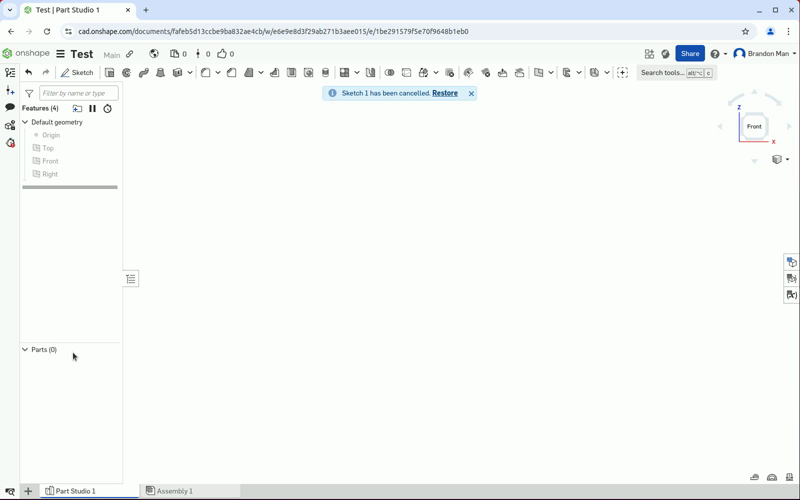
key(shift+y)
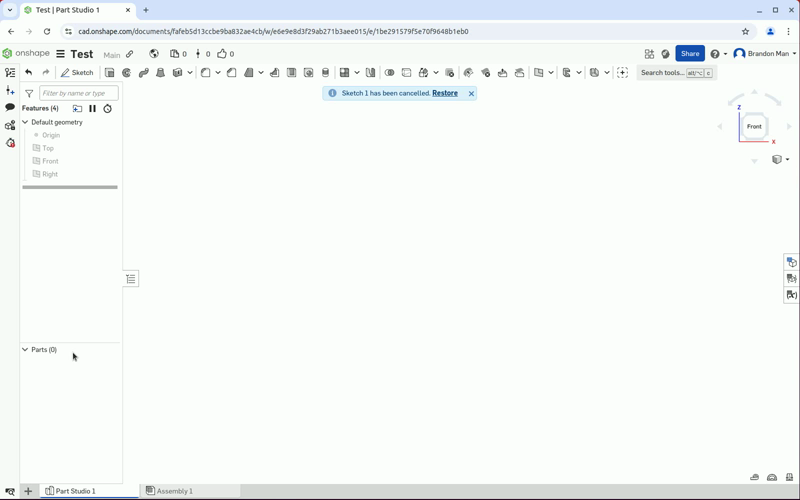
key(shift+s)
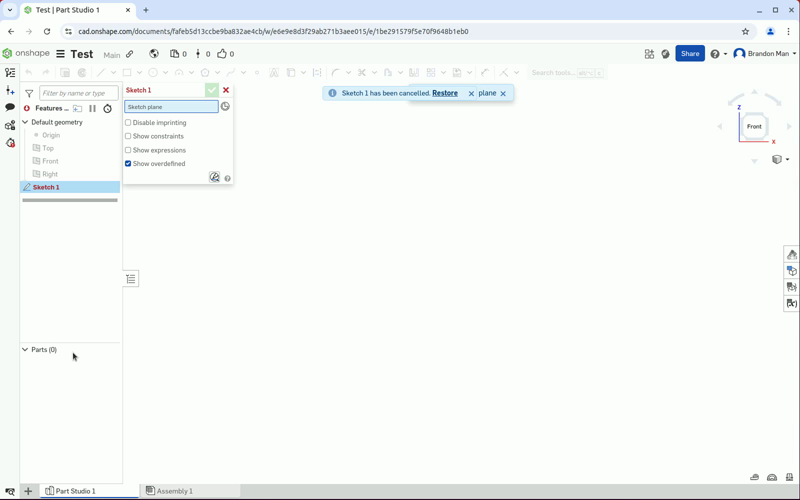
mouse_move(73, 163)
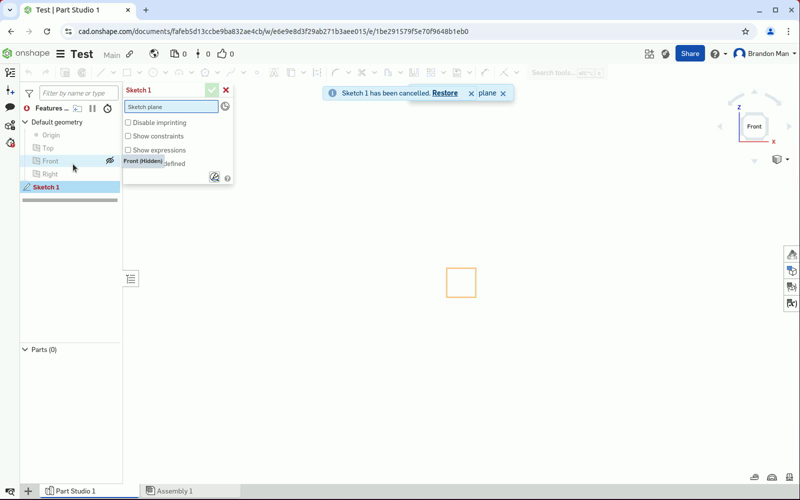
click(73, 163)
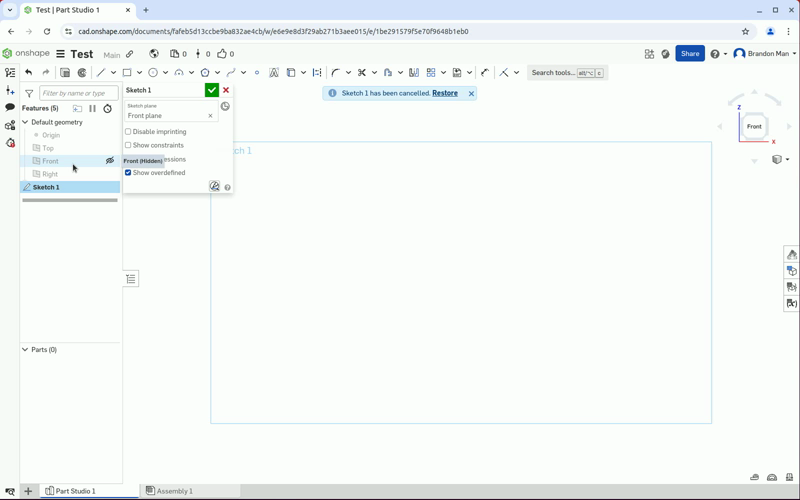
mouse_move(73, 352)
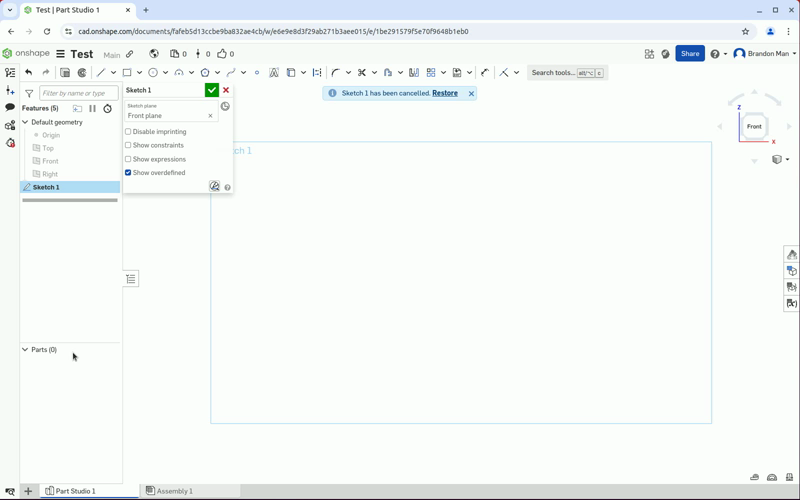
key(y)
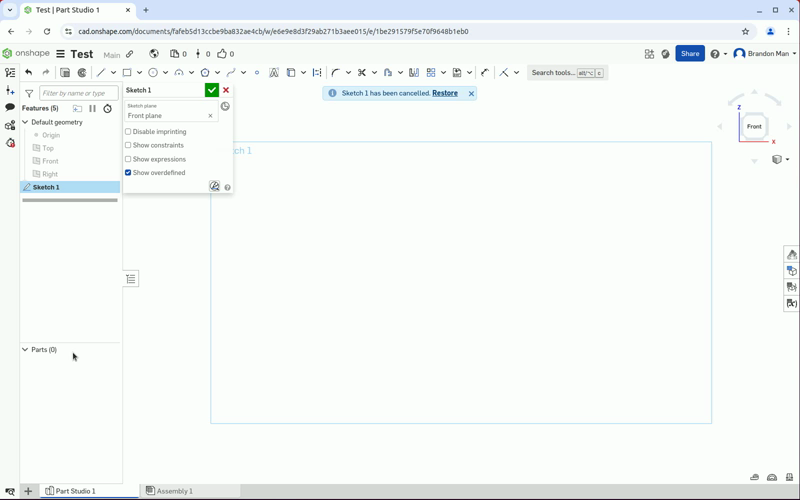
key(l)
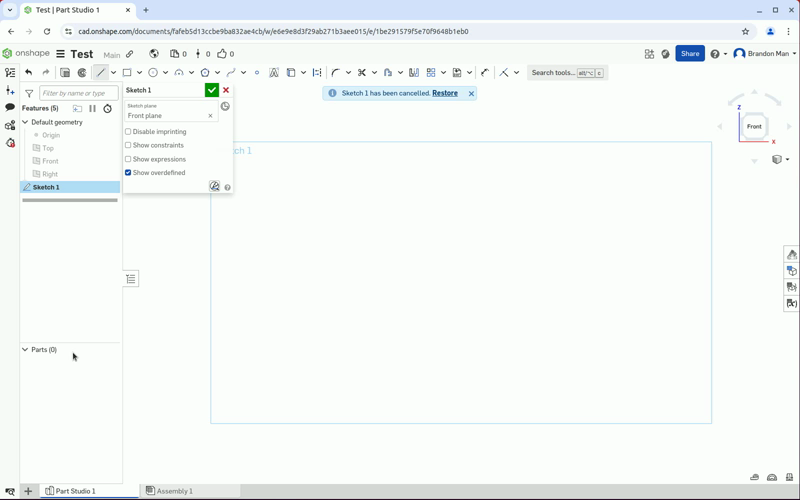
key_down(shift)
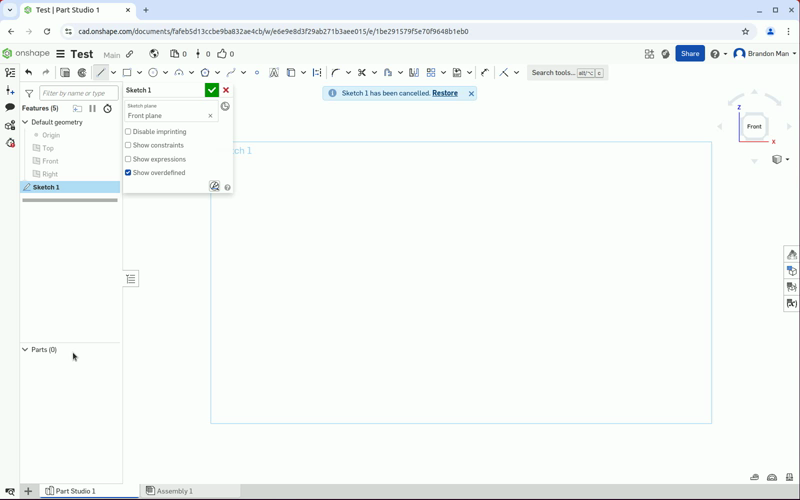
mouse_move(368, 322)
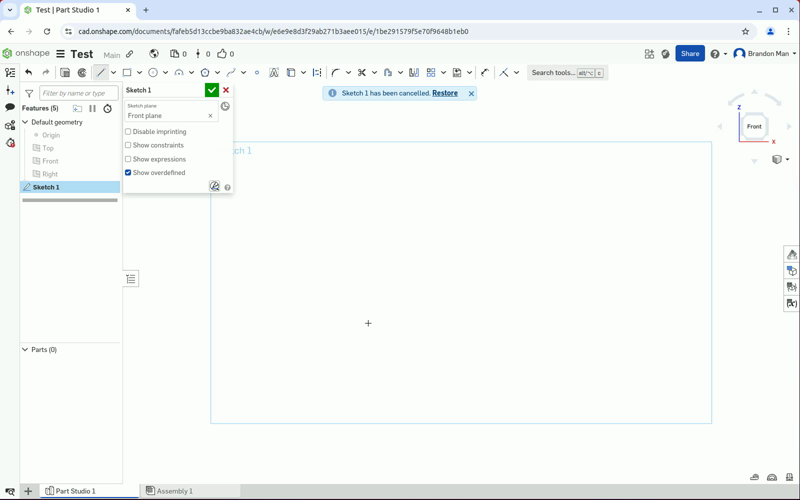
click(368, 322)
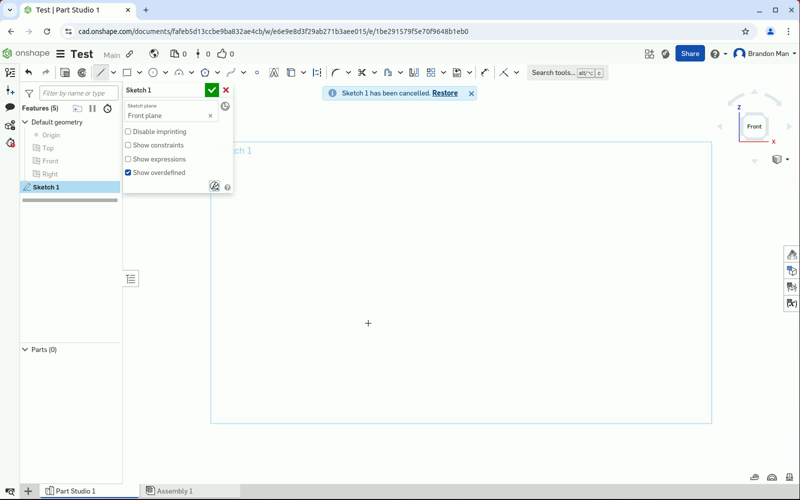
key_up(shift)
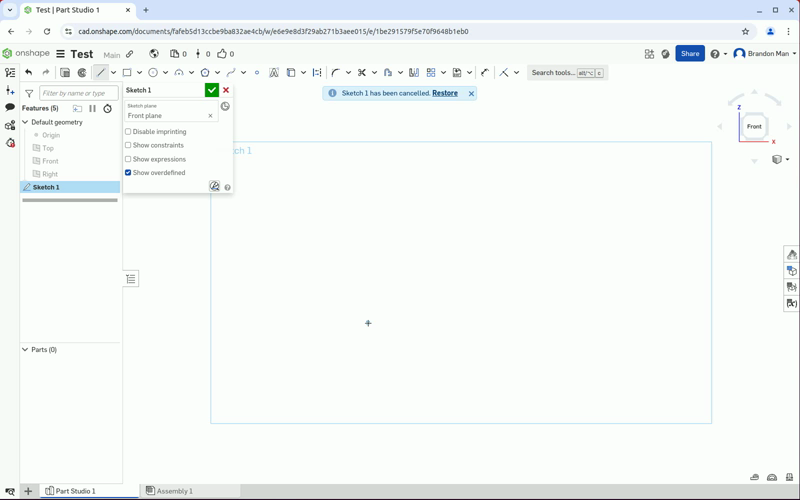
key_down(shift)
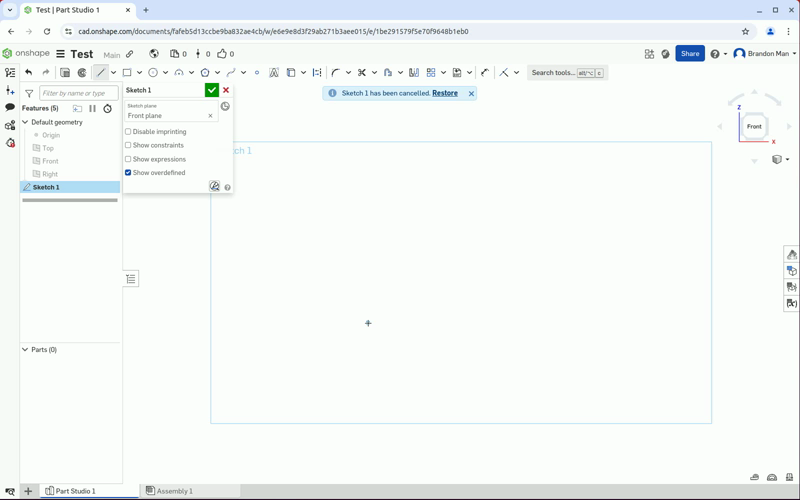
mouse_move(461, 322)
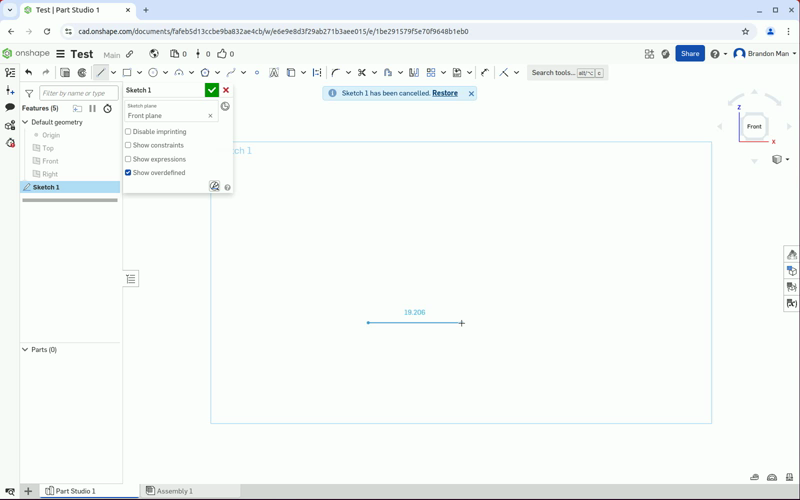
click(461, 322)
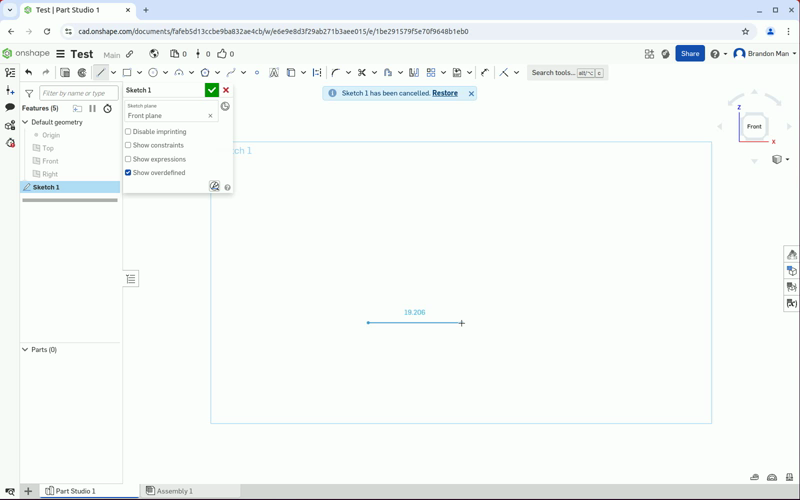
key_up(shift)
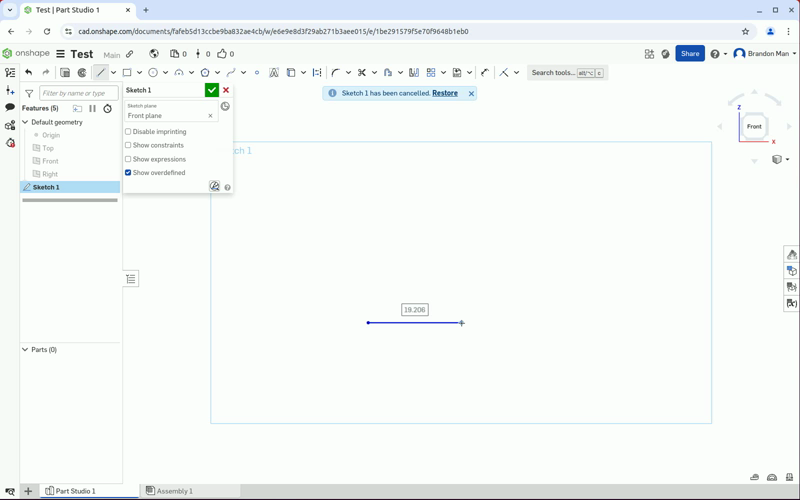
key_down(shift)
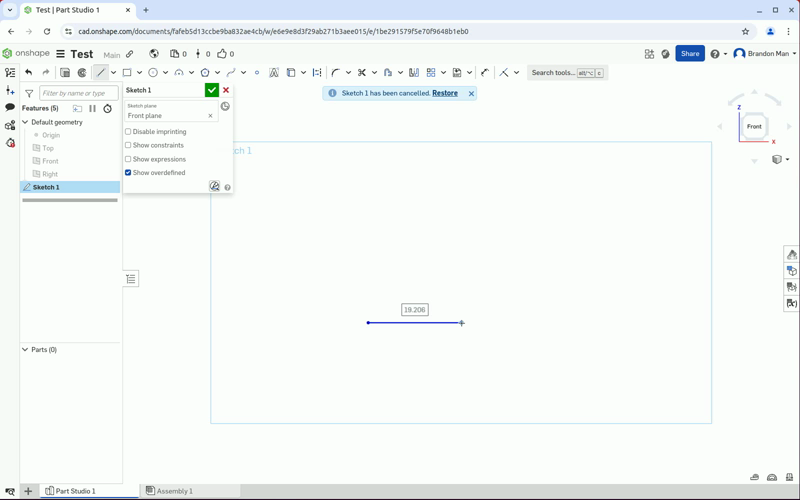
mouse_move(553, 322)
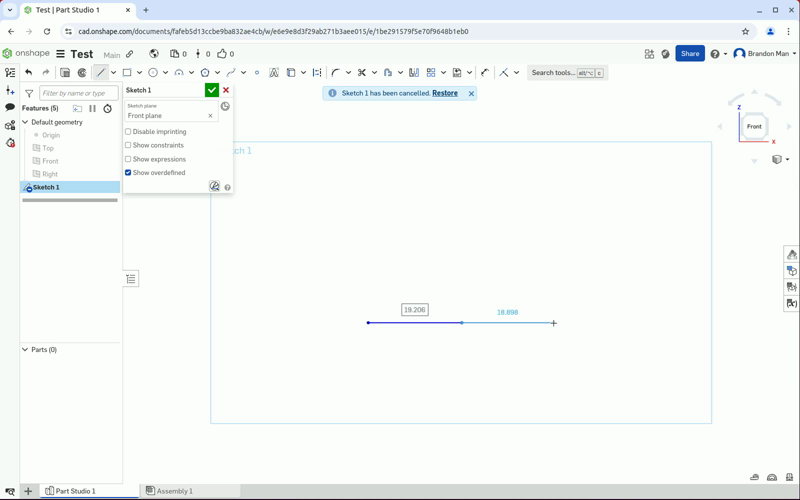
click(553, 322)
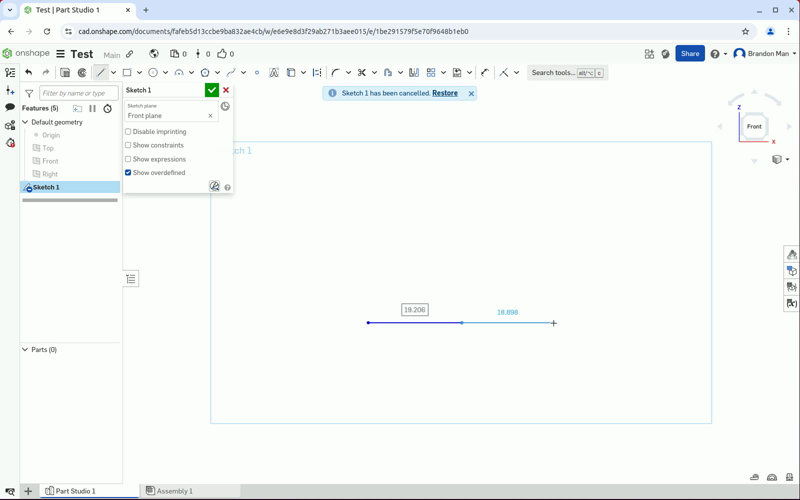
key_up(shift)
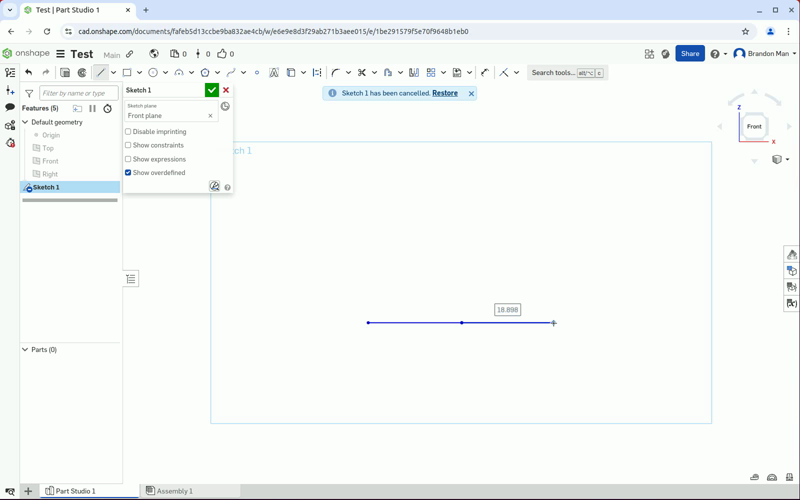
key_down(shift)
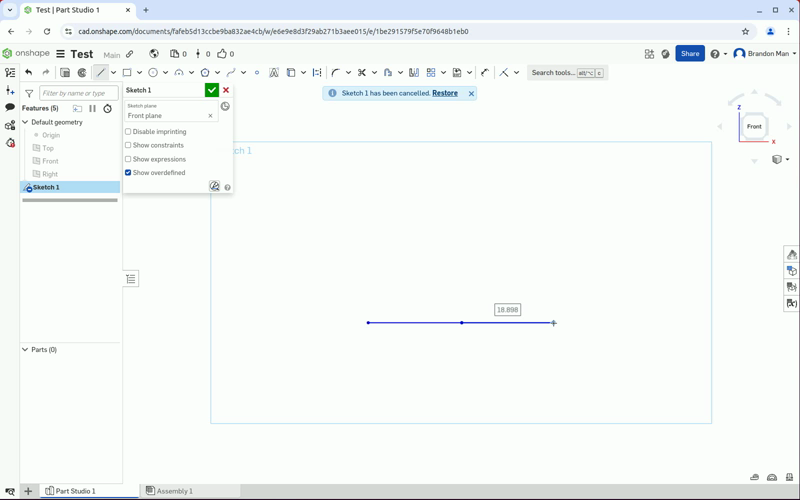
mouse_move(553, 254)
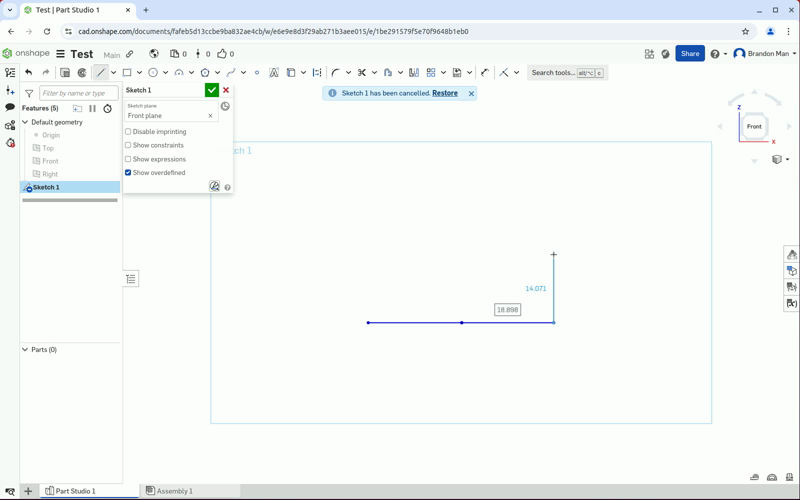
click(553, 254)
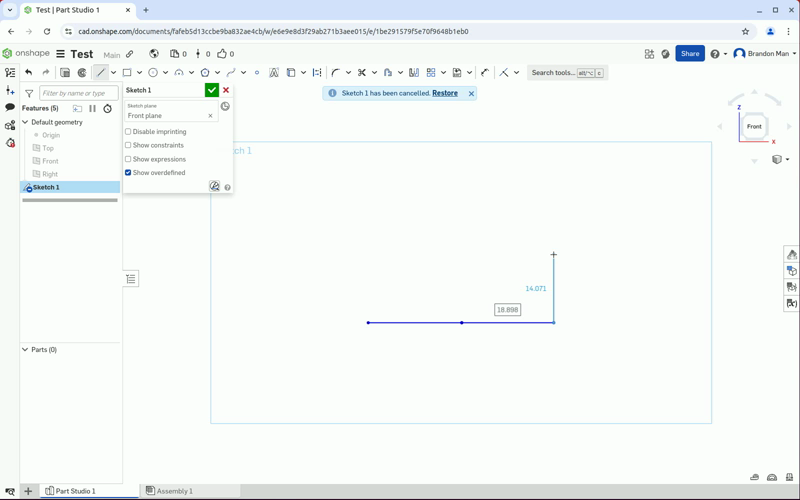
key_up(shift)
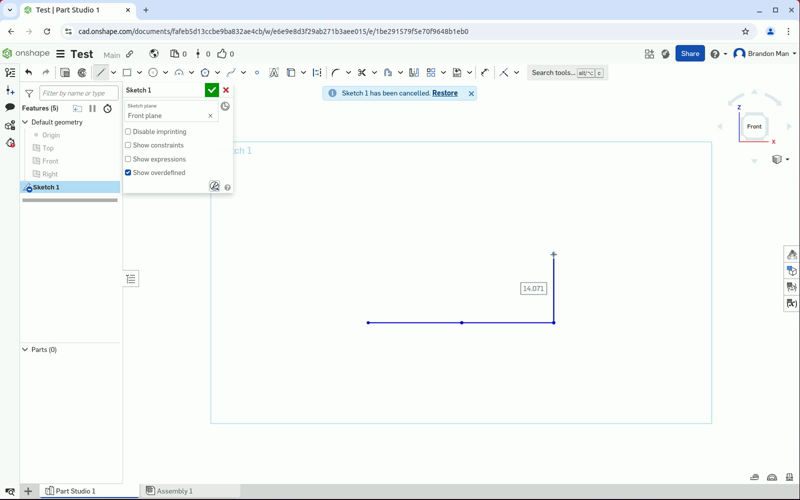
key_down(shift)
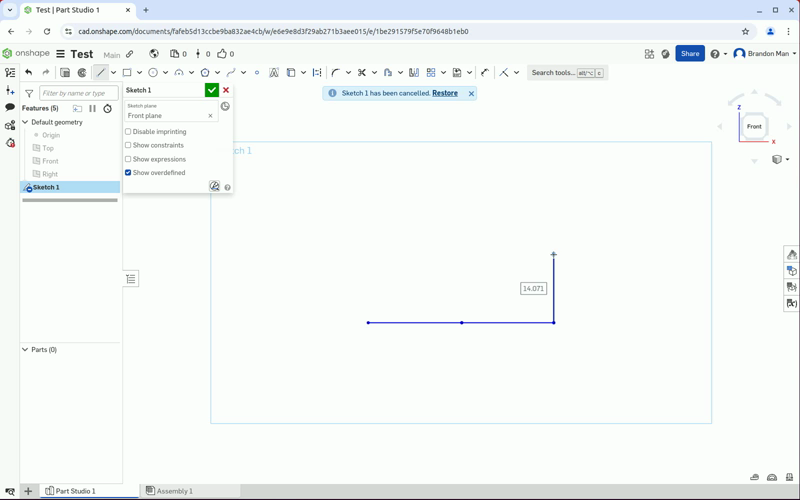
mouse_move(405, 215)
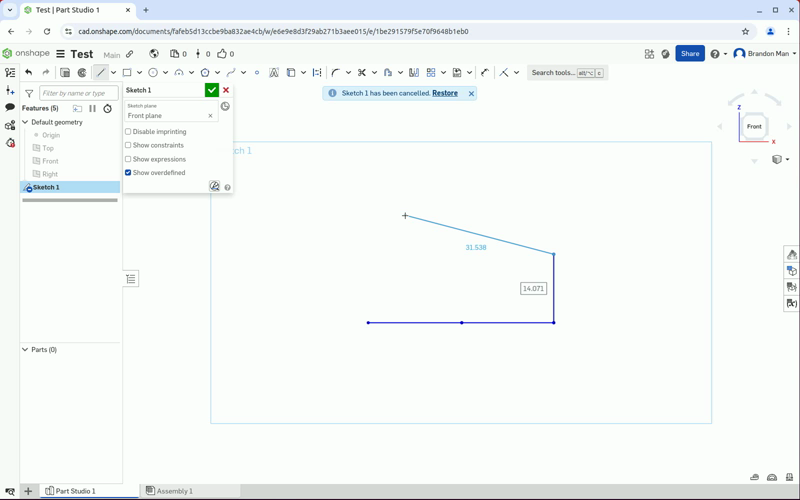
click(405, 215)
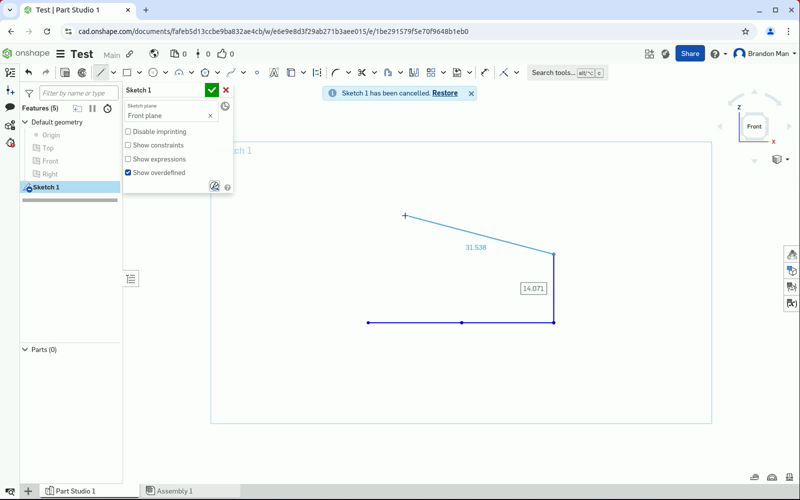
key_up(shift)
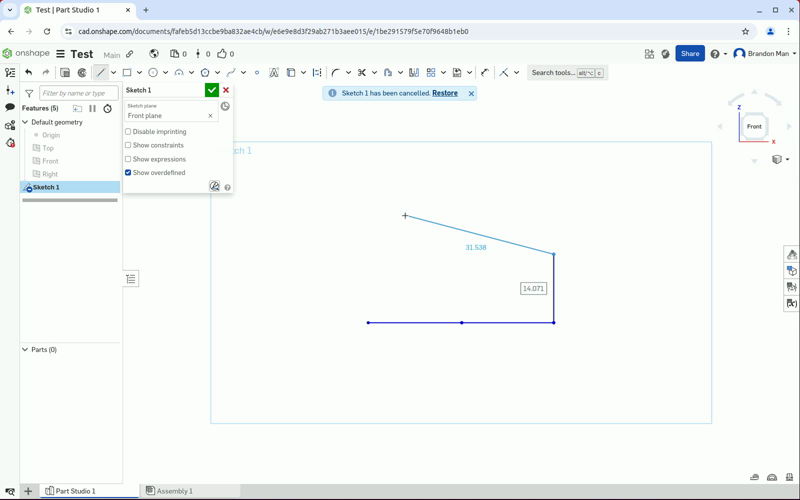
key_down(shift)
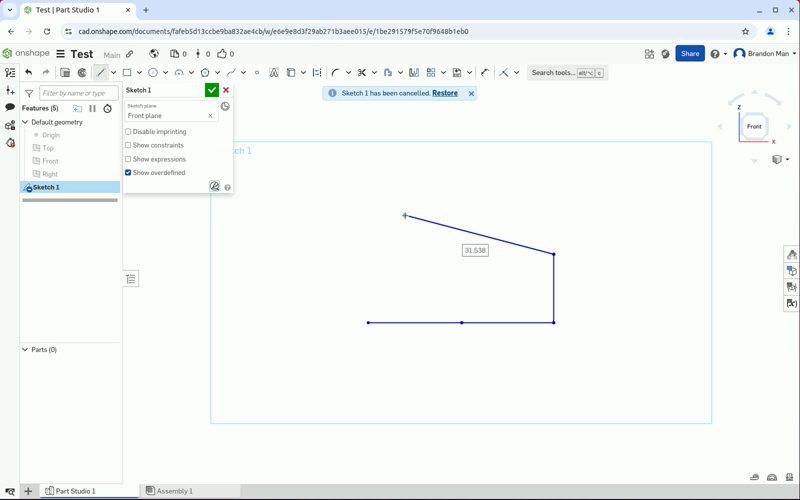
mouse_move(435, 215)
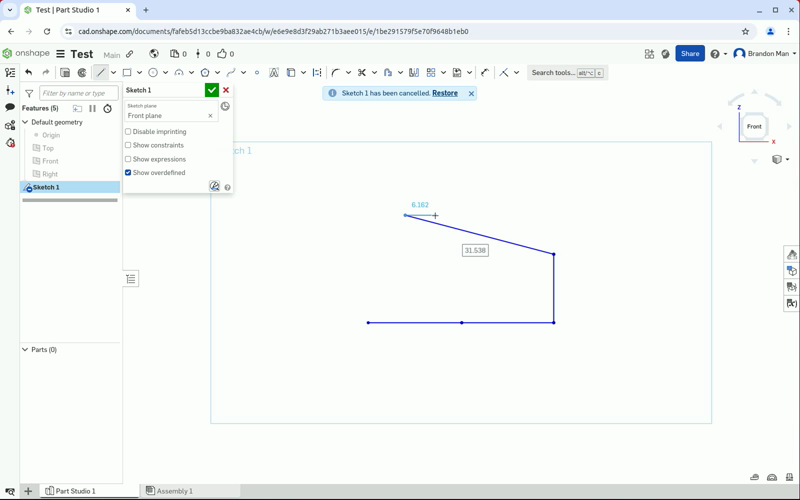
mouse_move(368, 215)
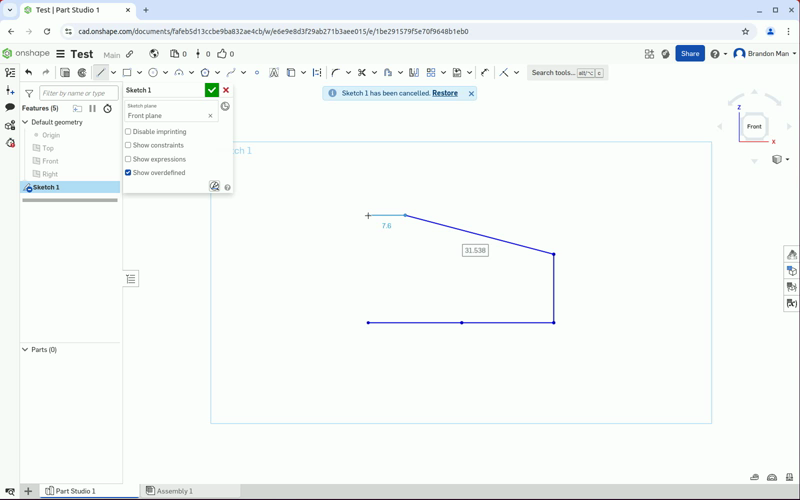
click(368, 215)
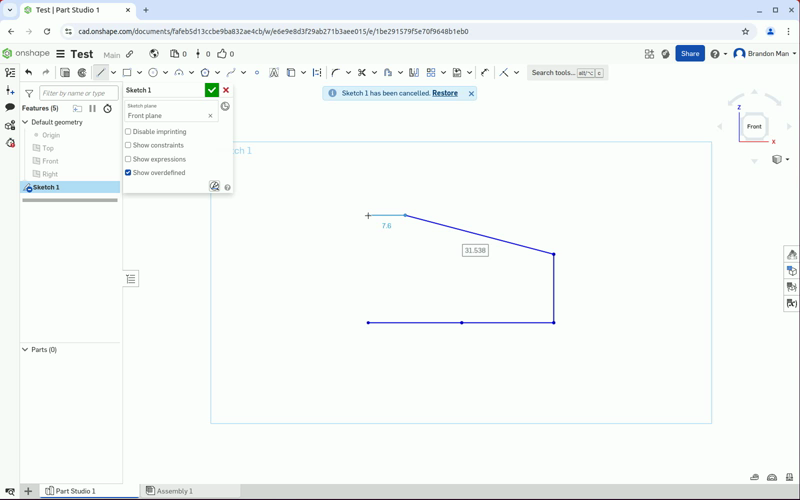
key_up(shift)
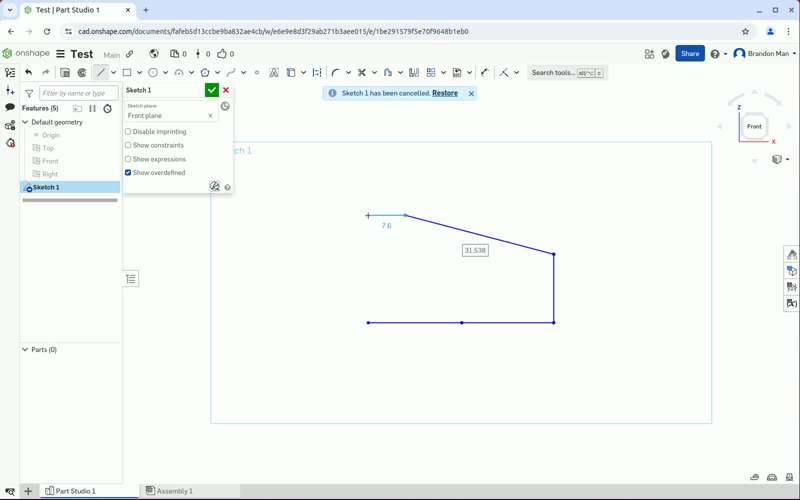
key_down(shift)
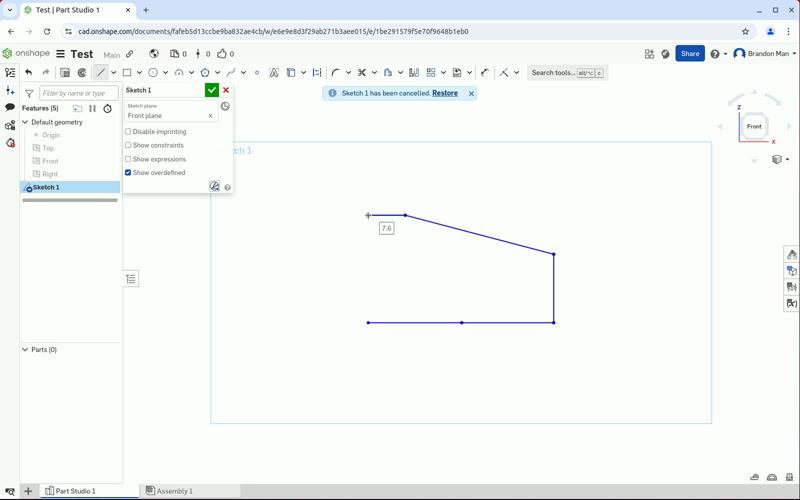
mouse_move(398, 215)
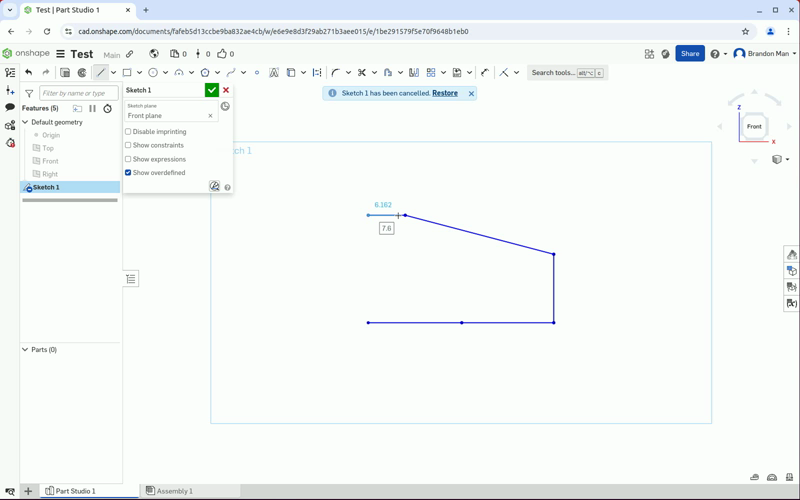
mouse_move(368, 231)
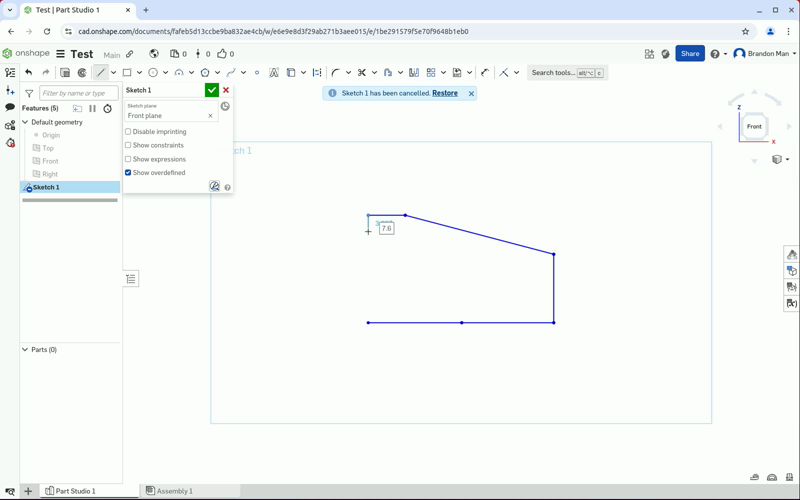
click(368, 231)
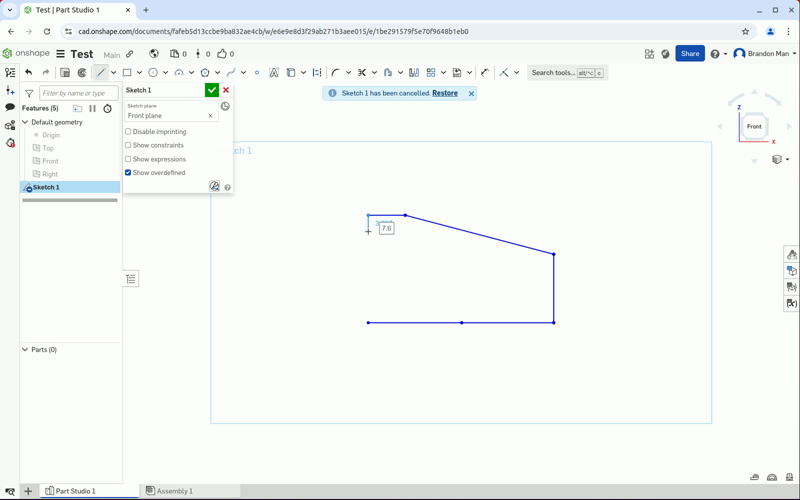
key_up(shift)
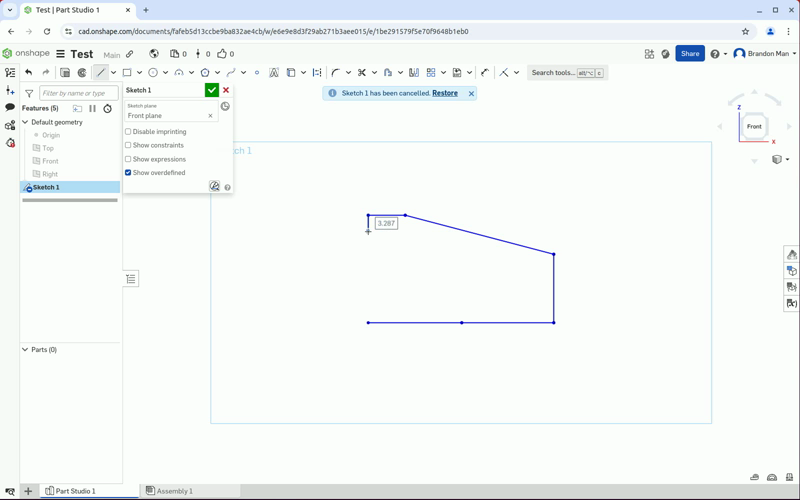
key_down(shift)
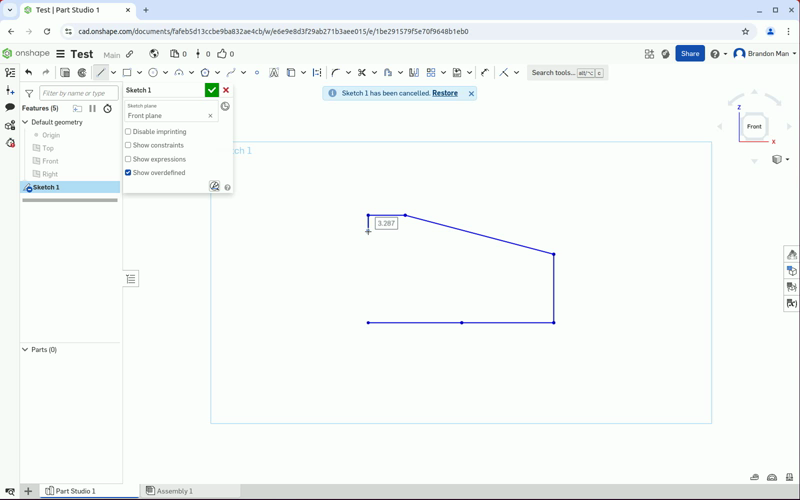
mouse_move(398, 231)
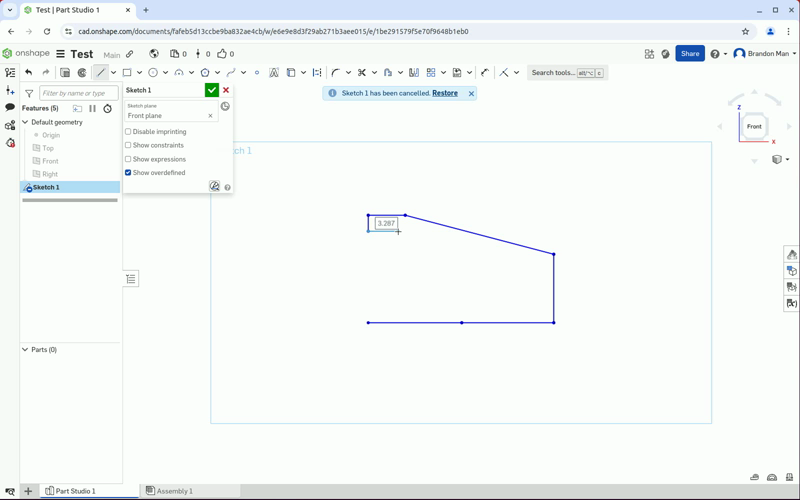
mouse_move(368, 283)
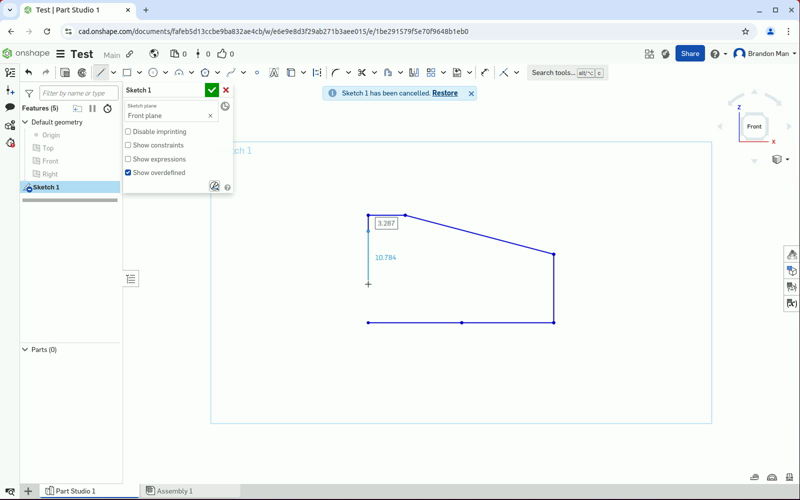
click(368, 283)
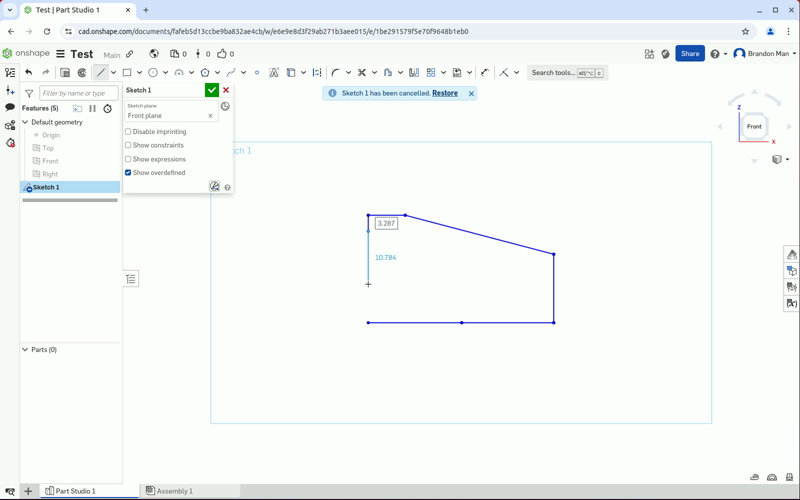
key_up(shift)
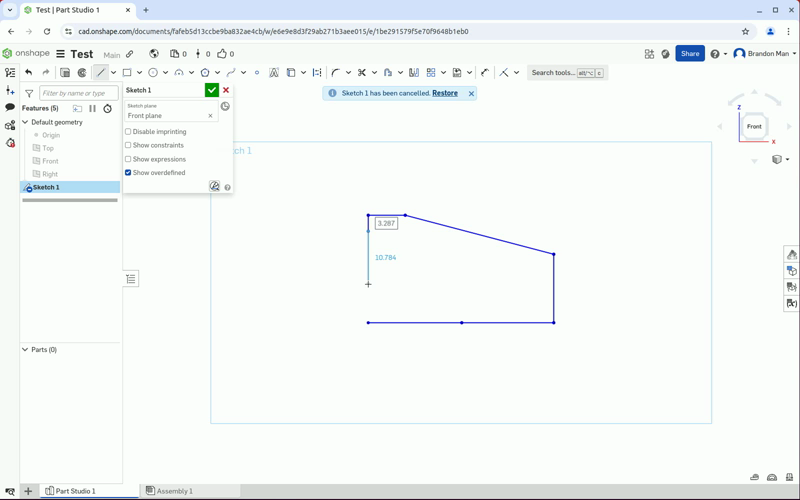
mouse_move(398, 283)
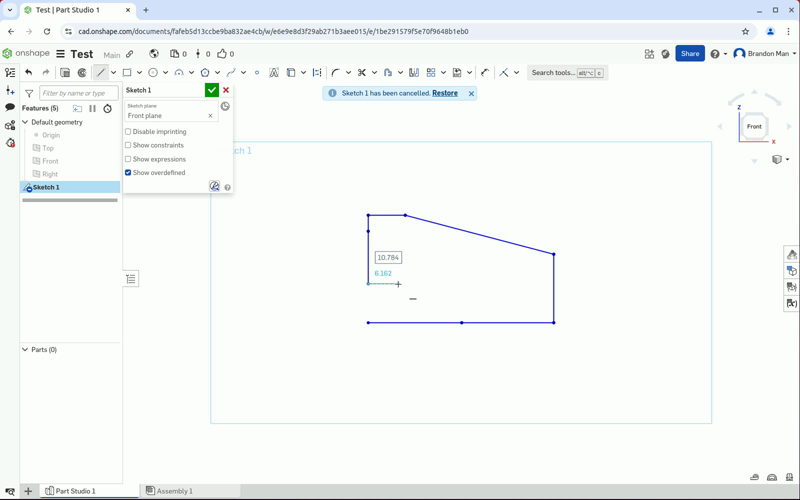
key_down(shift)
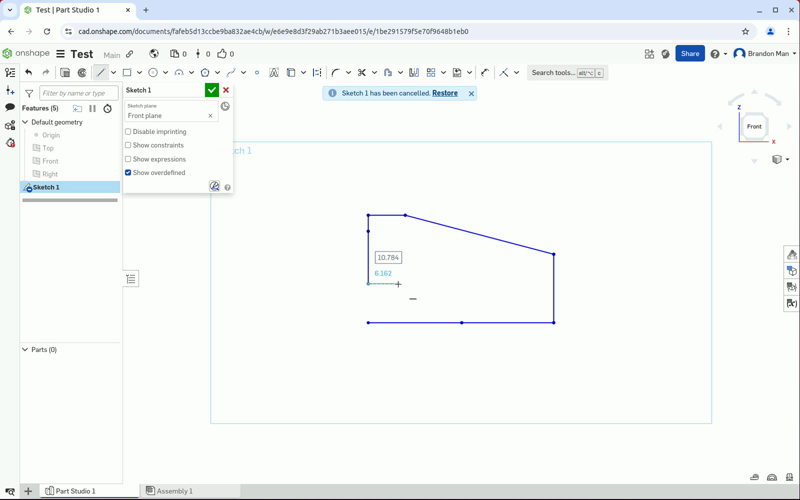
mouse_move(368, 322)
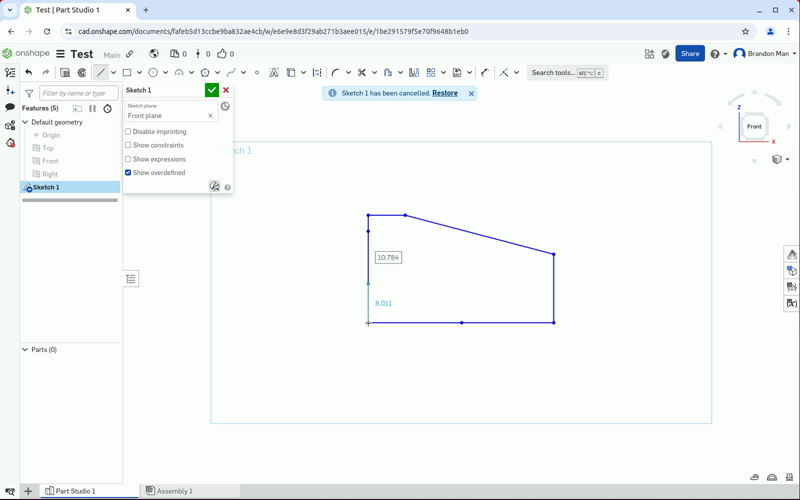
key_up(shift)
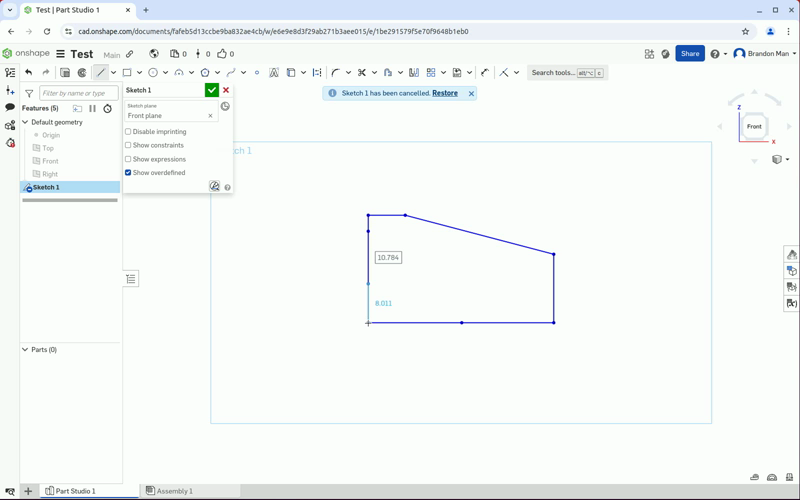
click(368, 322)
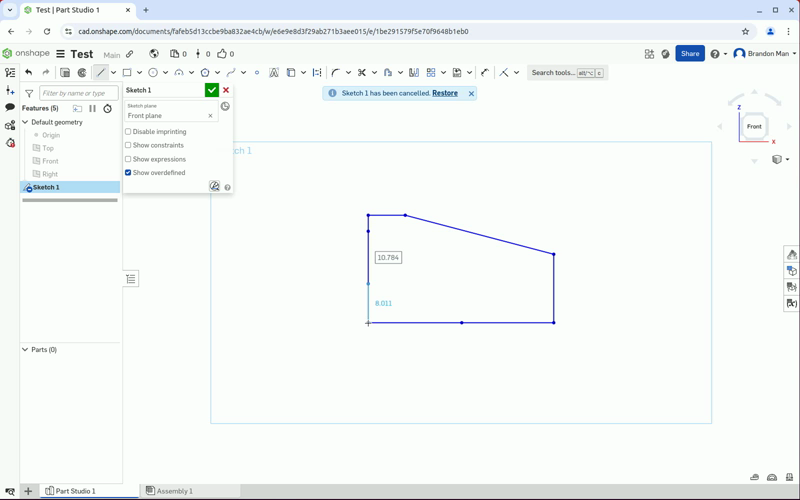
key(esc)
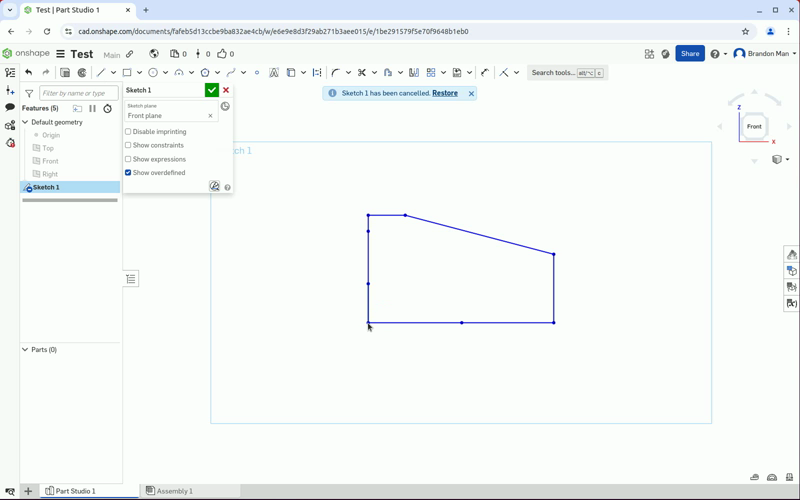
key(c)
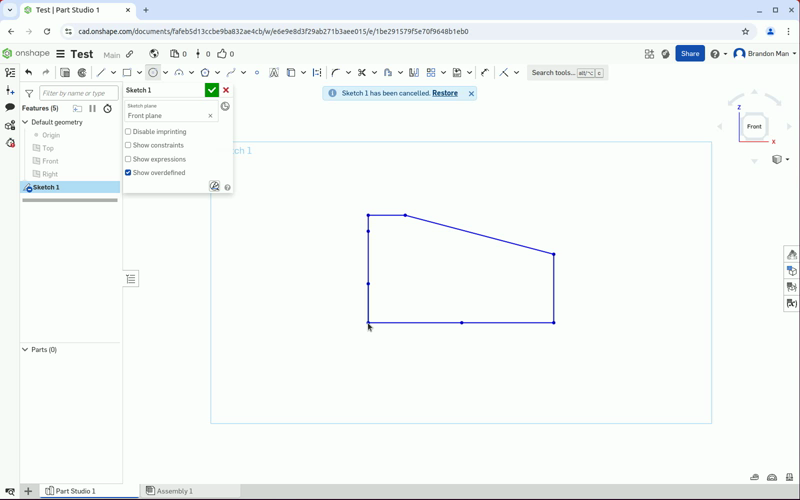
key_down(shift)
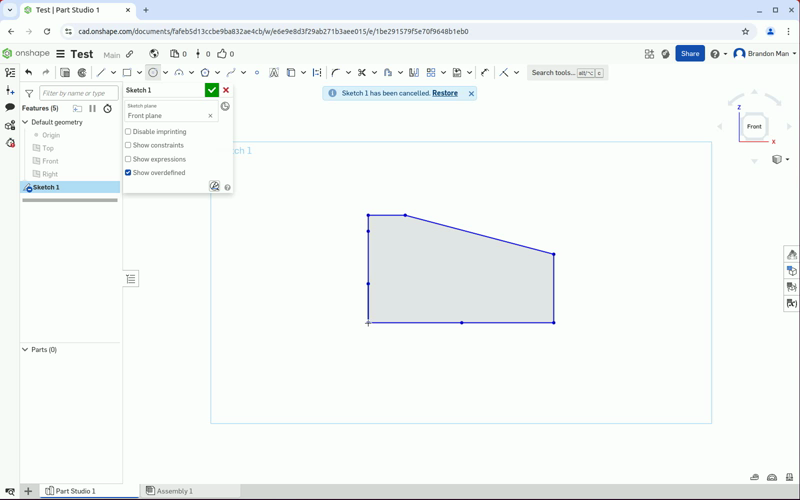
mouse_move(518, 287)
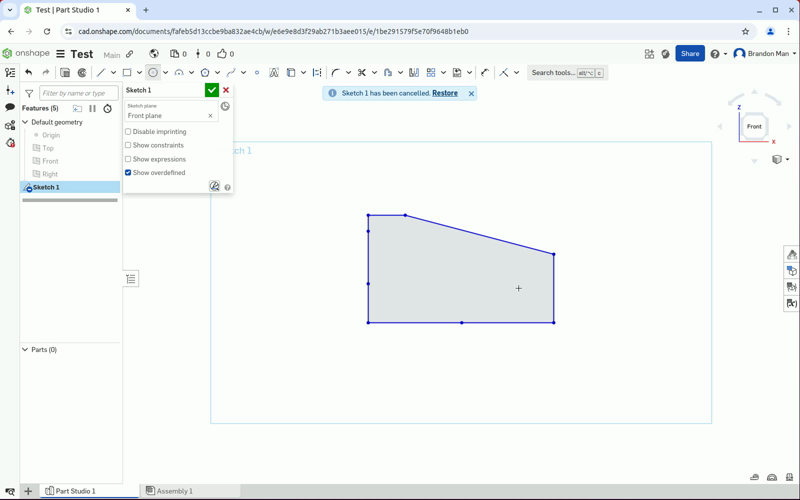
click(518, 287)
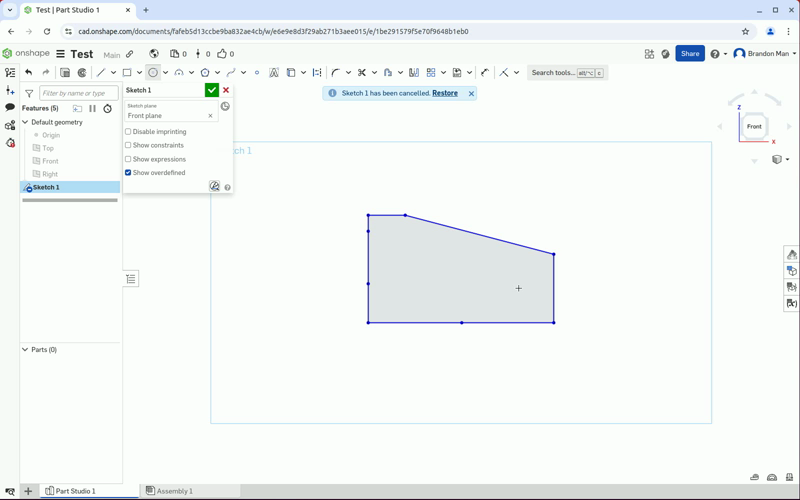
key_up(shift)
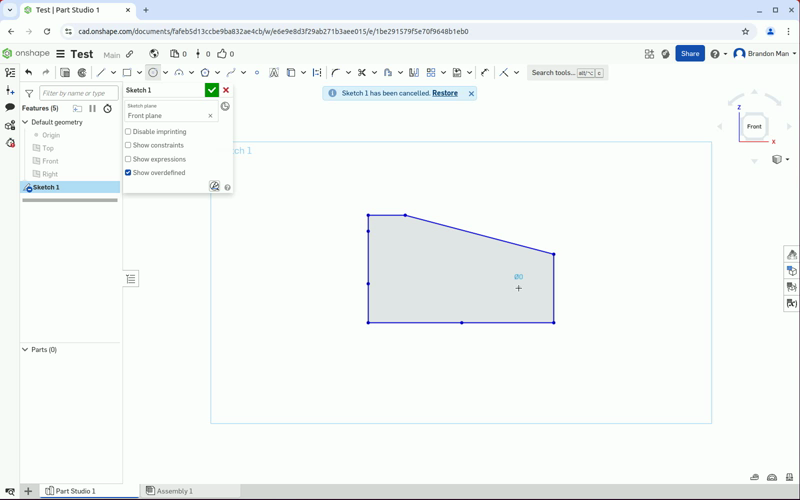
mouse_move(532, 287)
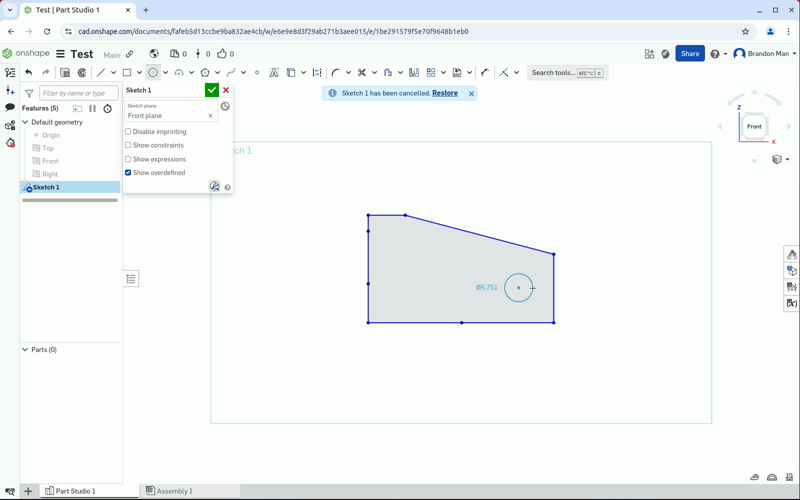
click(532, 287)
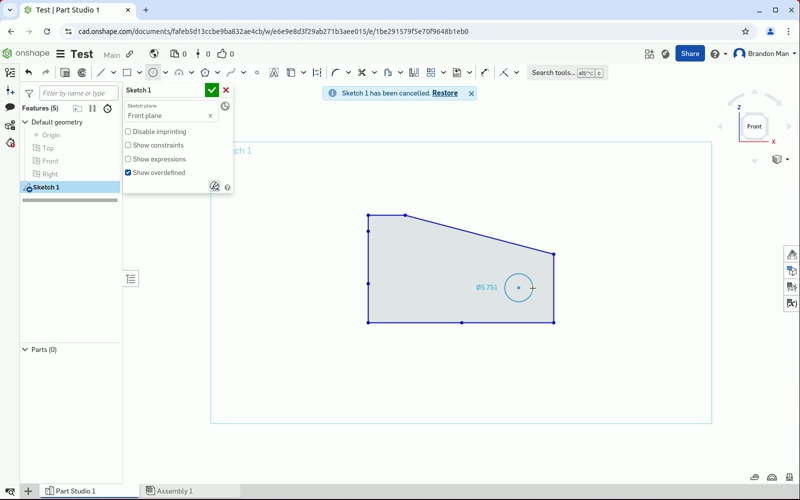
key(esc)
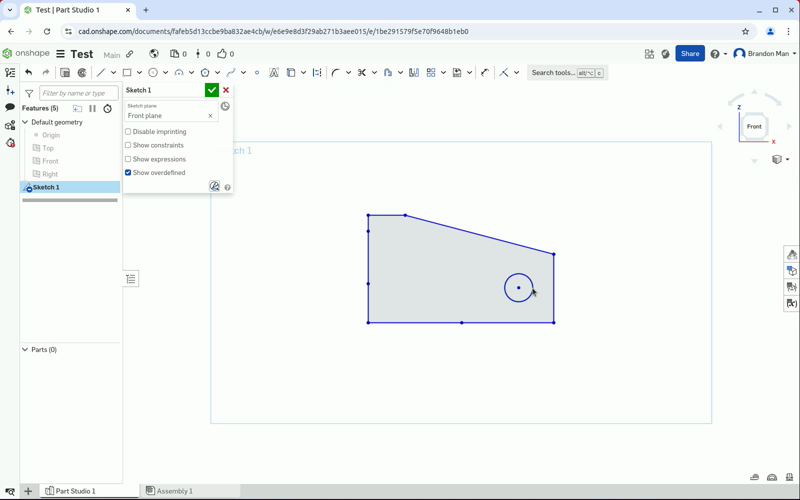
mouse_move(442, 303)
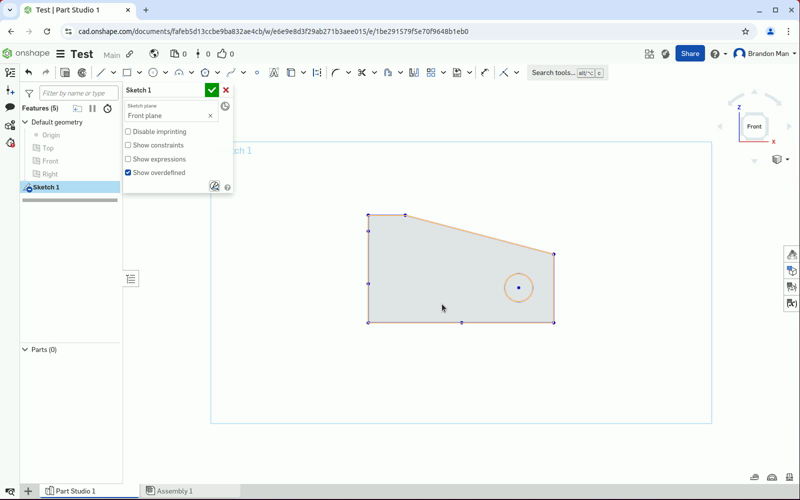
click(442, 303)
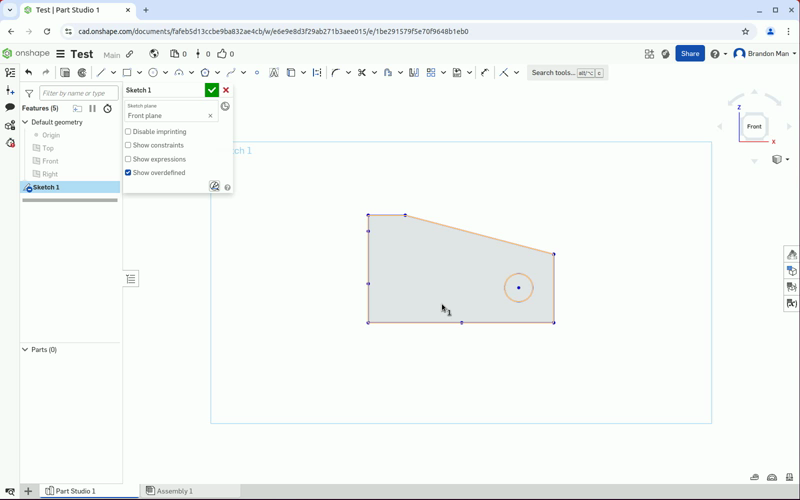
mouse_move(73, 352)
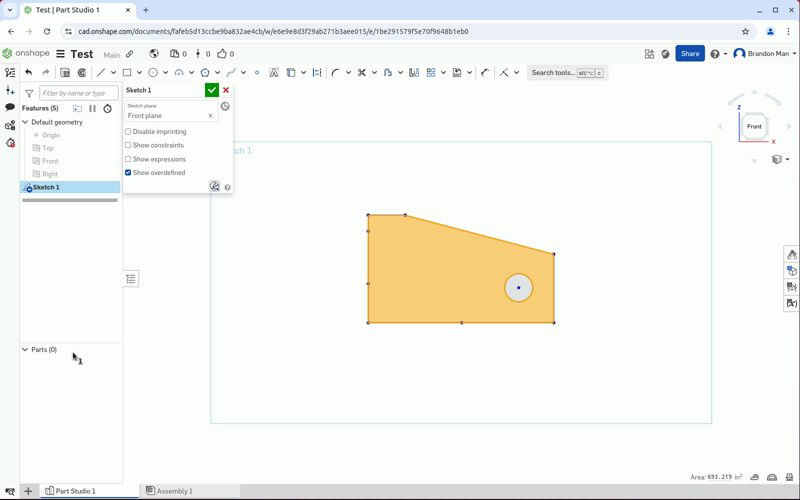
key(shift+y)
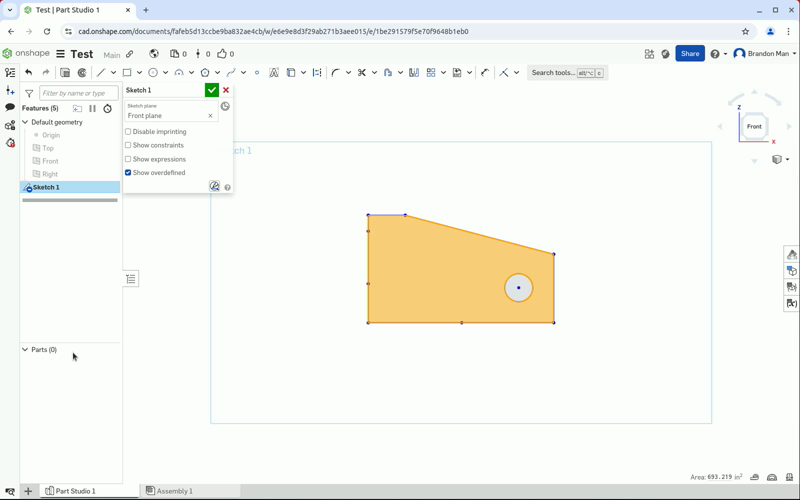
key(shift+e)
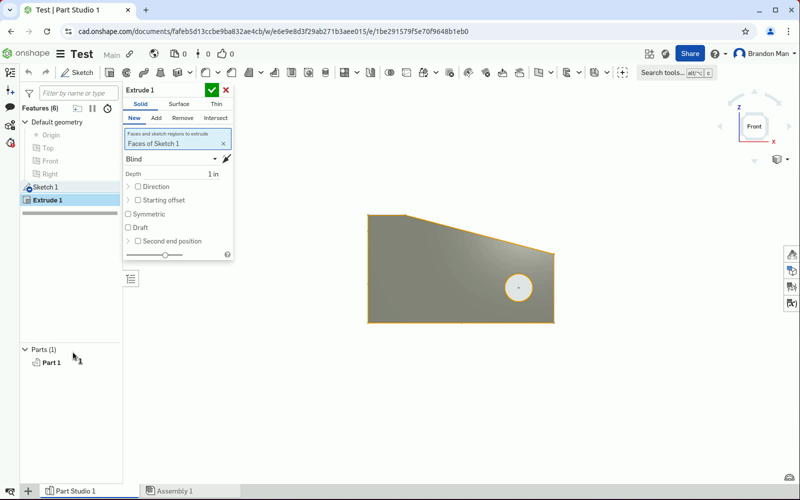
mouse_move(143, 106)
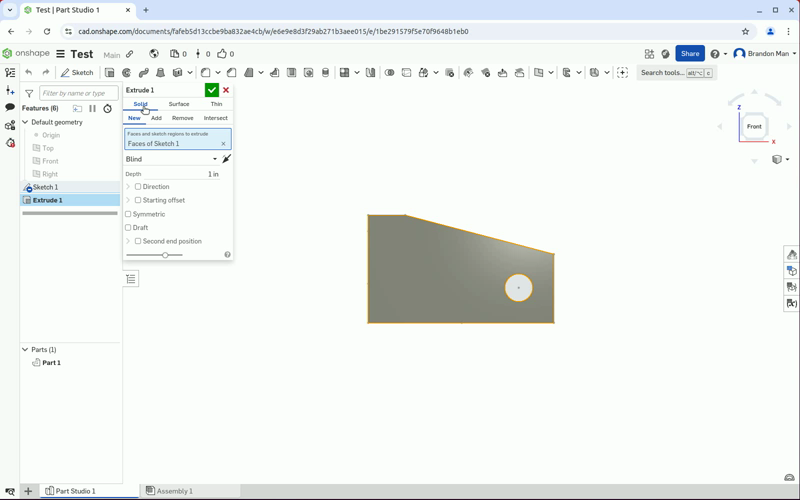
click(143, 106)
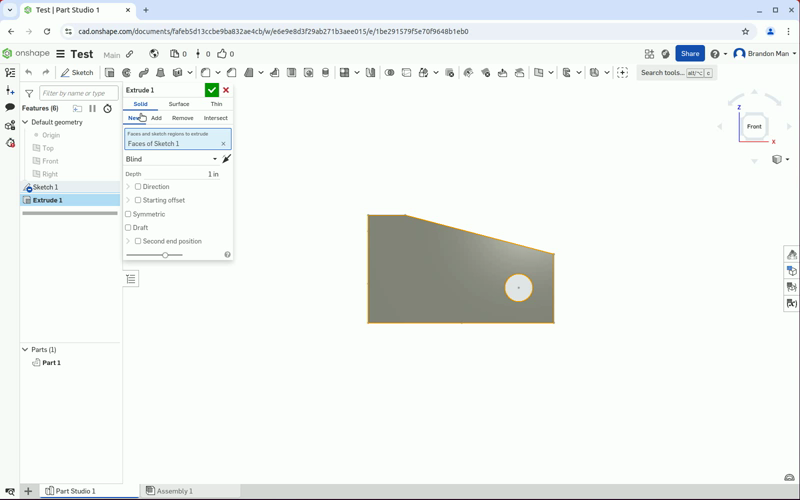
mouse_move(137, 120)
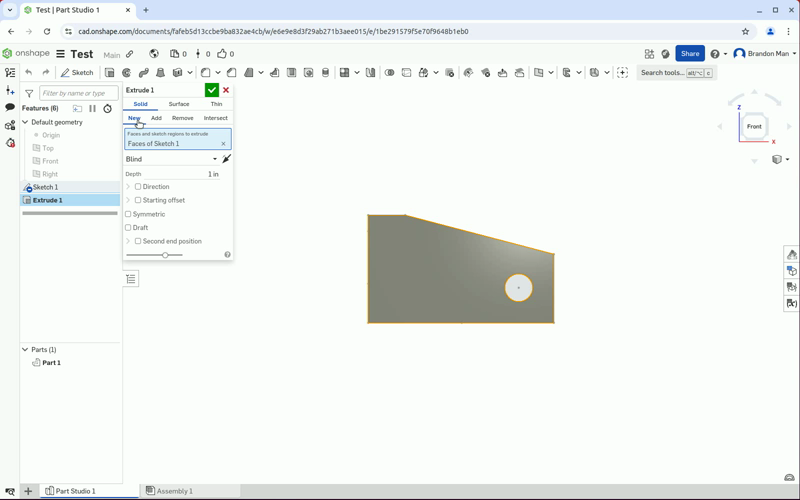
click(137, 120)
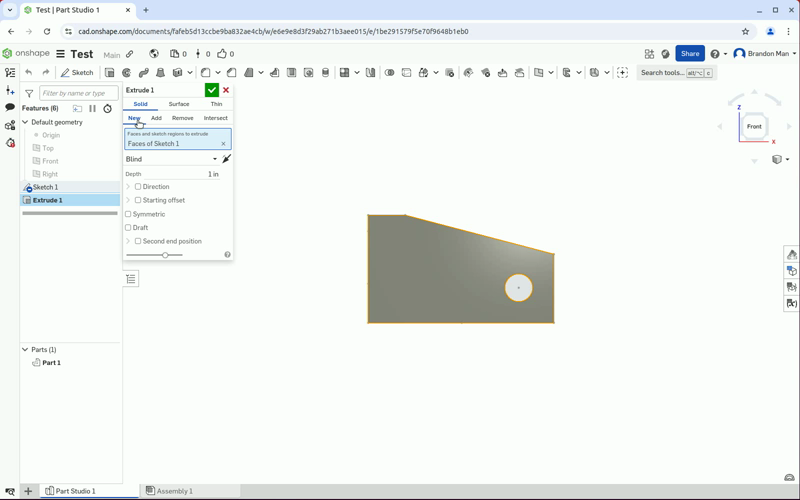
key(tab, 4)
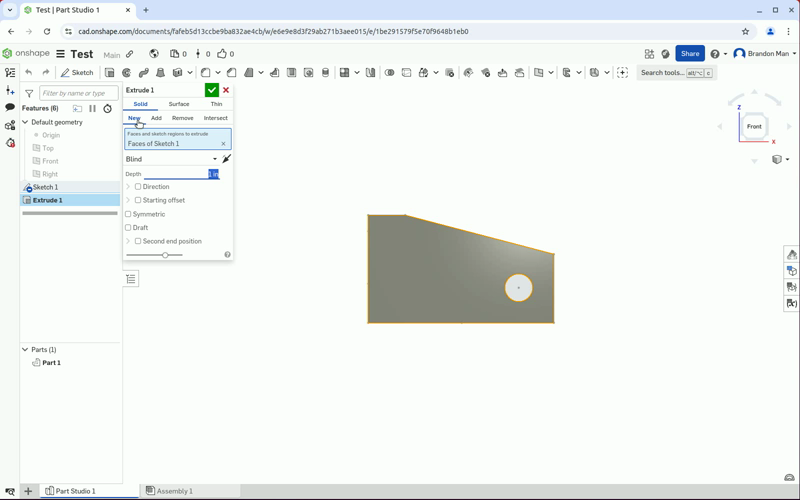
text(4.092)
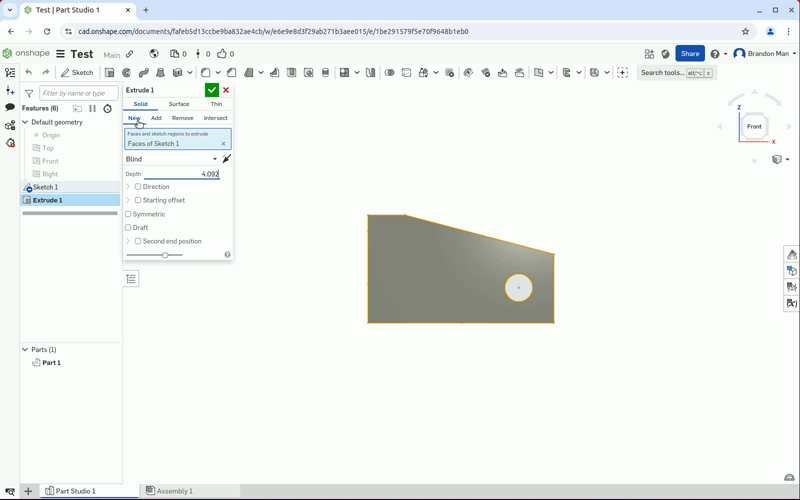
key(enter)
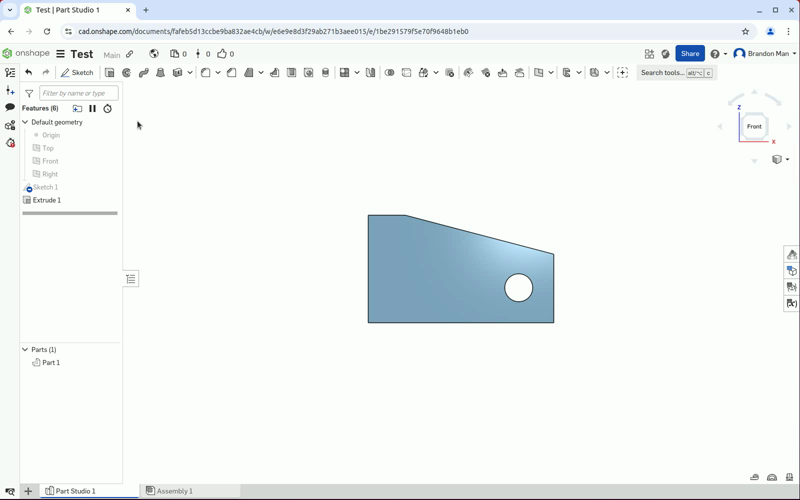
key(shift+h)
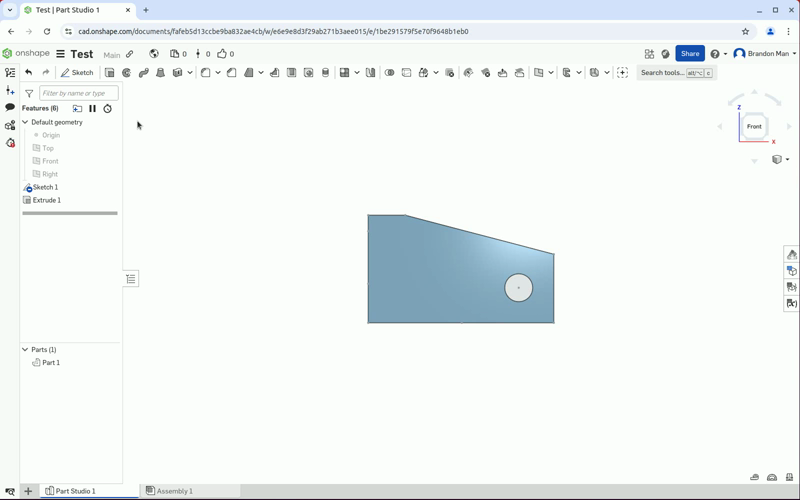
key(shift+h)
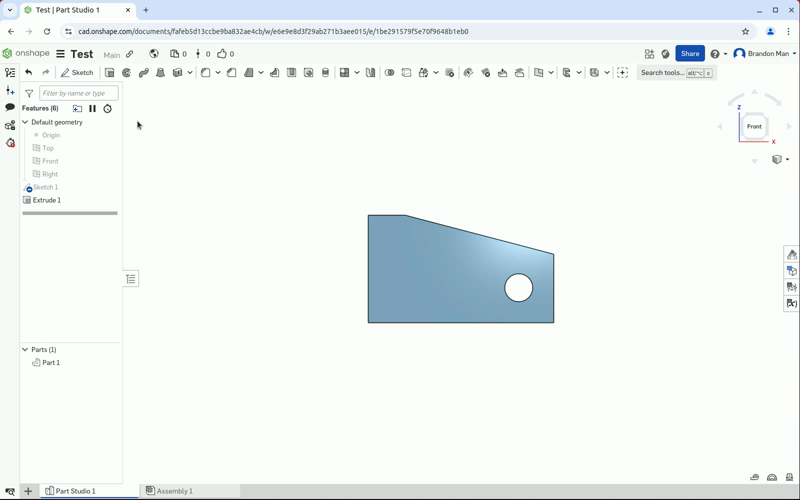
mouse_move(73, 189)
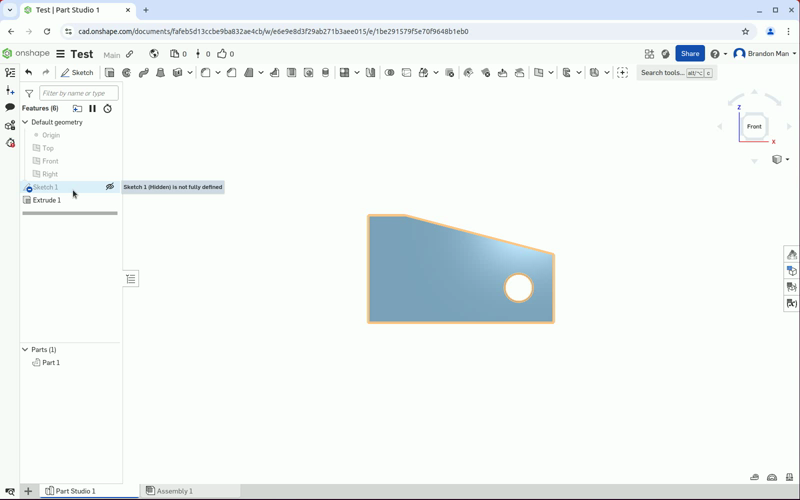
click(73, 189)
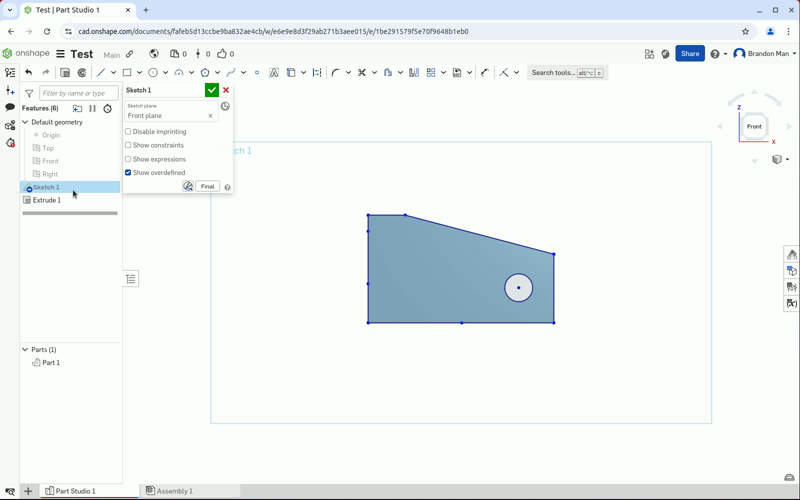
mouse_move(229, 92)
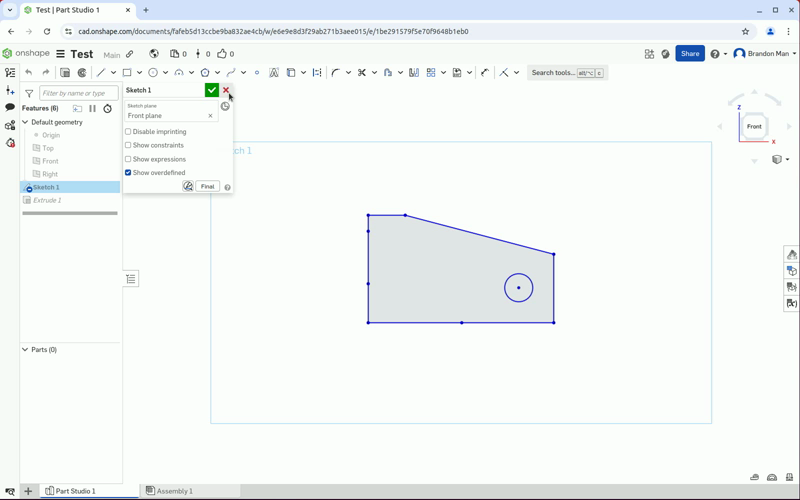
click(229, 92)
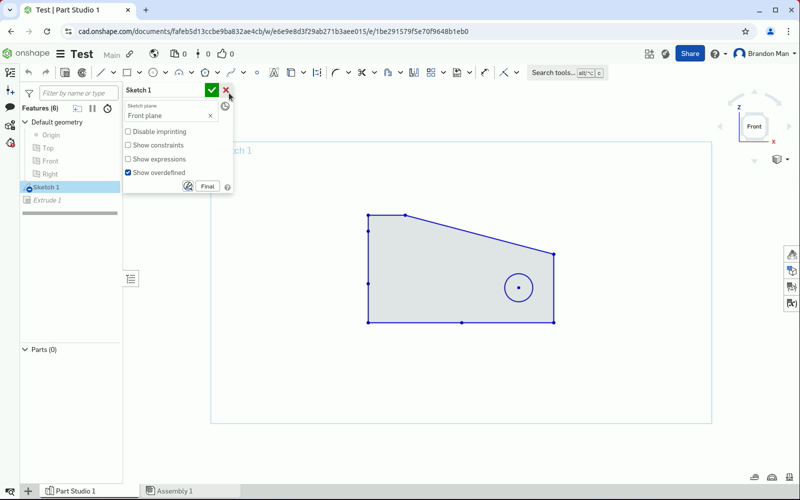
key(shift+s)
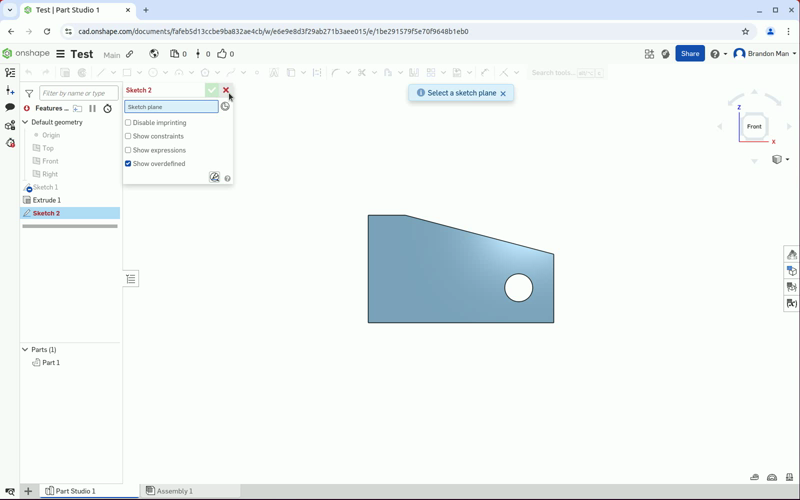
mouse_move(73, 163)
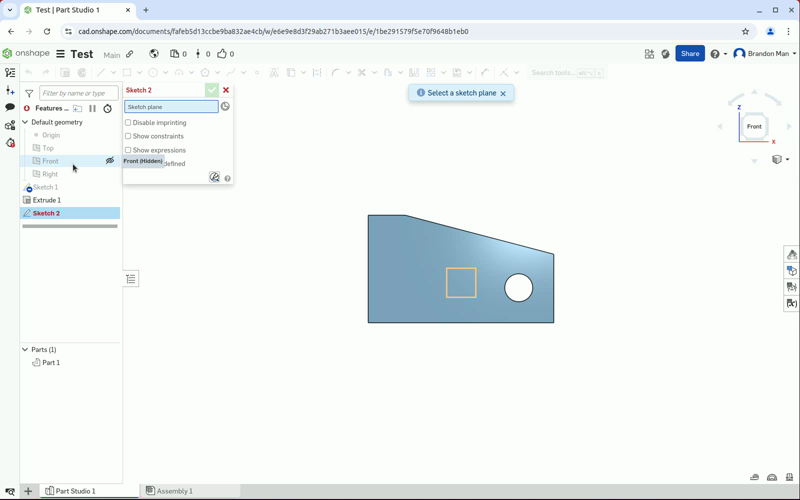
click(73, 163)
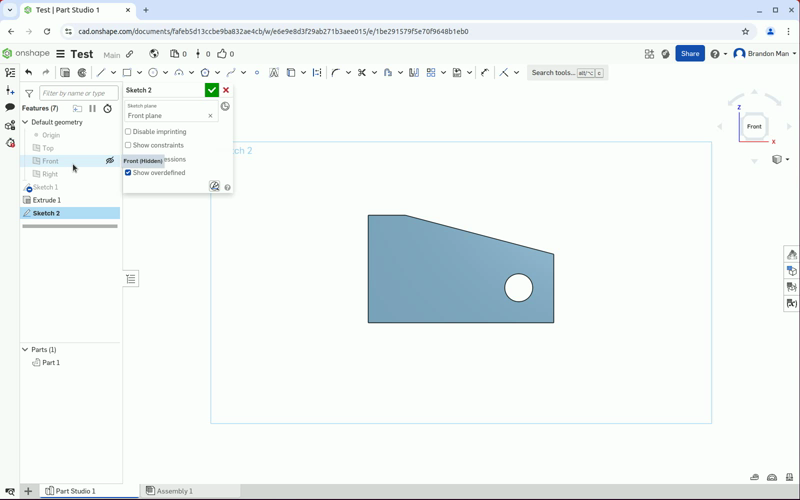
mouse_move(73, 352)
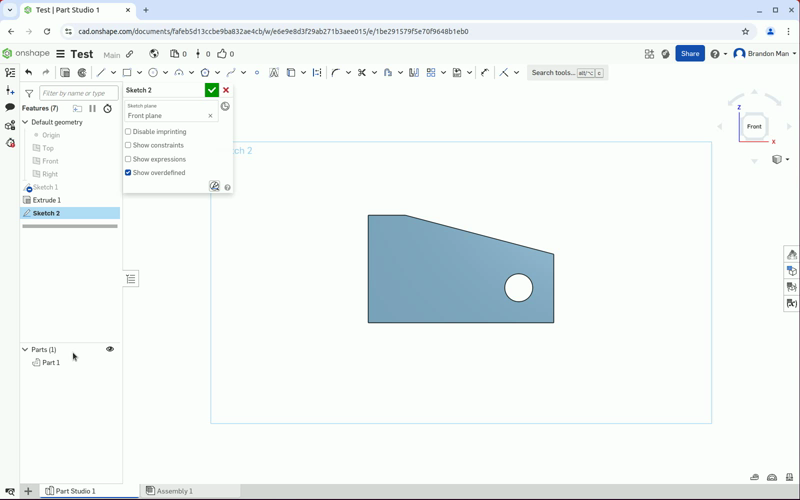
key(y)
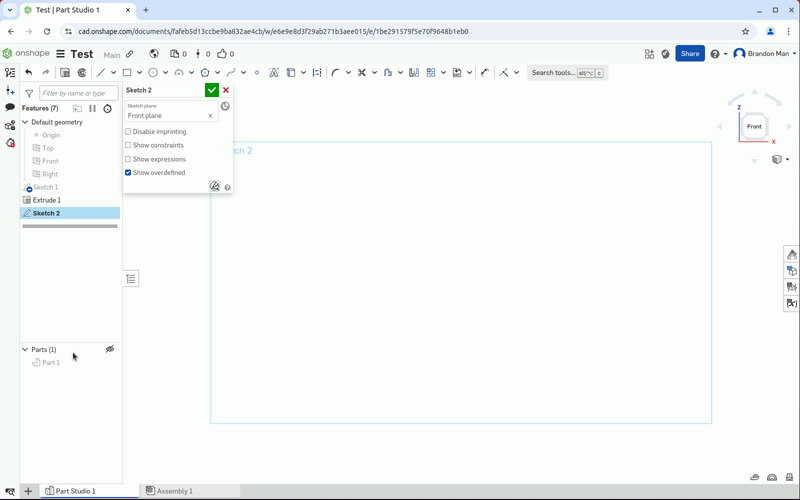
key(l)
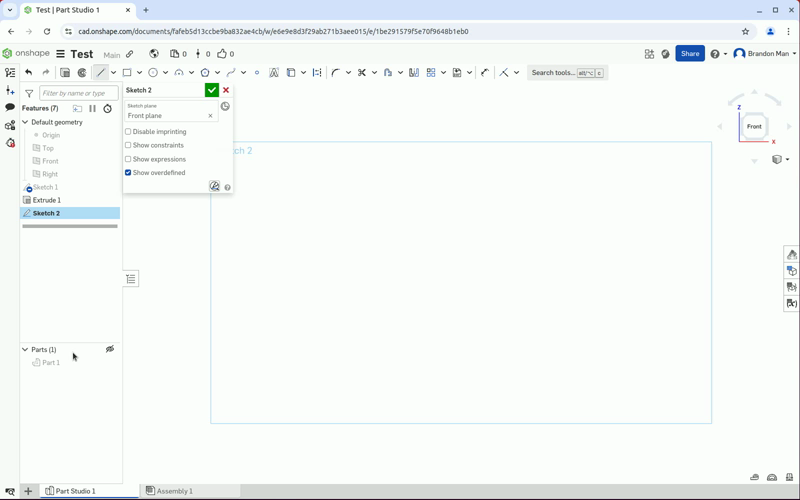
key_down(shift)
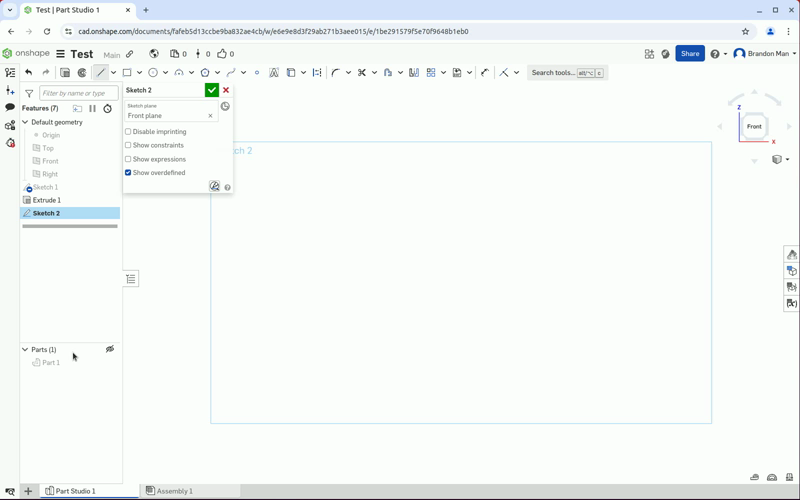
mouse_move(348, 231)
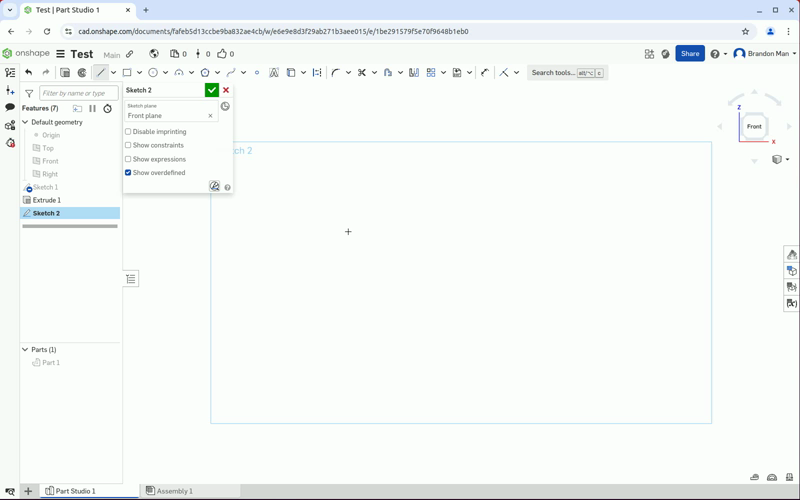
click(348, 231)
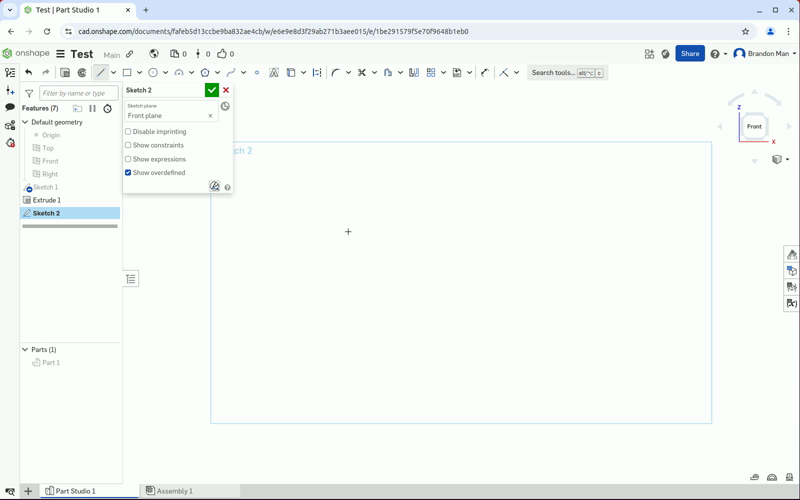
key_up(shift)
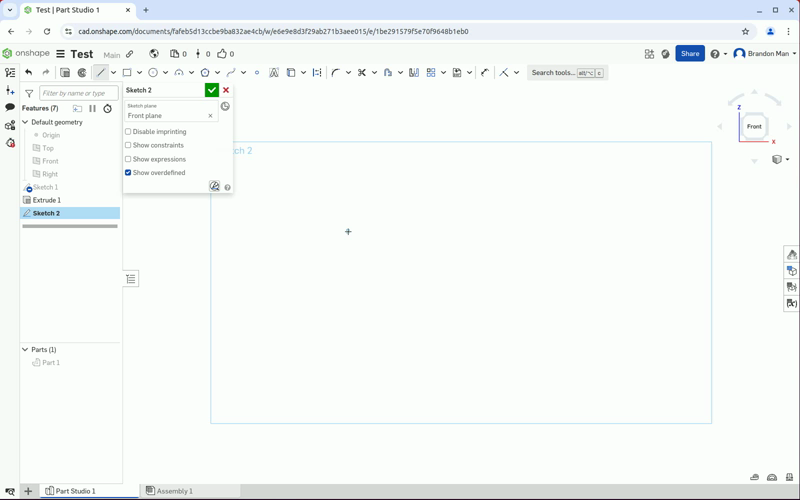
key_down(shift)
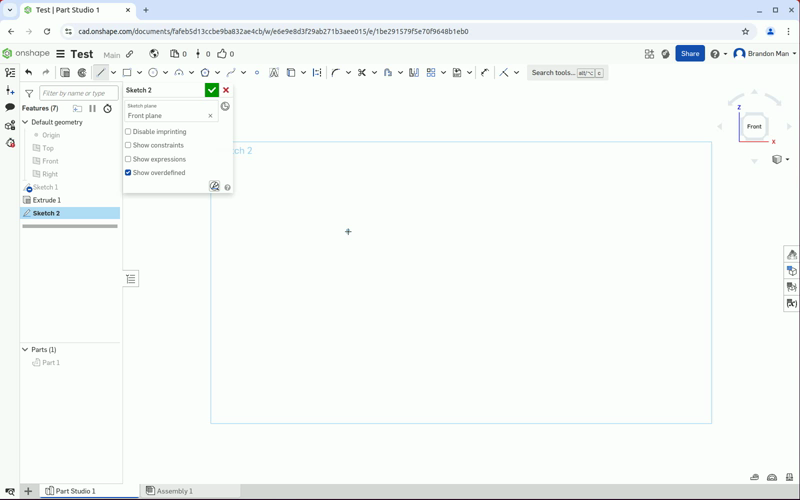
mouse_move(378, 231)
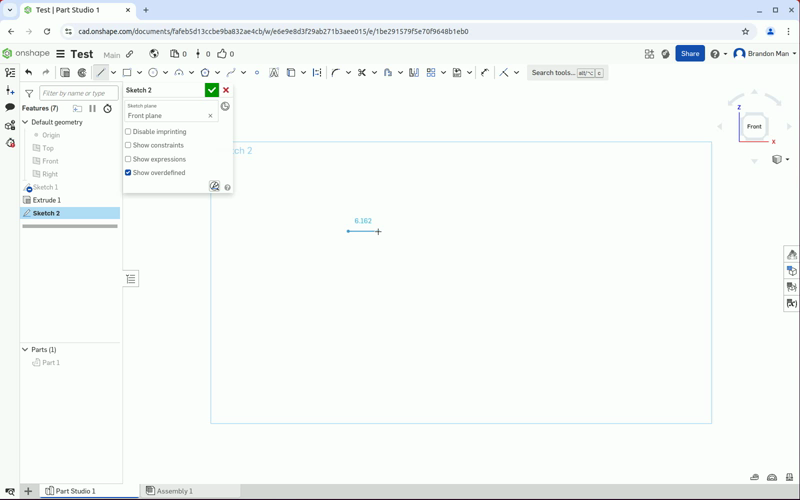
mouse_move(369, 231)
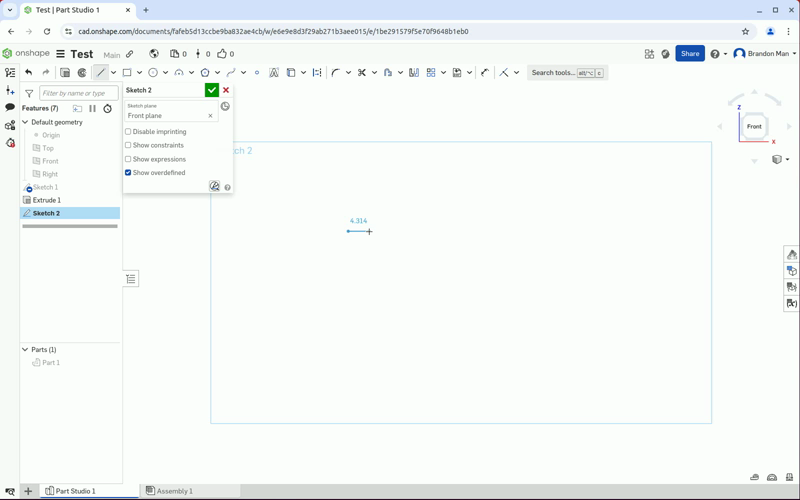
click(369, 231)
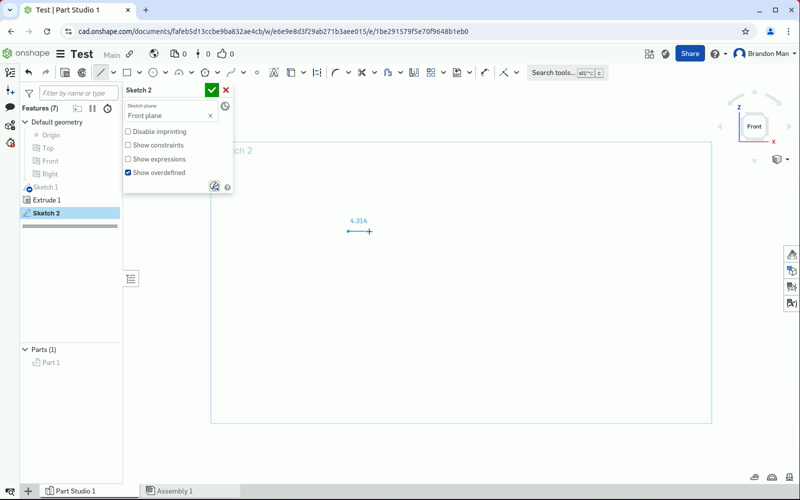
key_up(shift)
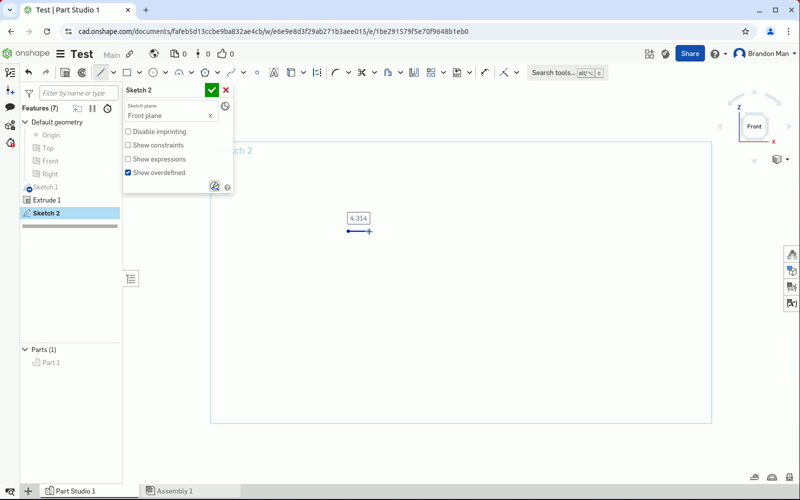
key_down(shift)
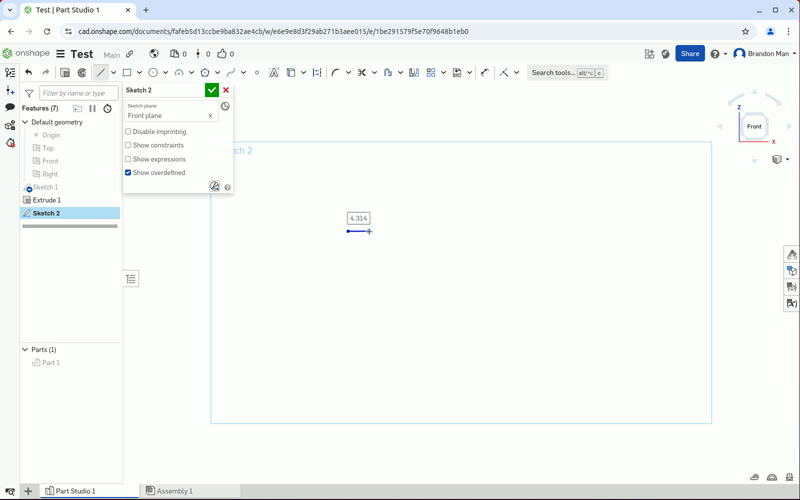
mouse_move(399, 231)
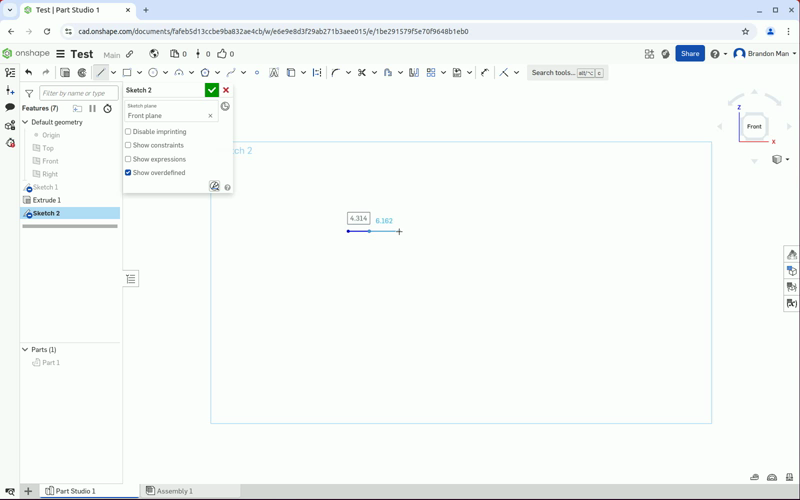
mouse_move(369, 213)
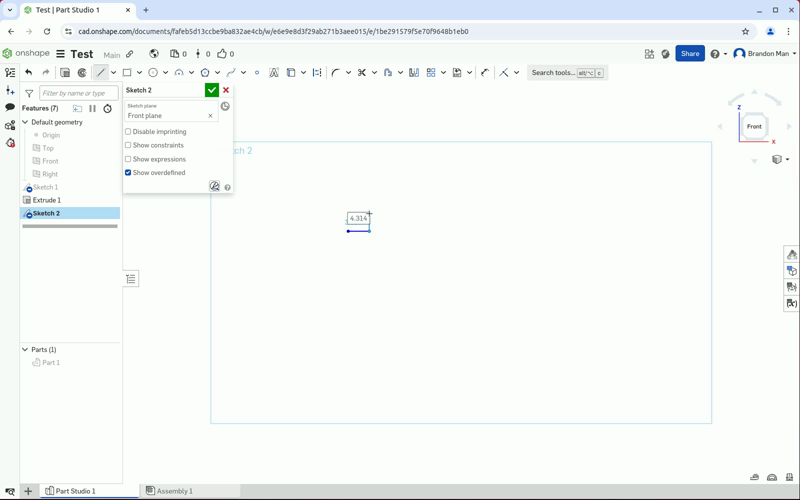
click(369, 213)
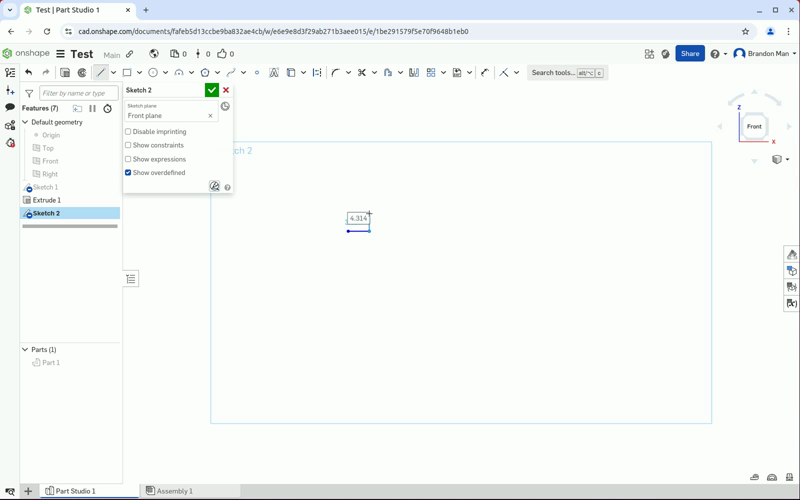
key_up(shift)
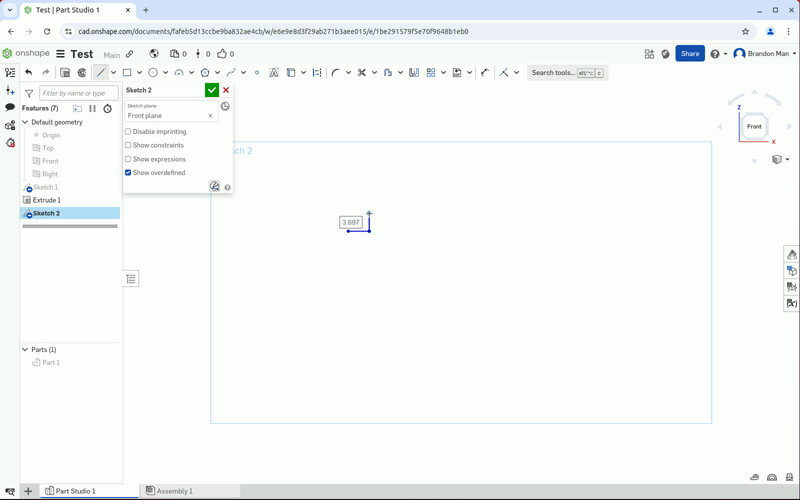
key_down(shift)
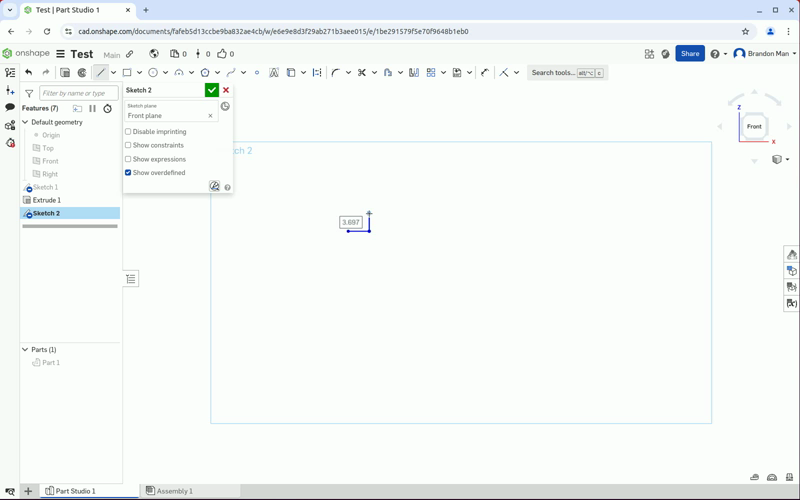
mouse_move(399, 213)
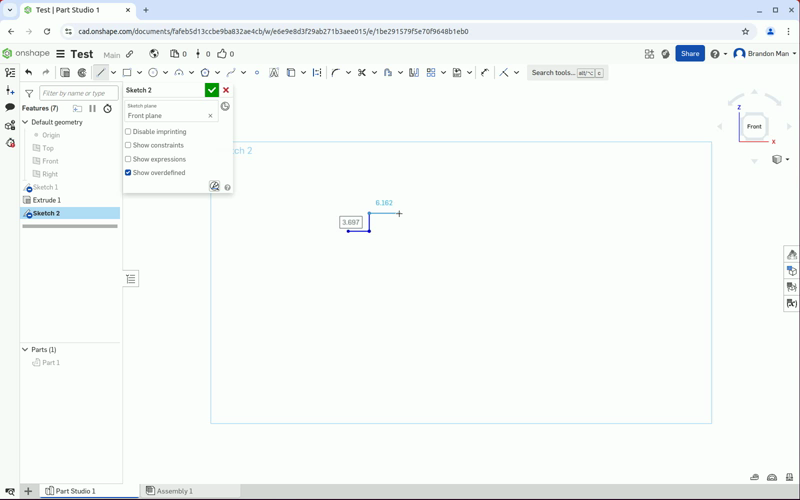
mouse_move(348, 213)
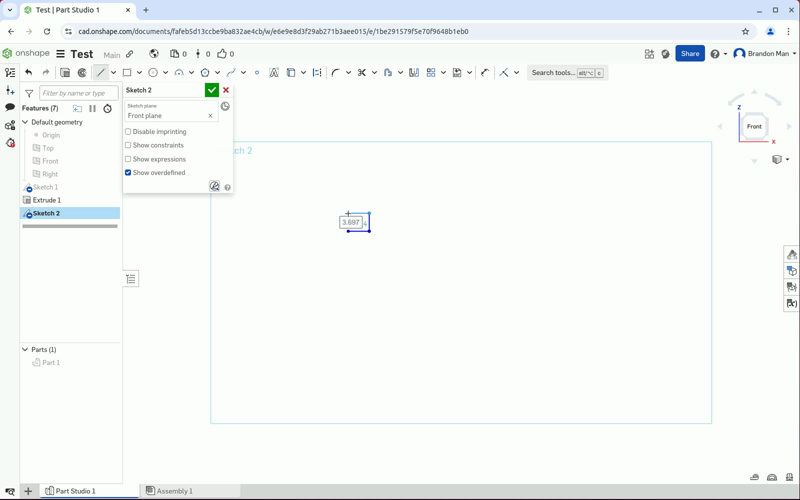
click(348, 213)
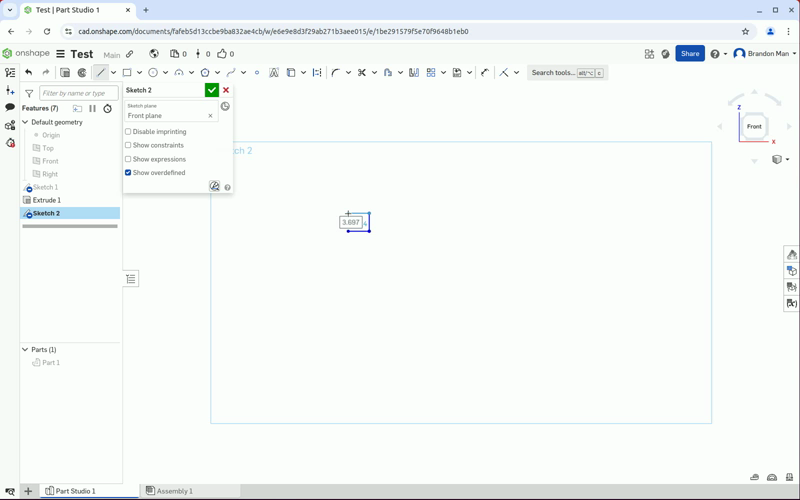
key_up(shift)
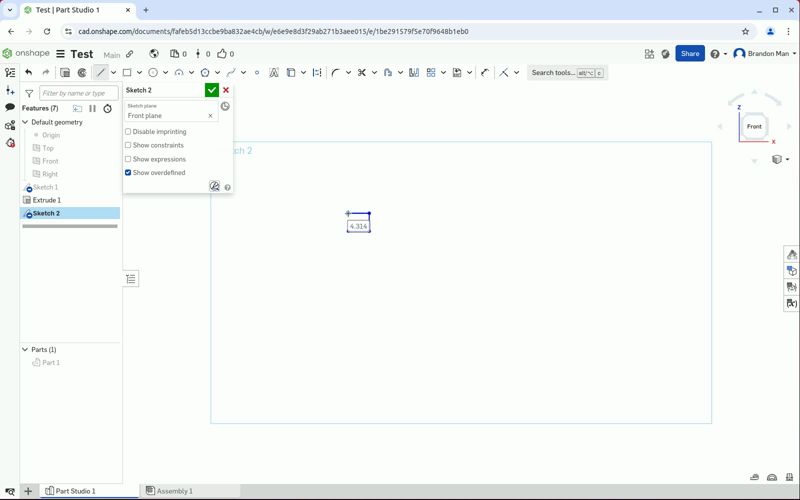
mouse_move(378, 213)
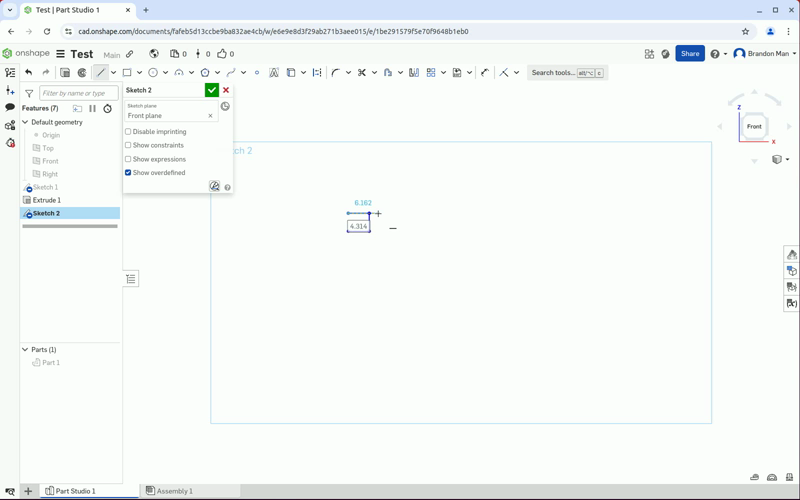
key_down(shift)
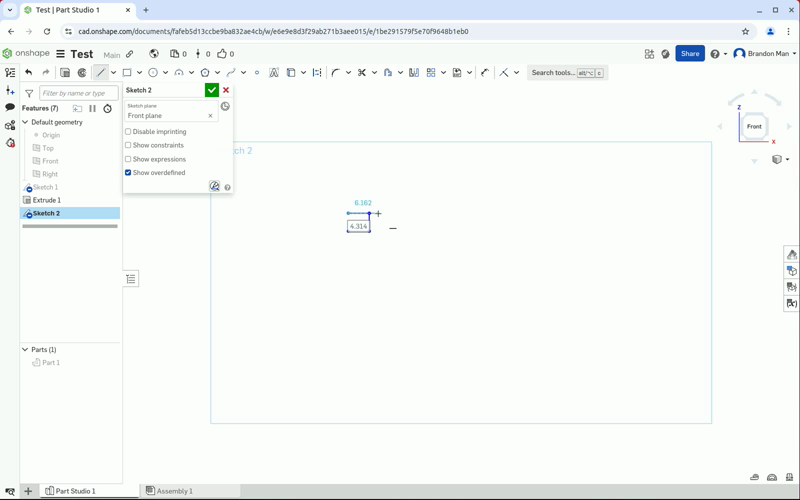
mouse_move(348, 231)
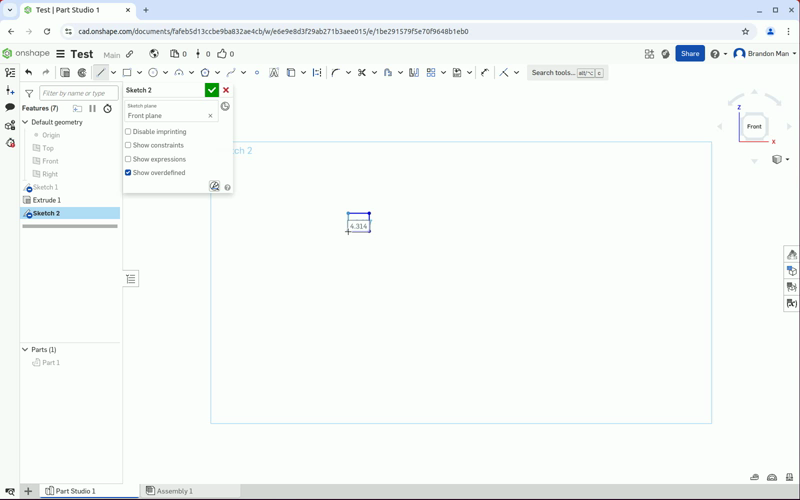
key_up(shift)
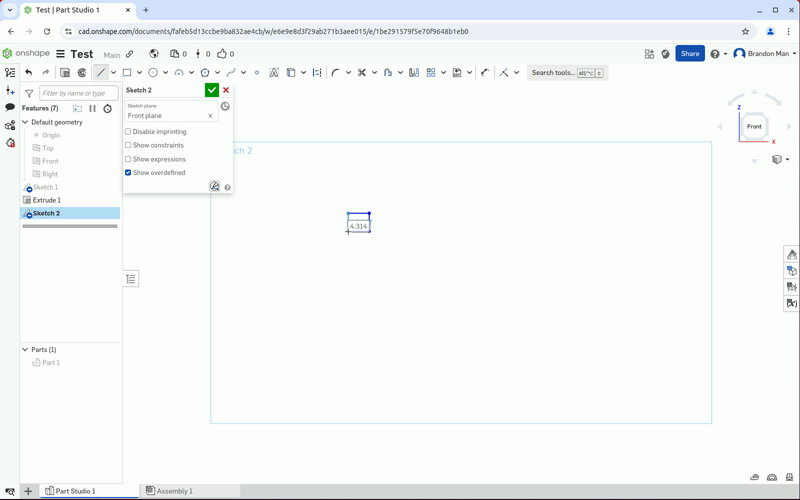
click(348, 231)
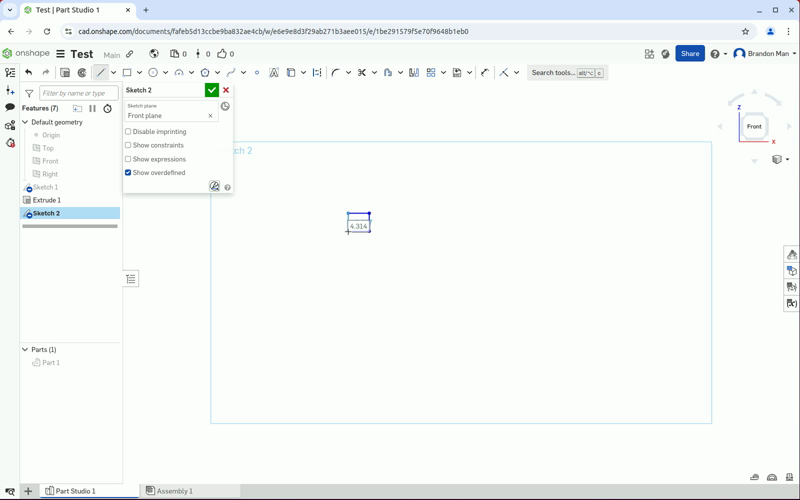
key(esc)
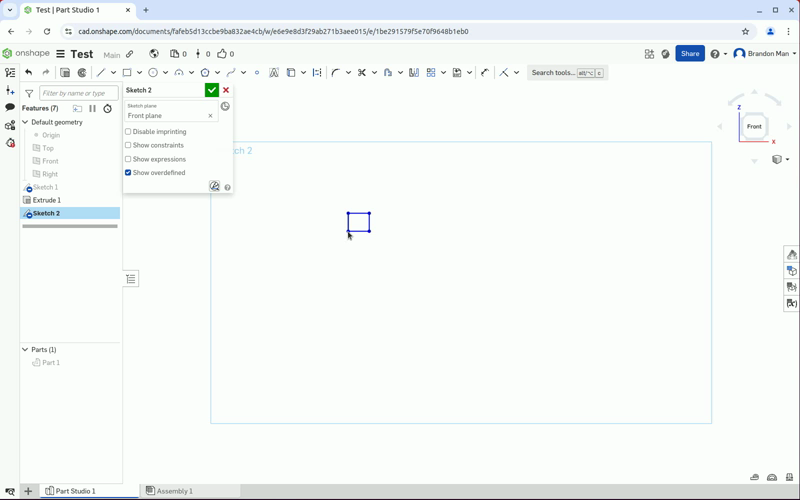
mouse_move(360, 213)
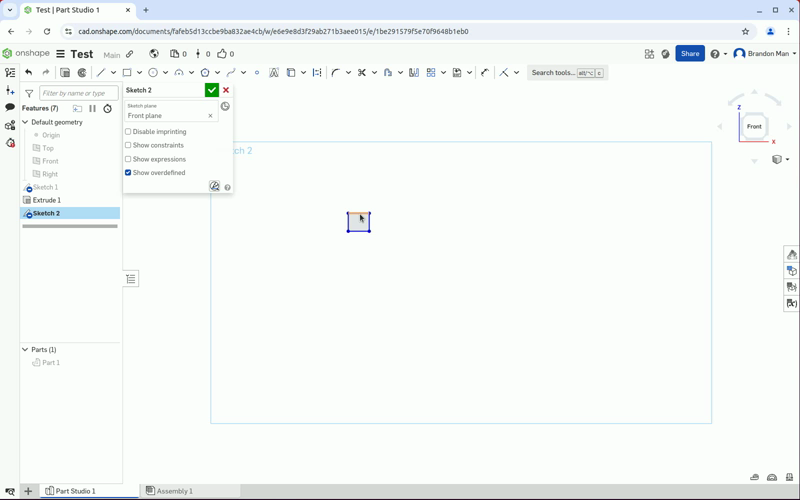
scroll(6)
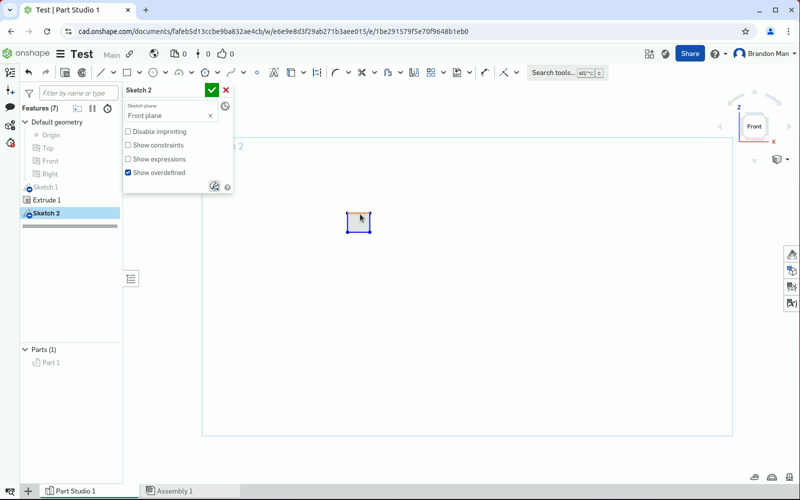
scroll(6)
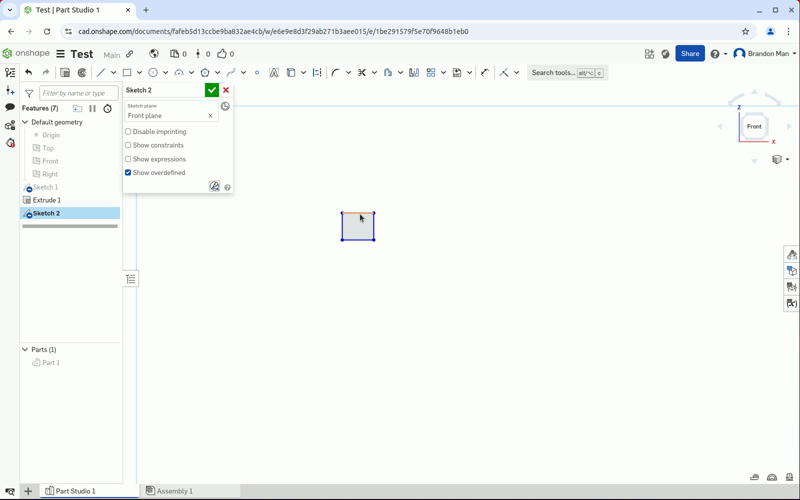
scroll(6)
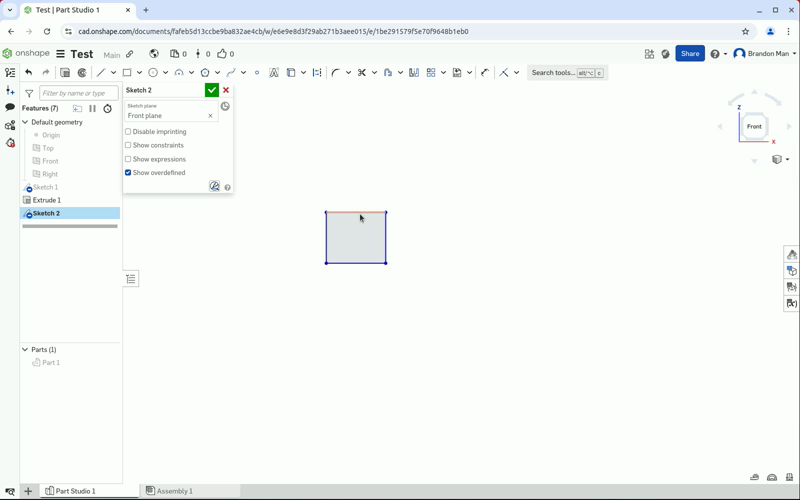
scroll(6)
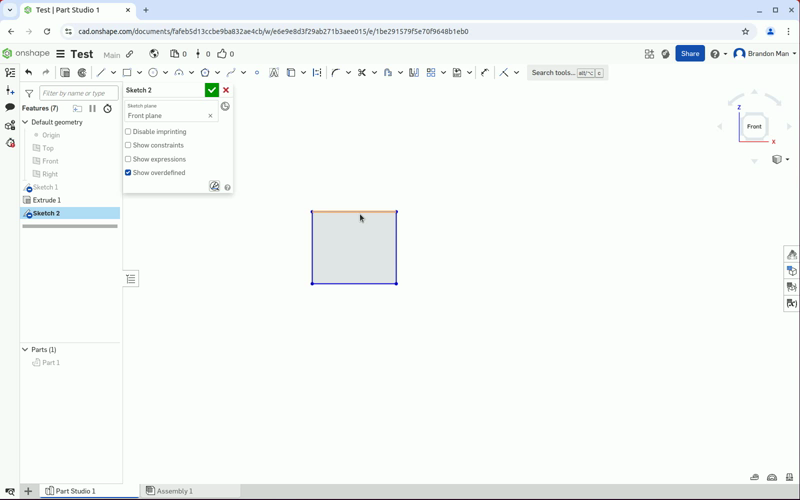
scroll(6)
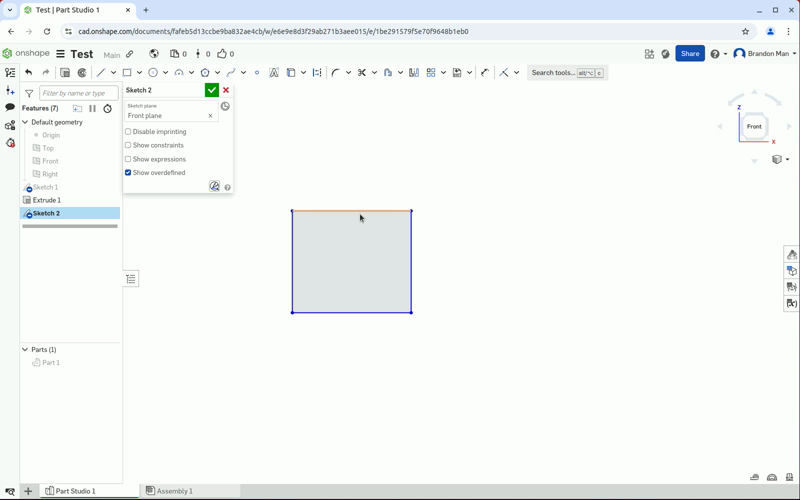
scroll(6)
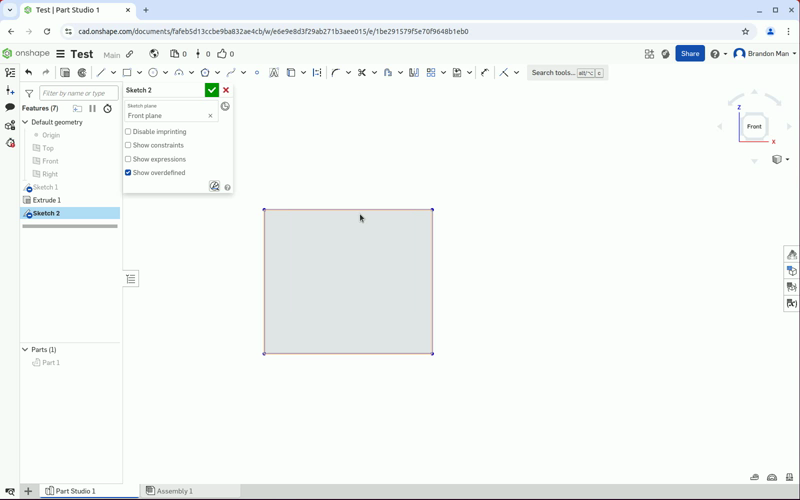
scroll(6)
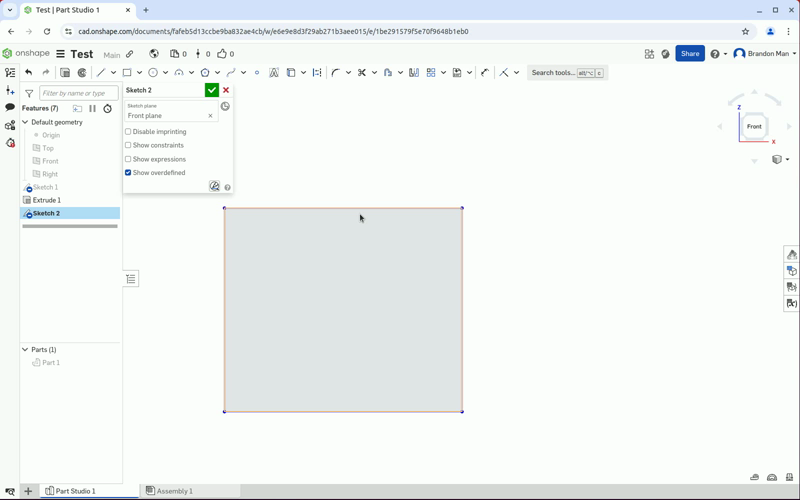
click(360, 213)
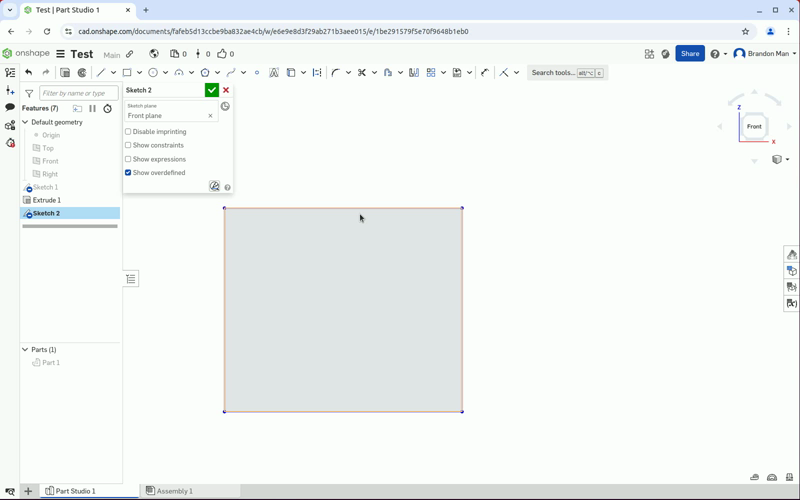
scroll(-6)
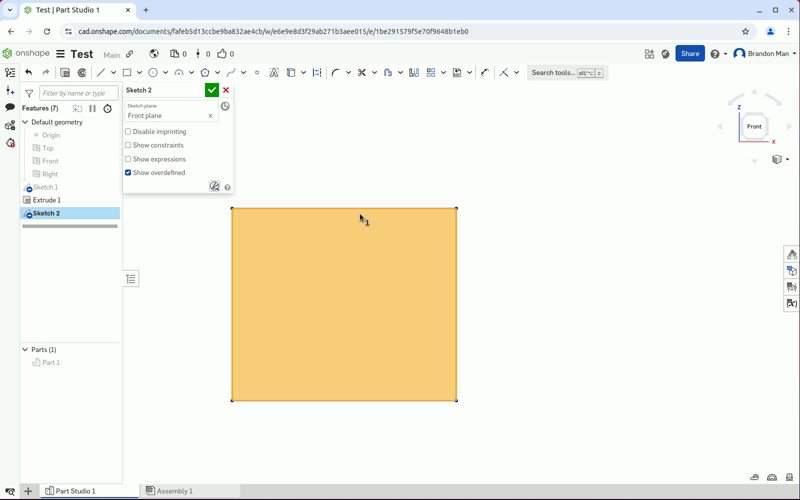
scroll(-6)
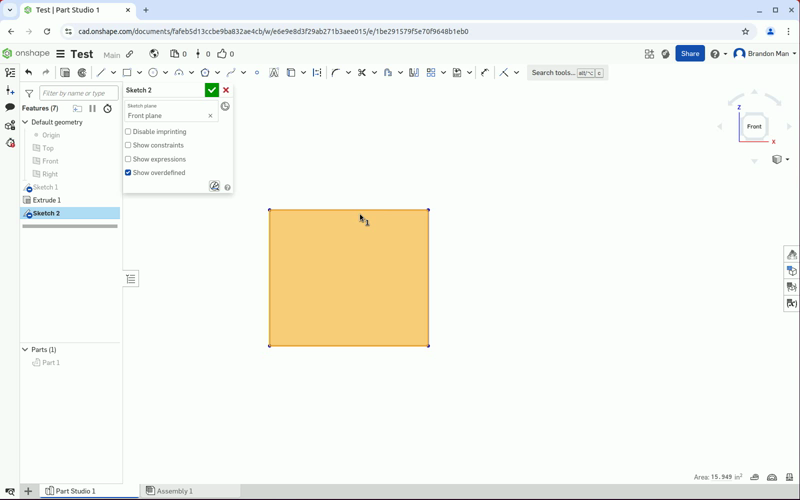
scroll(-6)
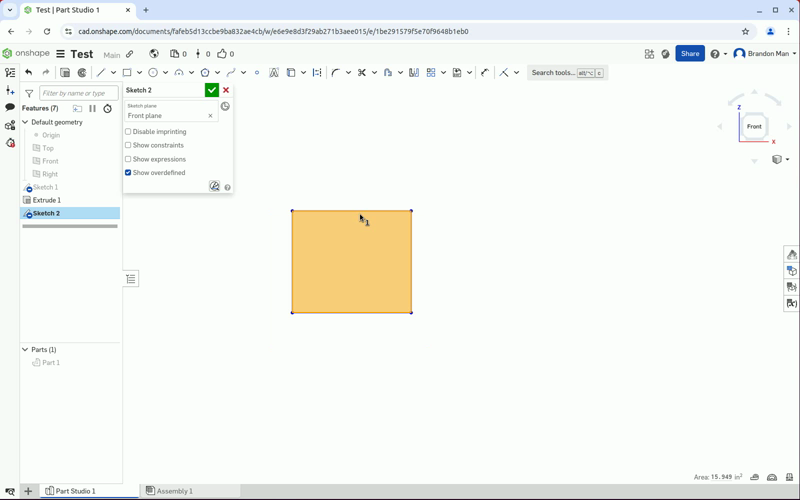
scroll(-6)
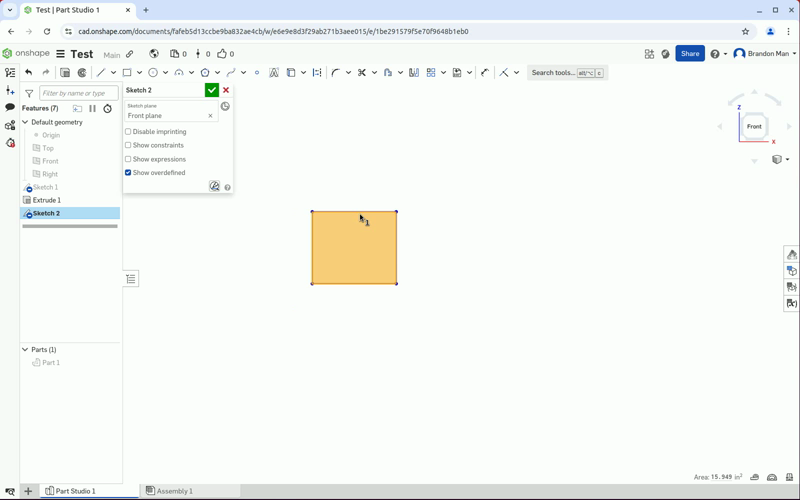
scroll(-6)
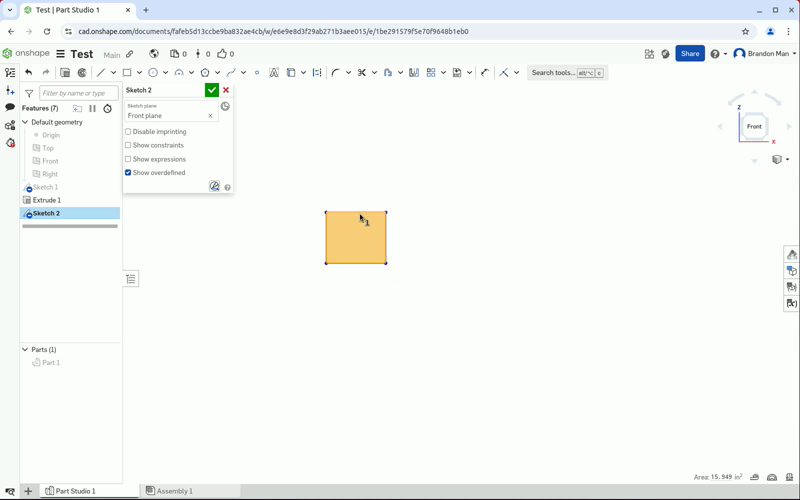
scroll(-6)
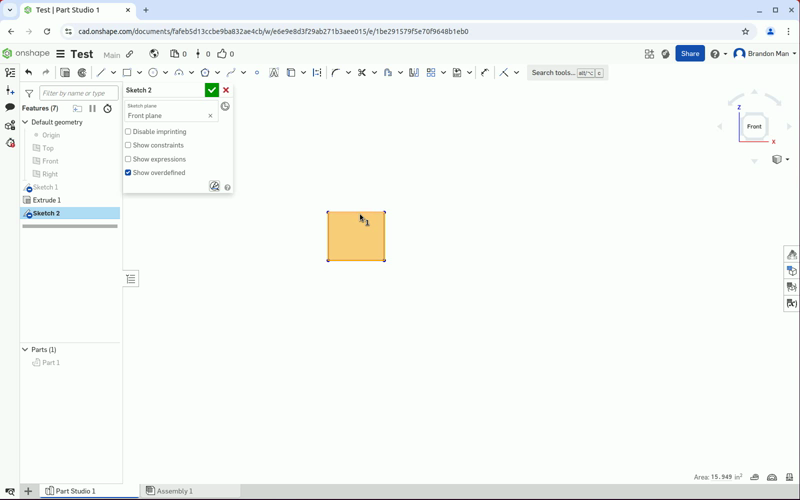
scroll(-6)
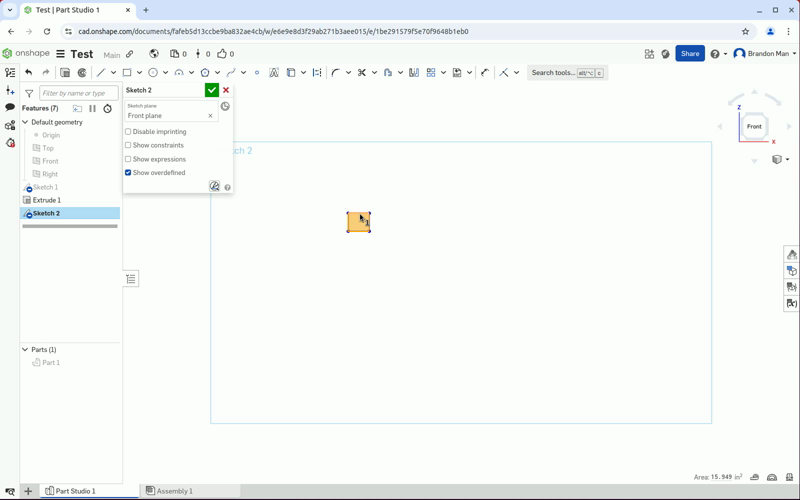
mouse_move(73, 352)
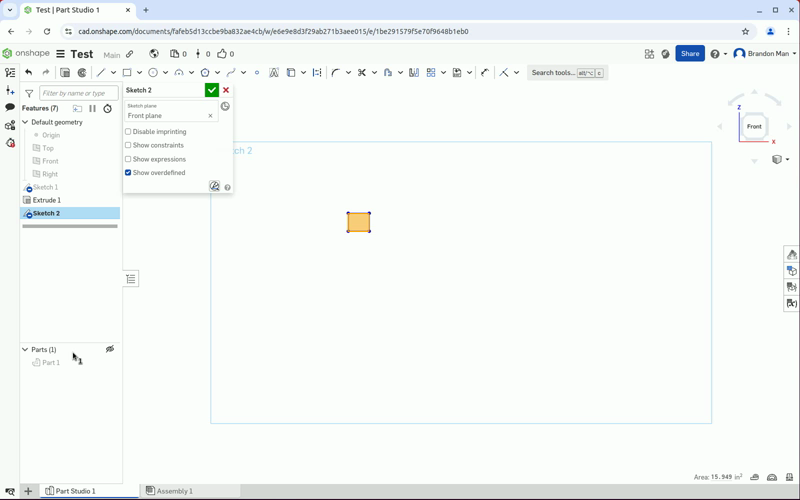
key(shift+y)
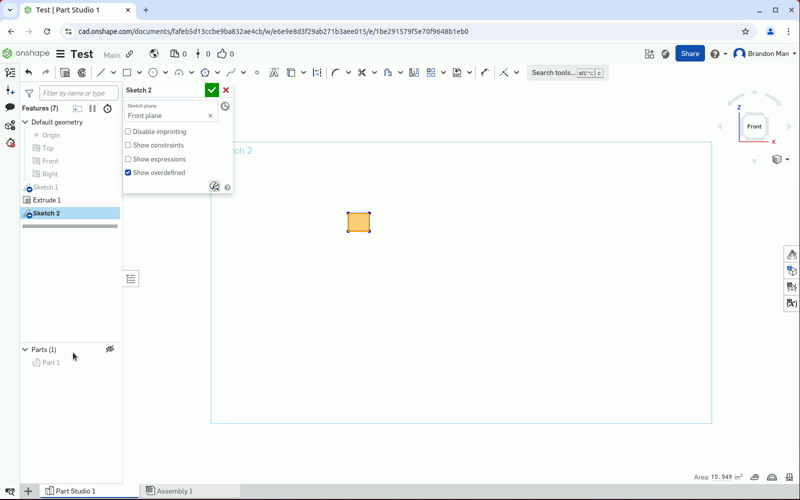
key(shift+e)
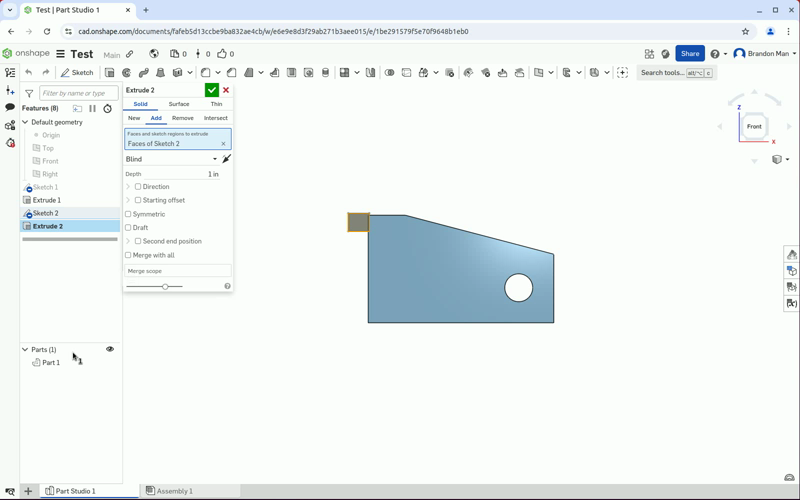
mouse_move(143, 106)
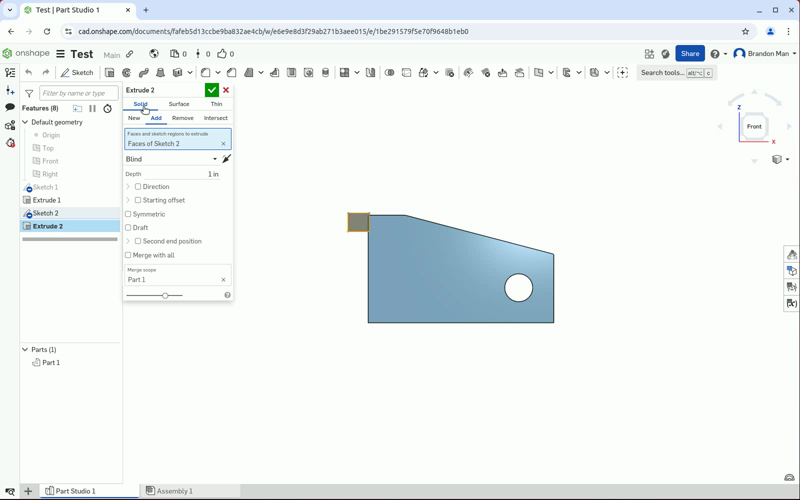
click(143, 106)
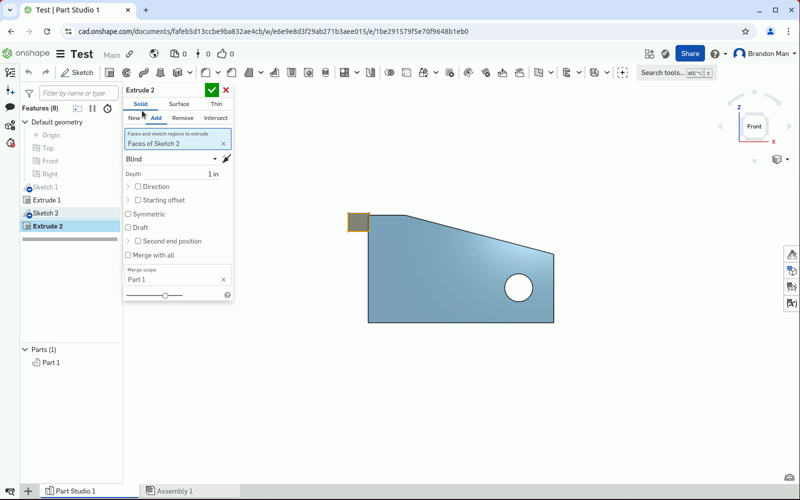
mouse_move(137, 120)
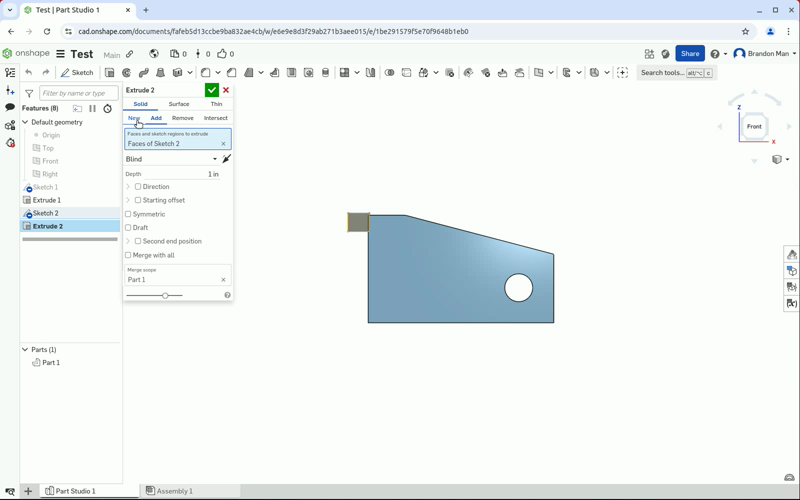
click(137, 120)
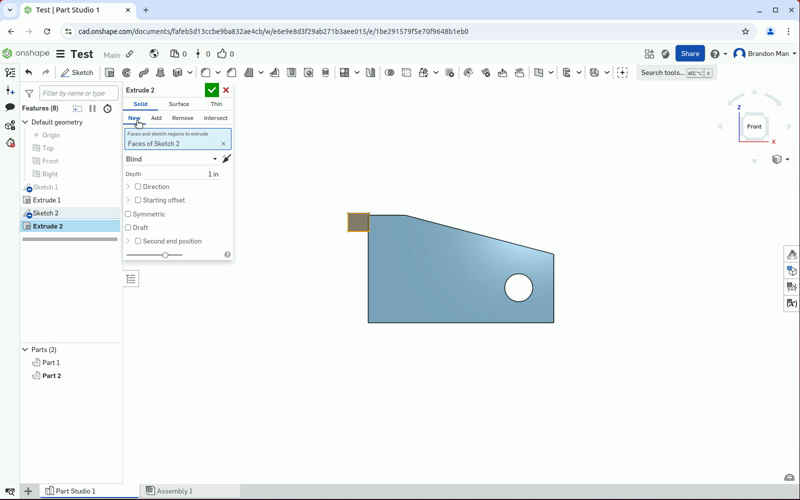
key(tab, 4)
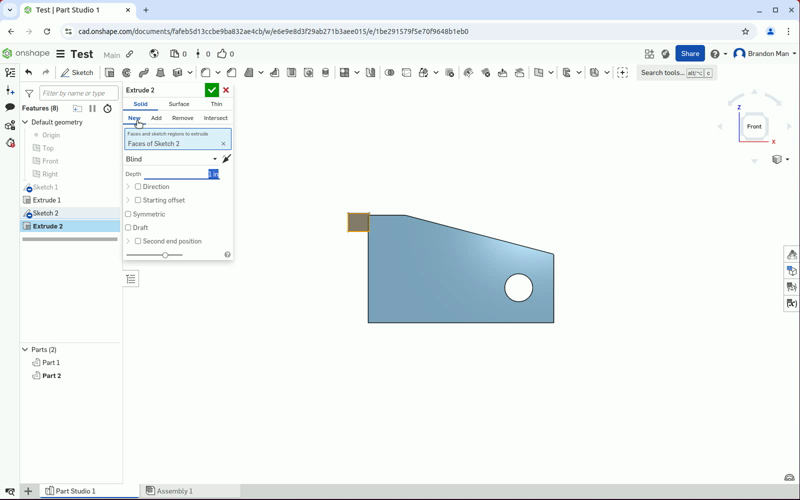
text(4.092)
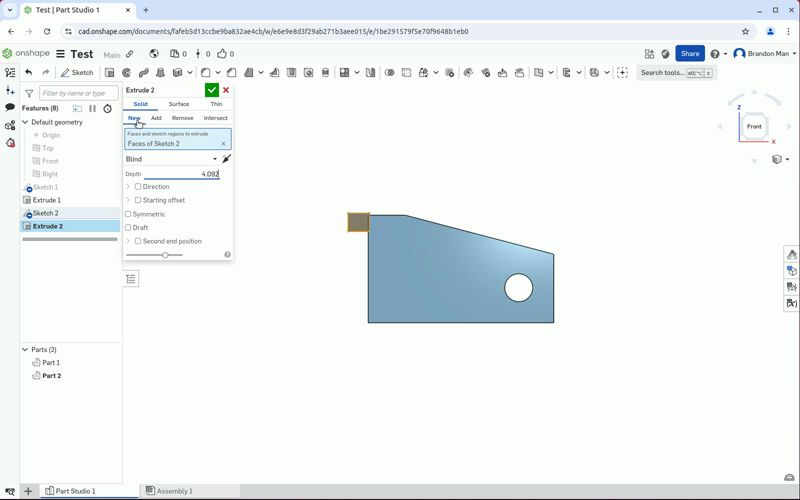
key(enter)
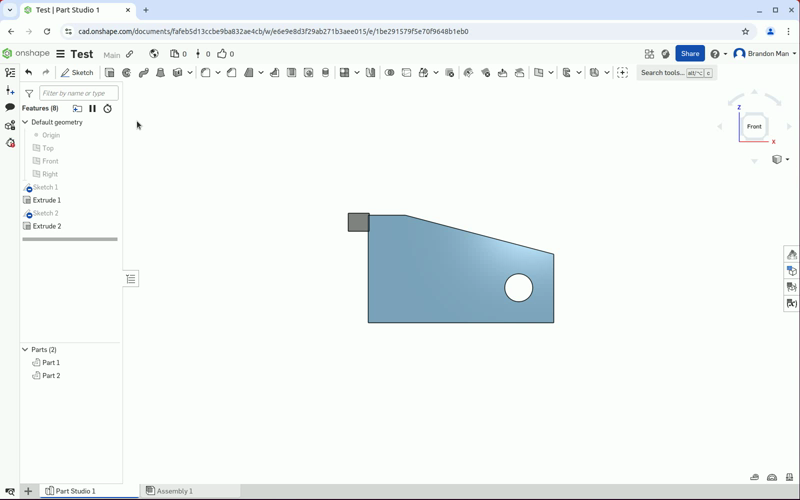
key(shift+h)
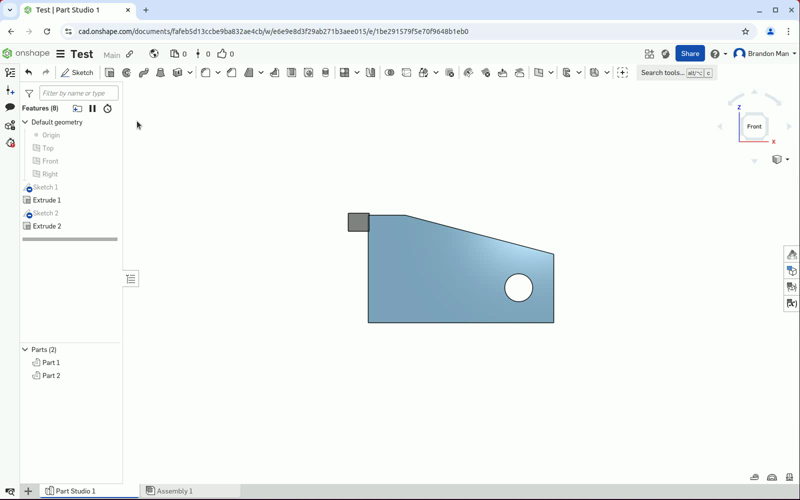
key(shift+h)
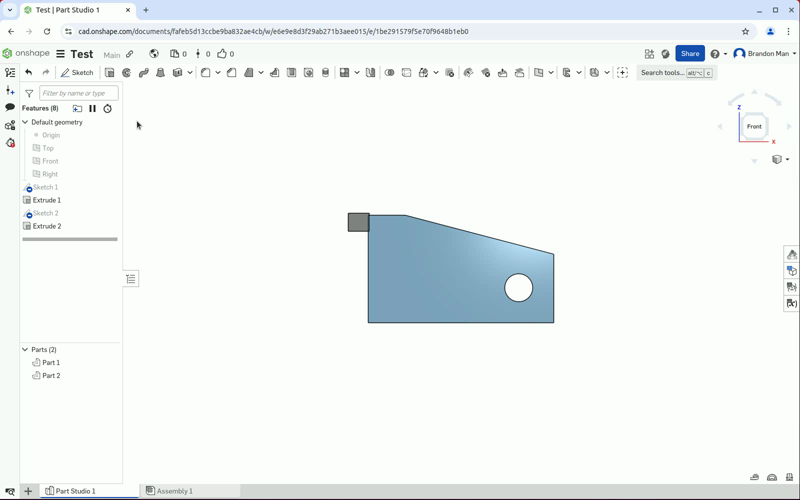
mouse_move(73, 189)
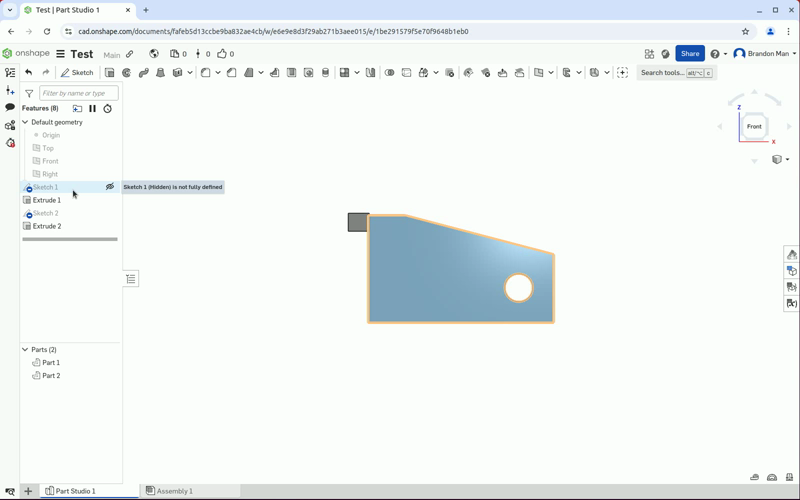
click(73, 189)
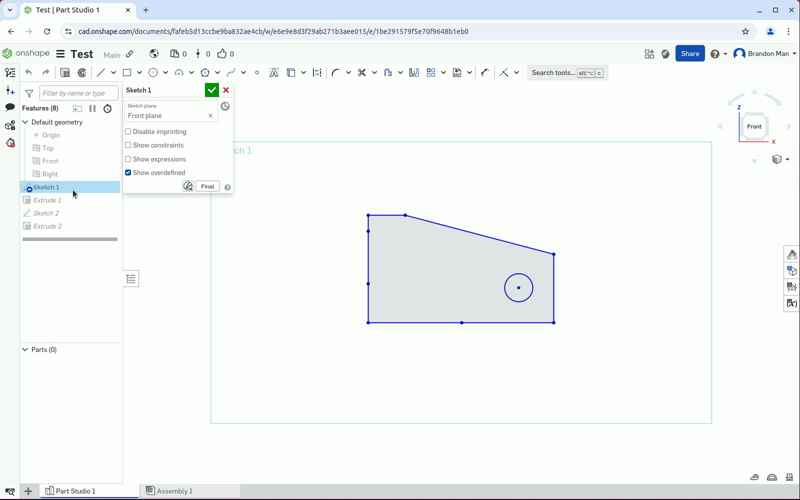
mouse_move(229, 92)
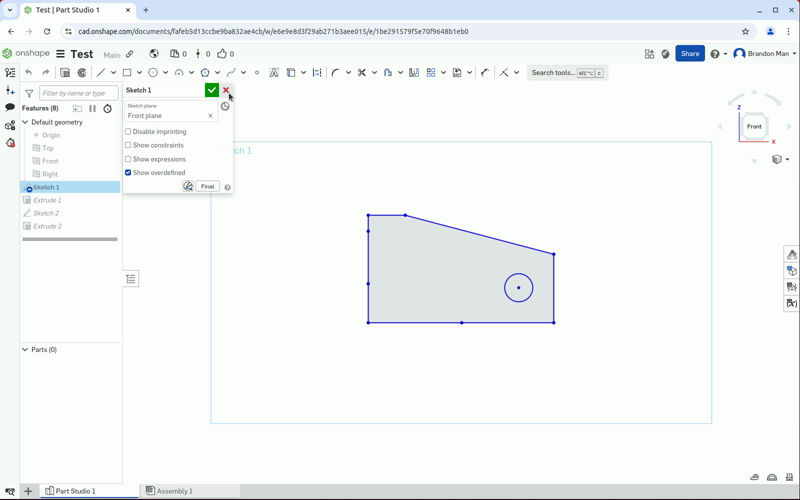
click(229, 92)
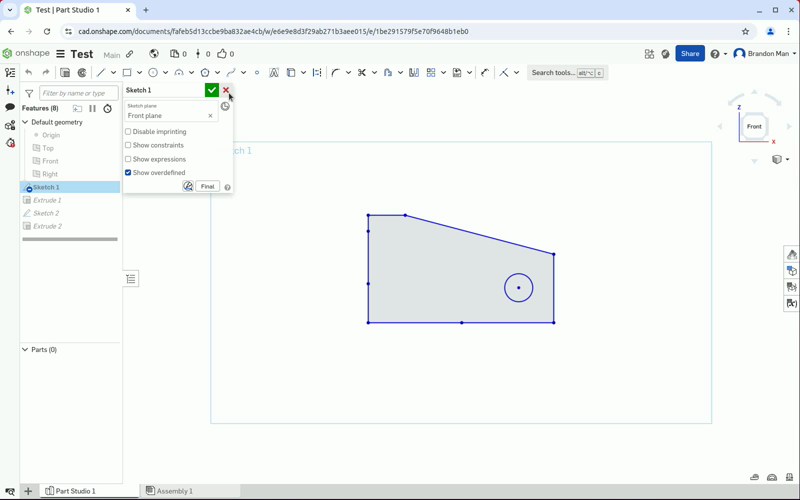
key(shift+s)
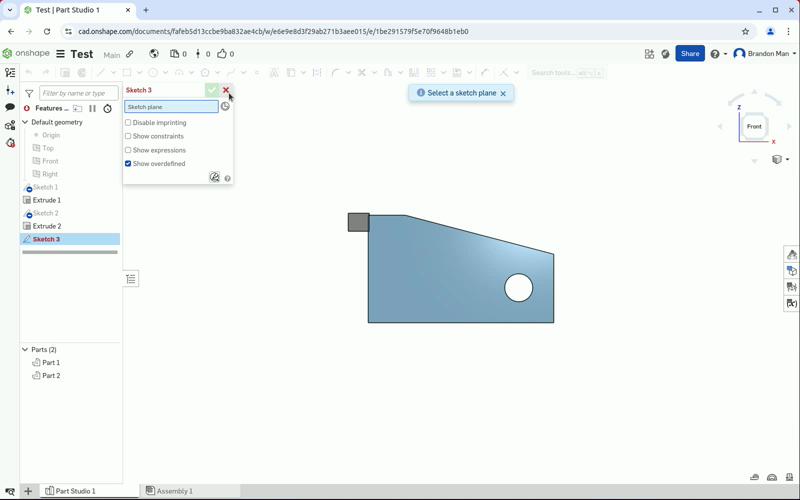
mouse_move(73, 163)
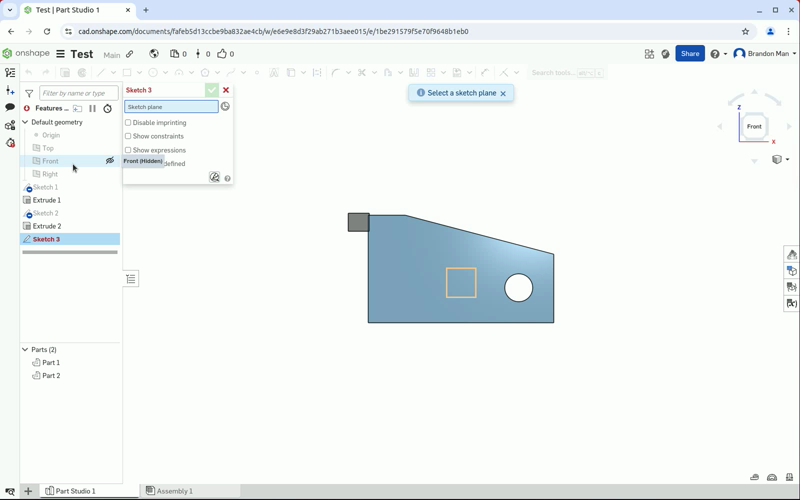
click(73, 163)
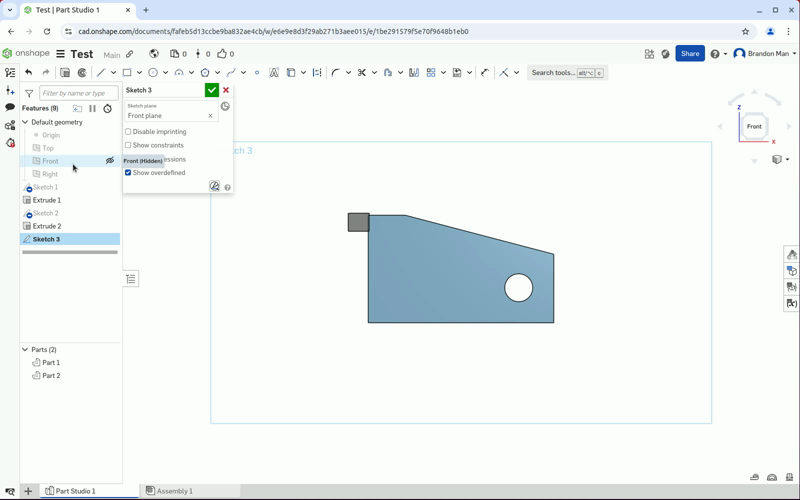
mouse_move(73, 352)
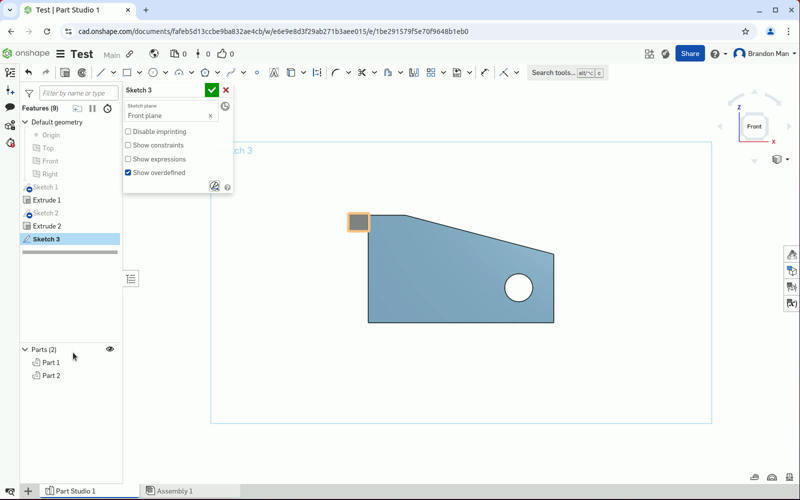
key(y)
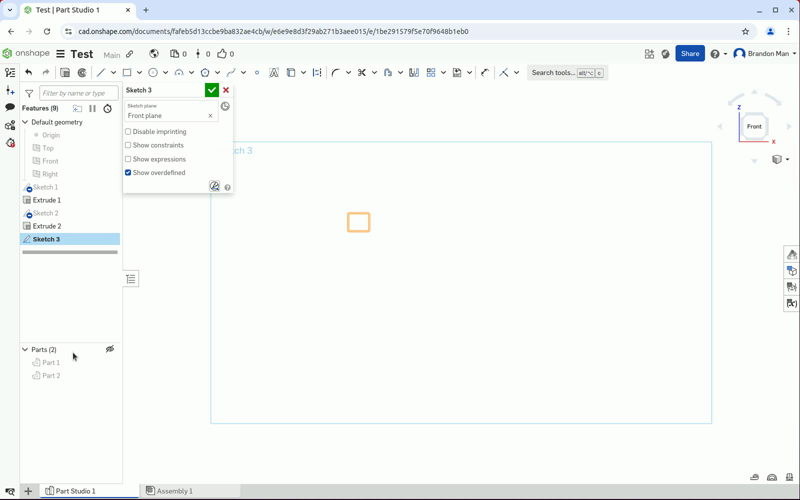
key(l)
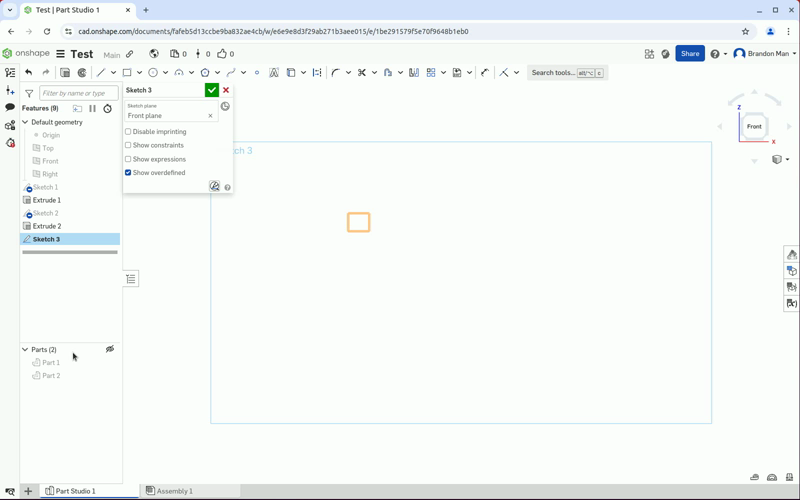
key_down(shift)
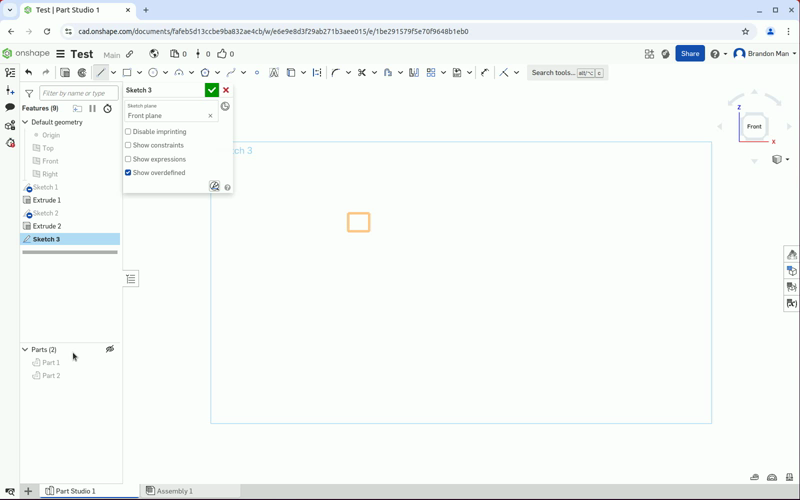
mouse_move(348, 322)
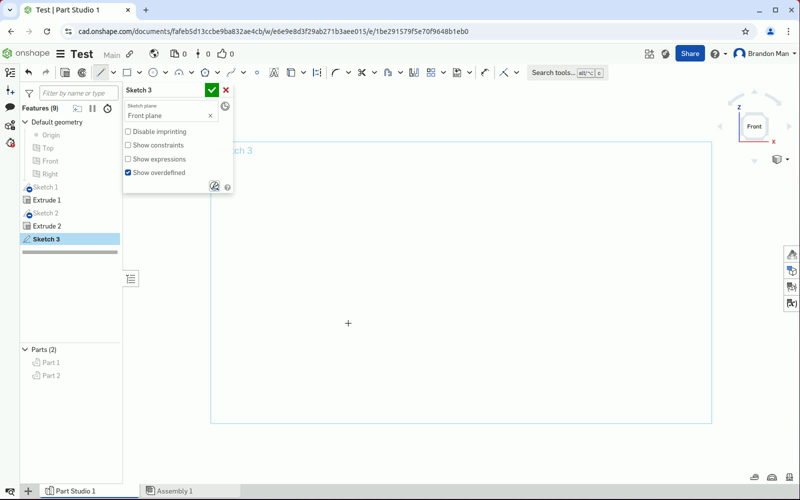
click(348, 322)
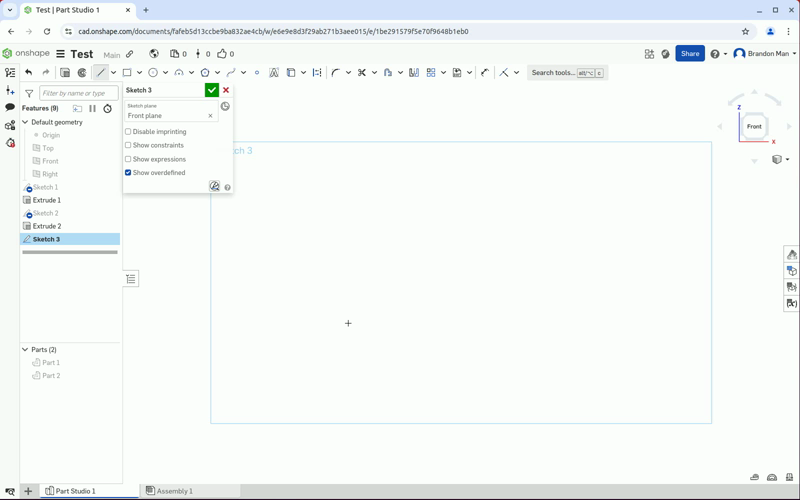
key_up(shift)
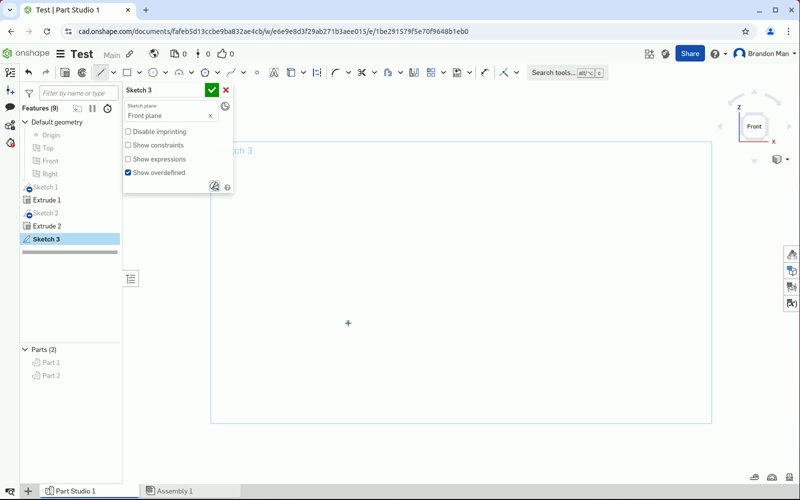
key_down(shift)
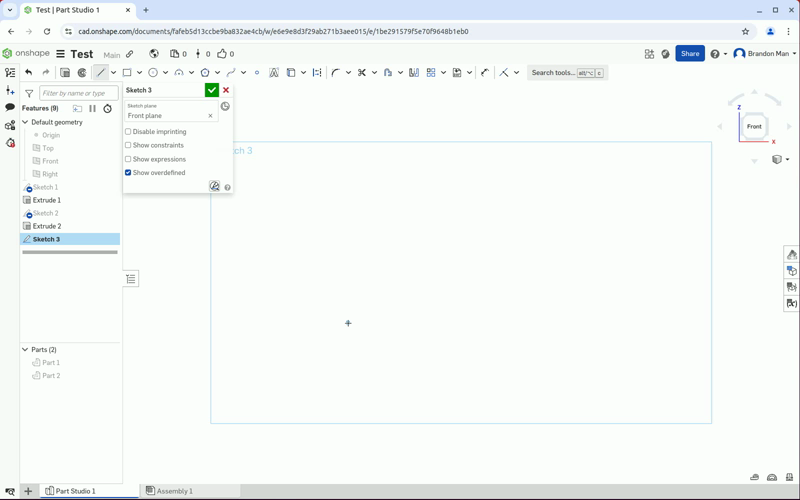
mouse_move(378, 322)
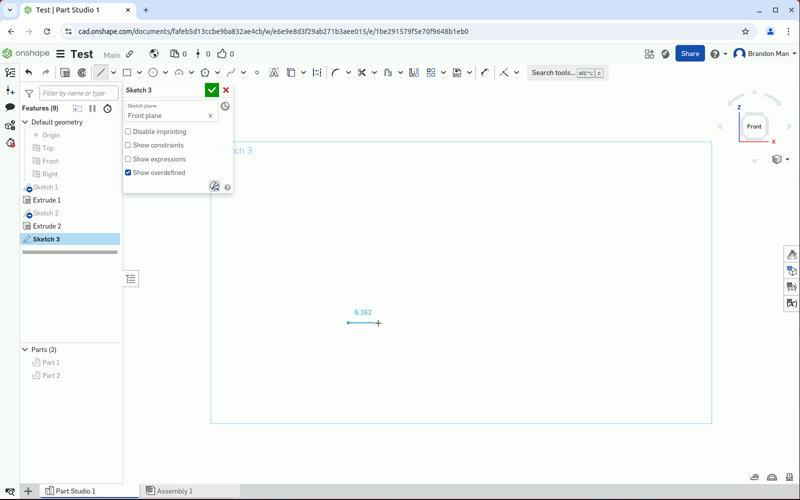
mouse_move(368, 322)
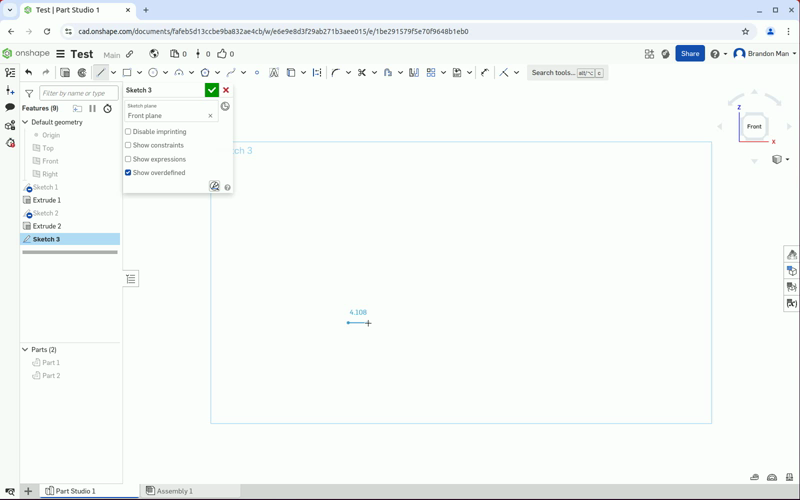
click(368, 322)
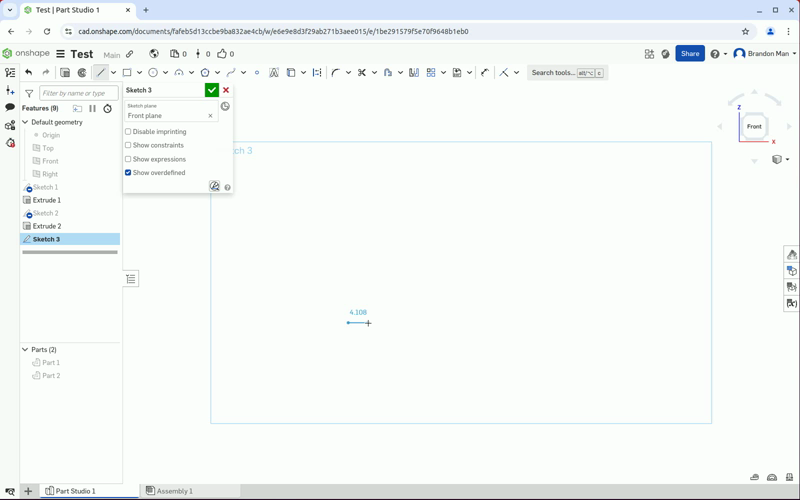
key_up(shift)
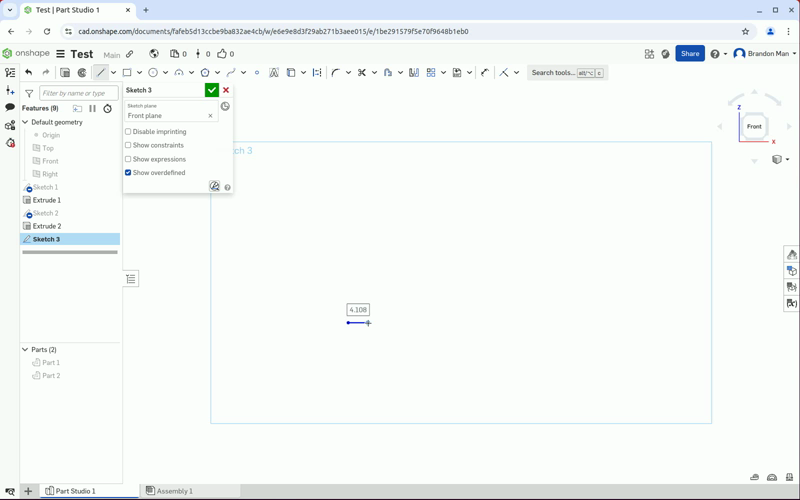
key_down(shift)
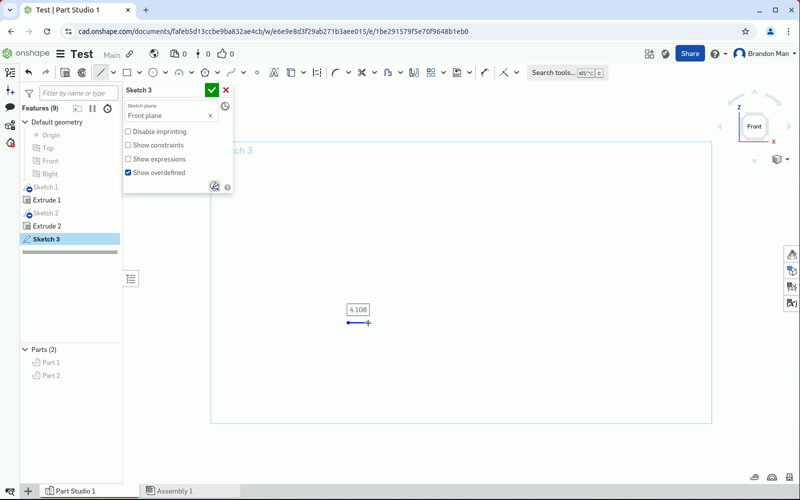
mouse_move(398, 322)
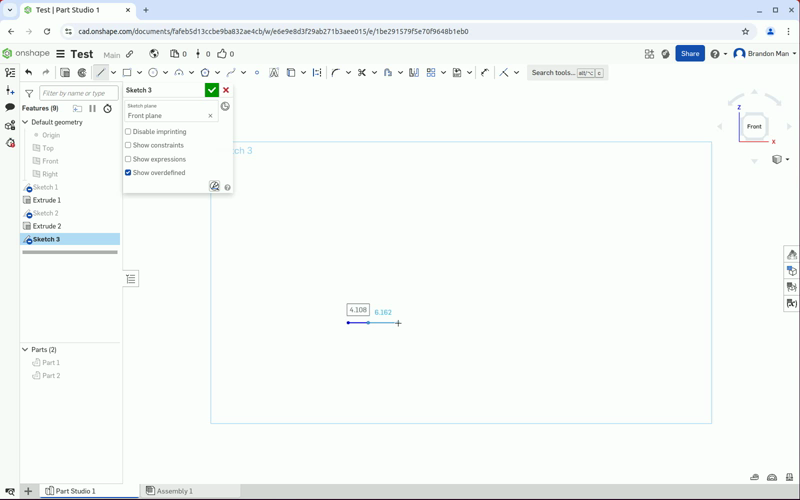
mouse_move(368, 282)
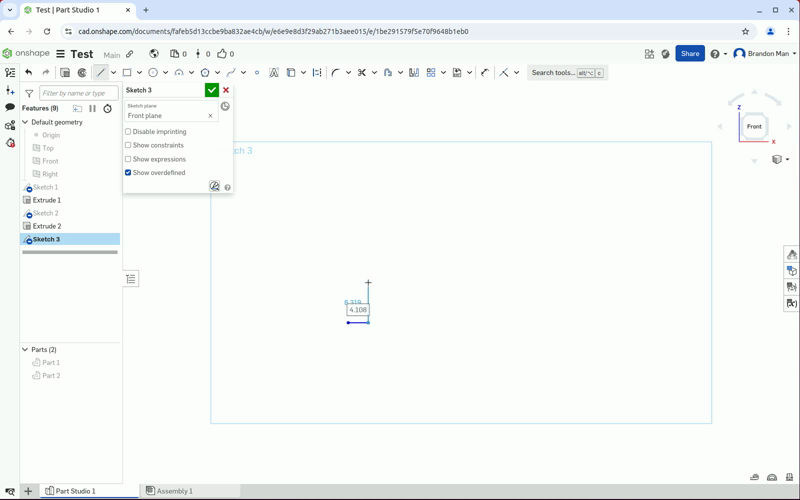
click(368, 282)
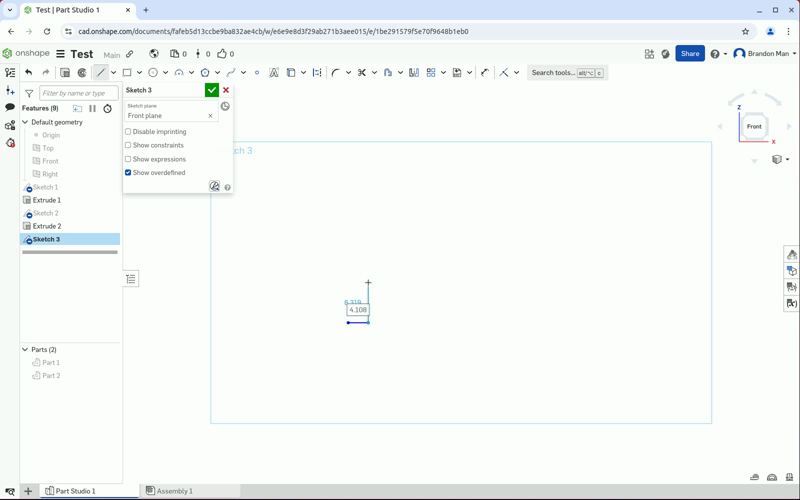
key_up(shift)
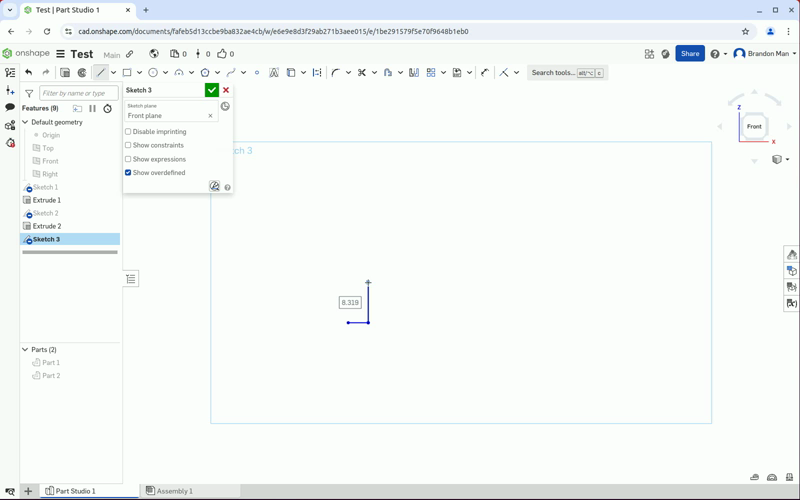
key_down(shift)
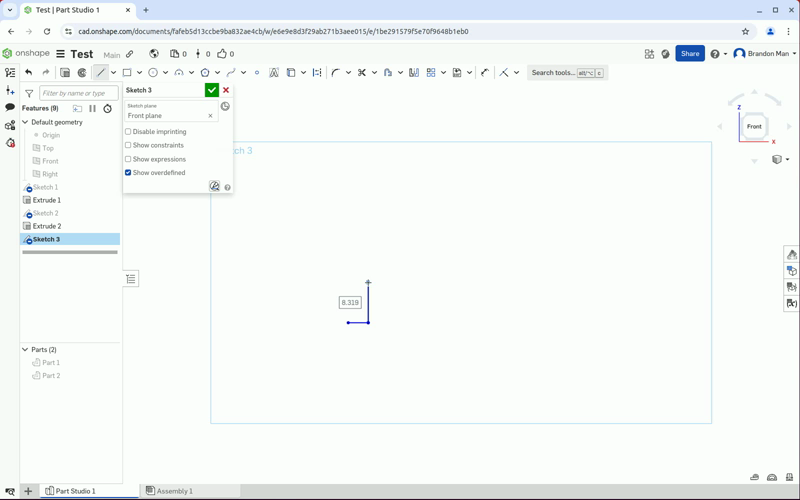
mouse_move(398, 282)
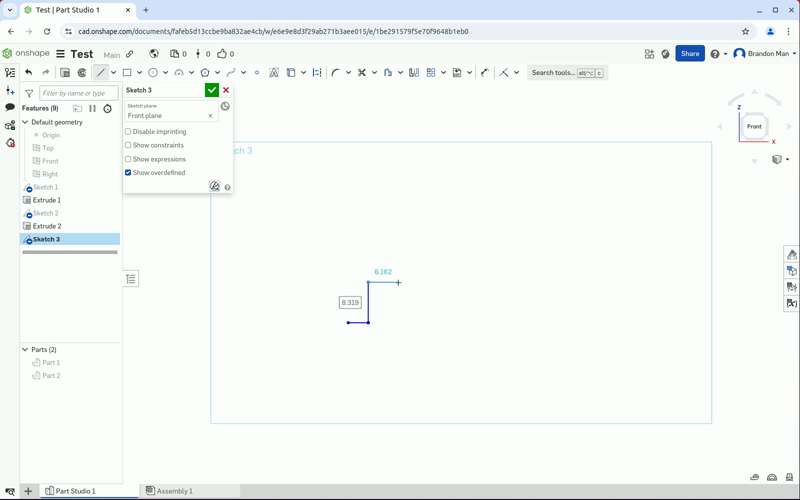
mouse_move(348, 282)
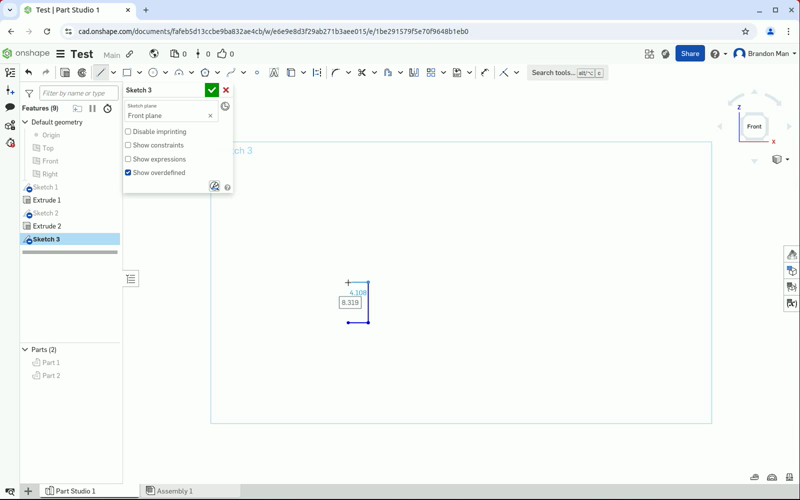
click(348, 282)
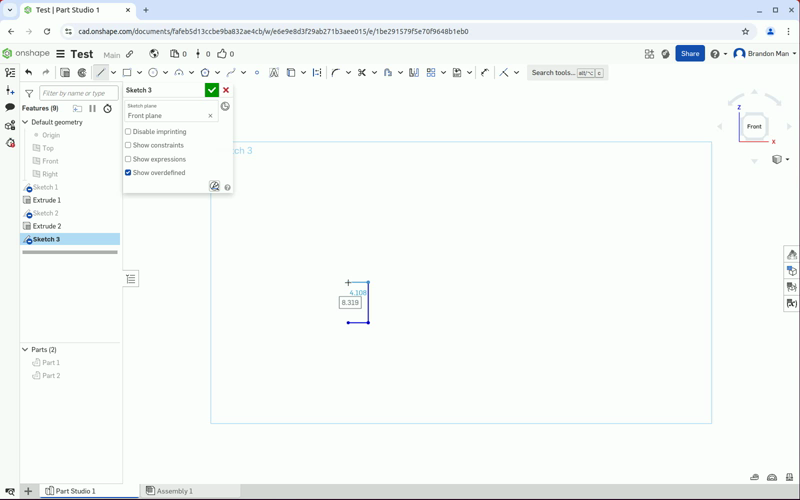
key_up(shift)
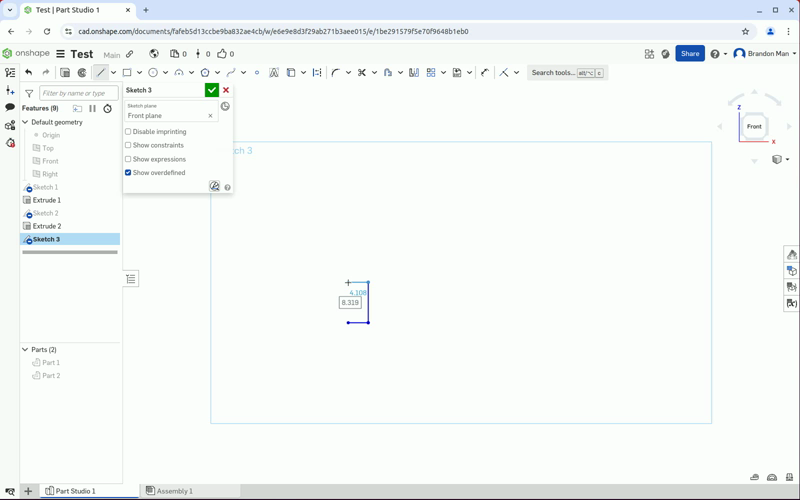
mouse_move(378, 282)
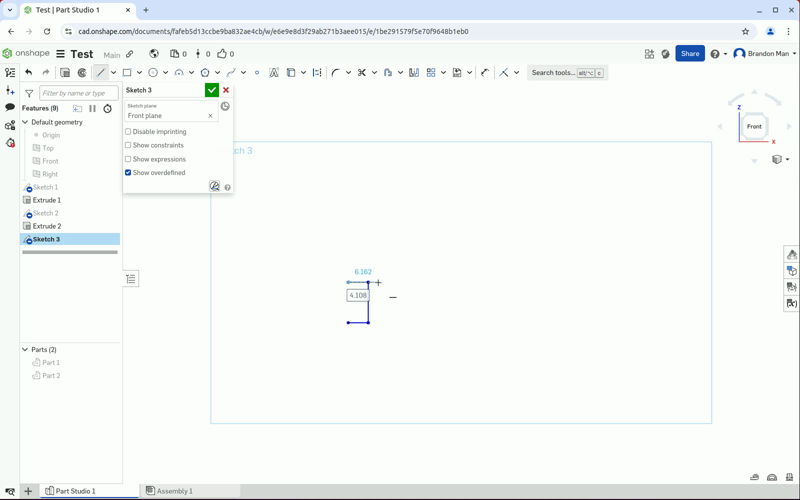
key_down(shift)
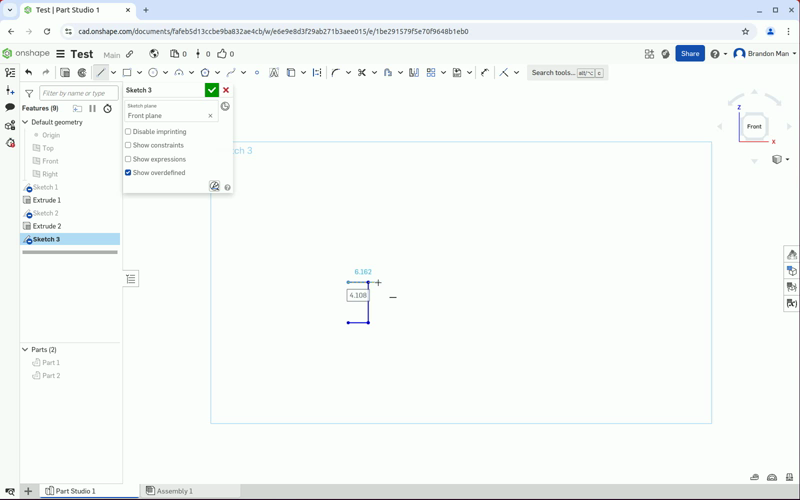
mouse_move(348, 322)
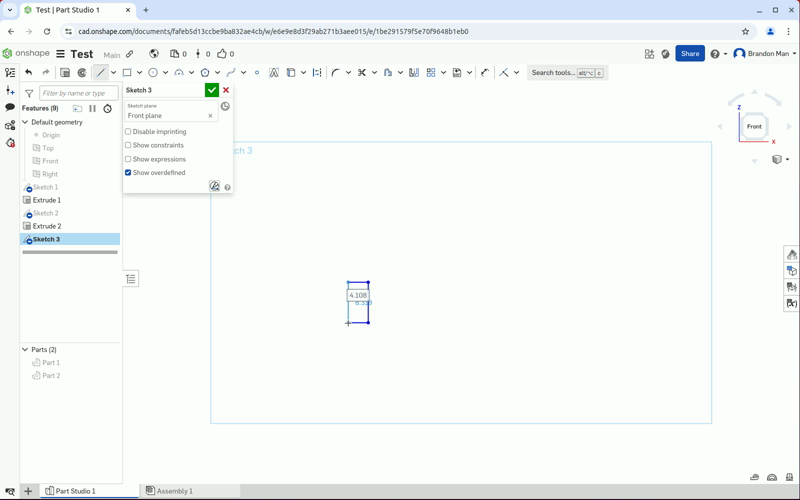
key_up(shift)
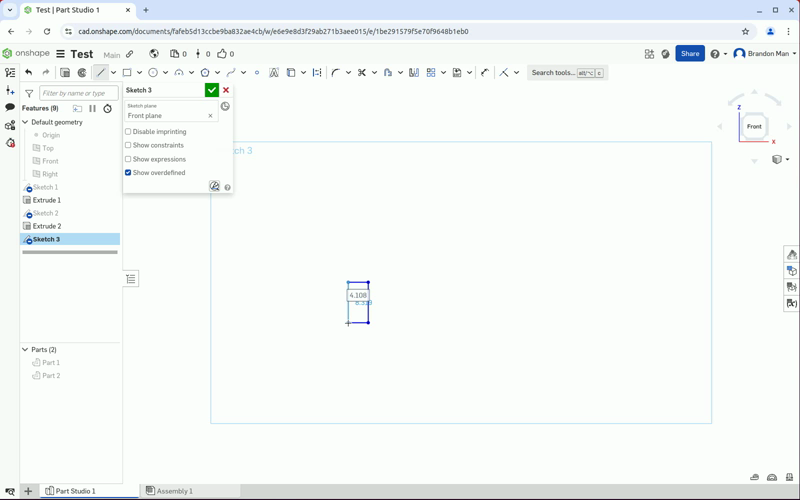
click(348, 322)
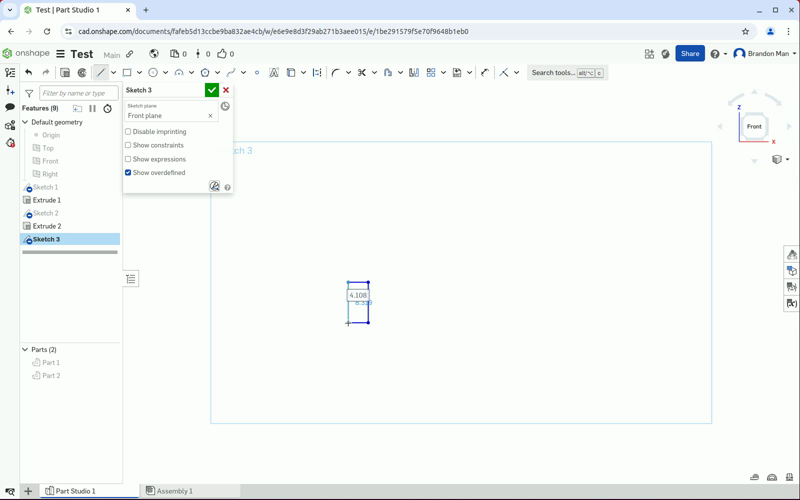
key(esc)
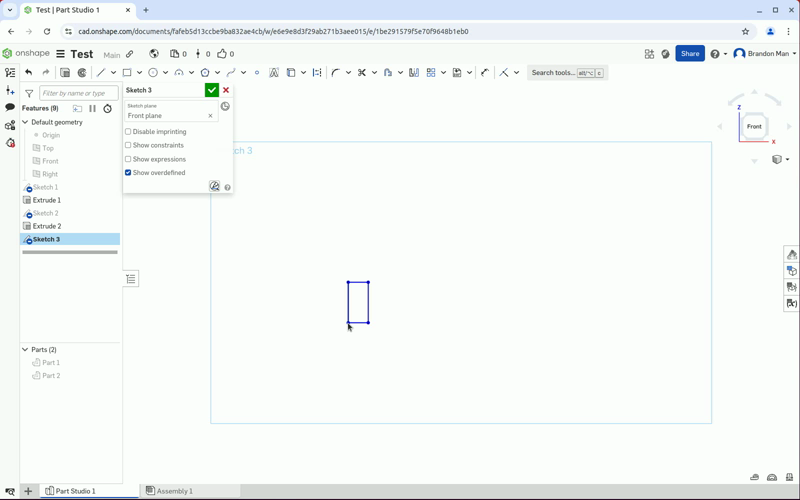
mouse_move(350, 288)
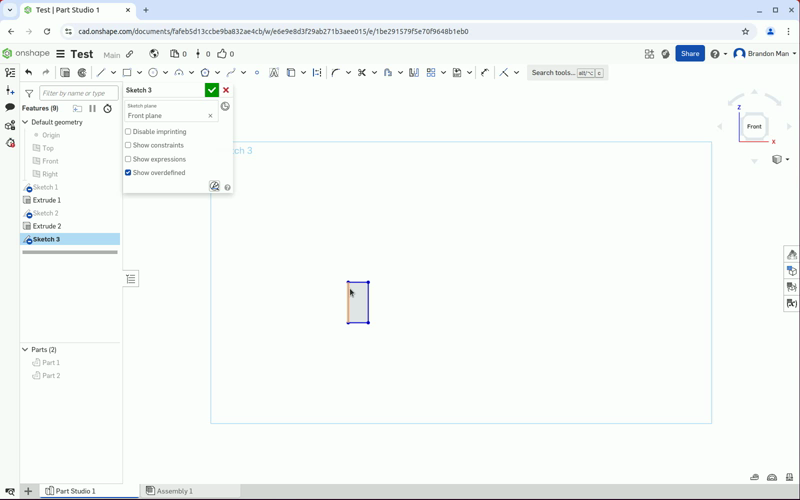
scroll(6)
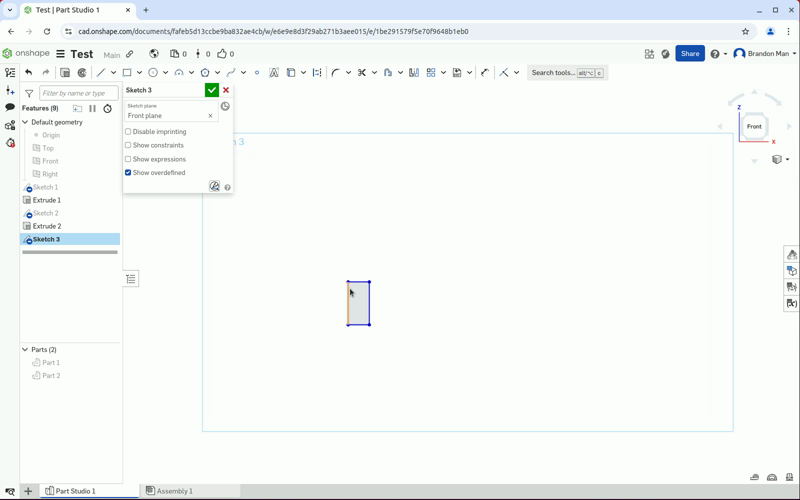
scroll(6)
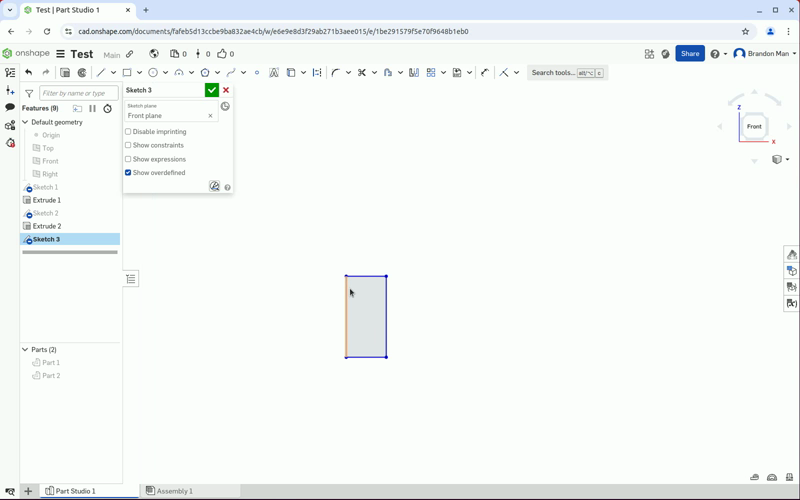
scroll(6)
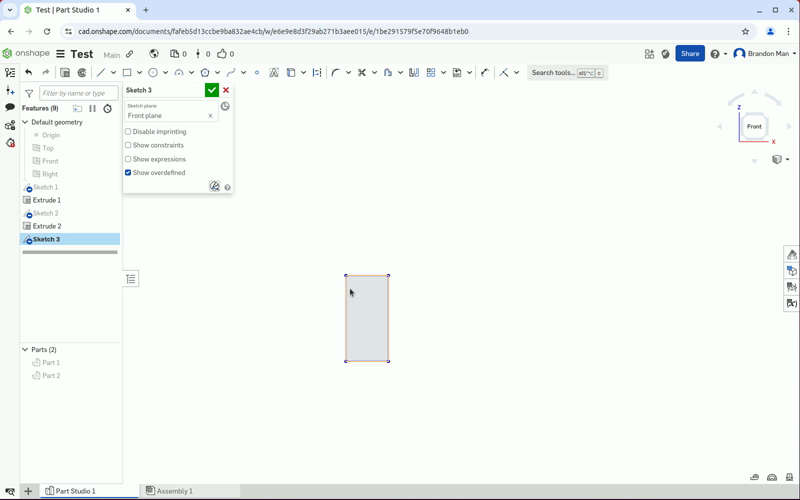
scroll(6)
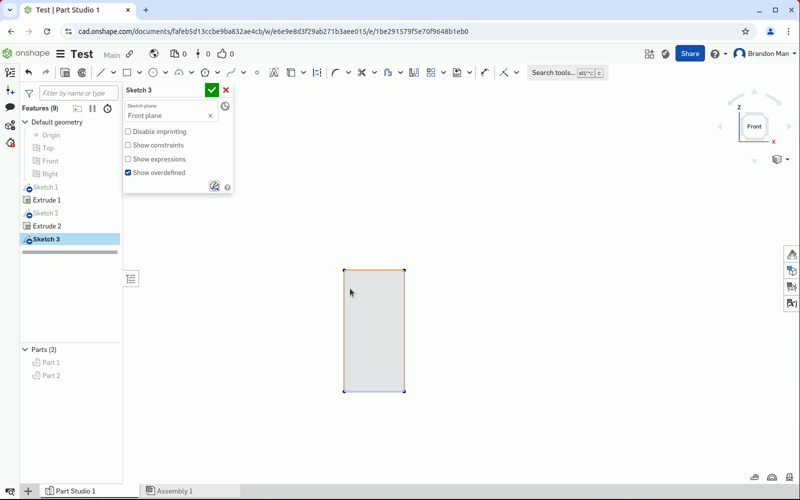
scroll(6)
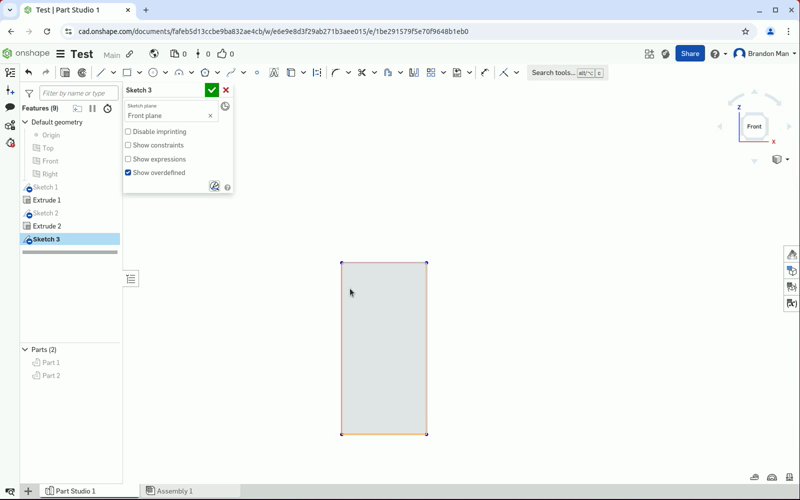
scroll(6)
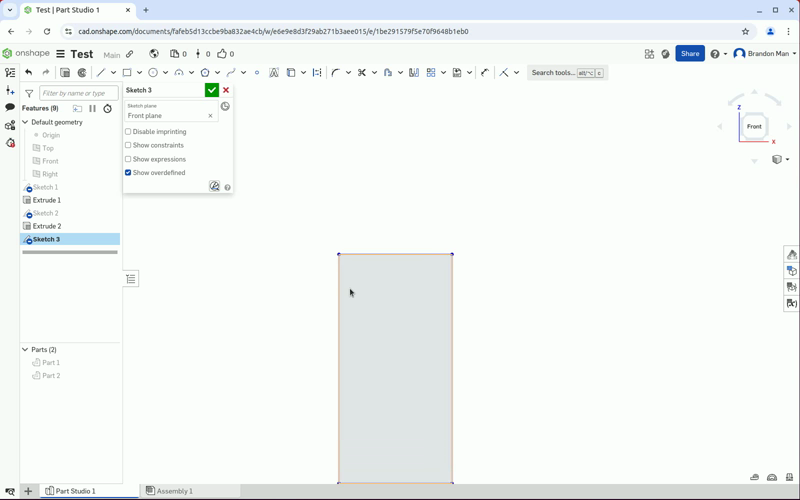
scroll(6)
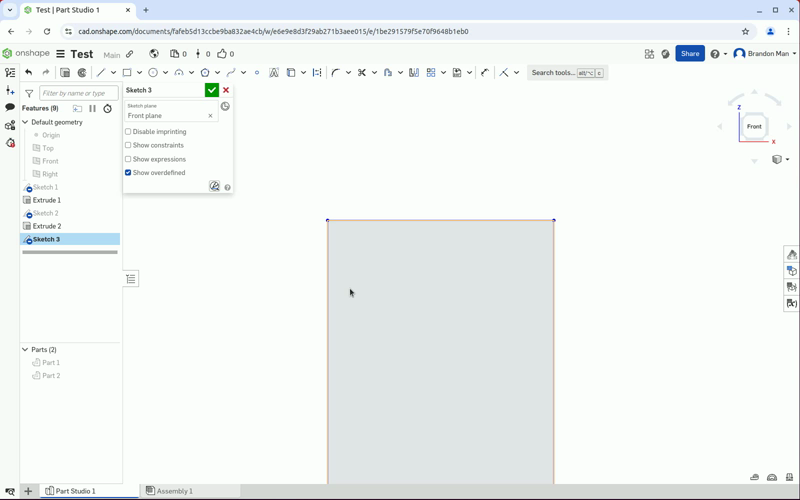
click(350, 288)
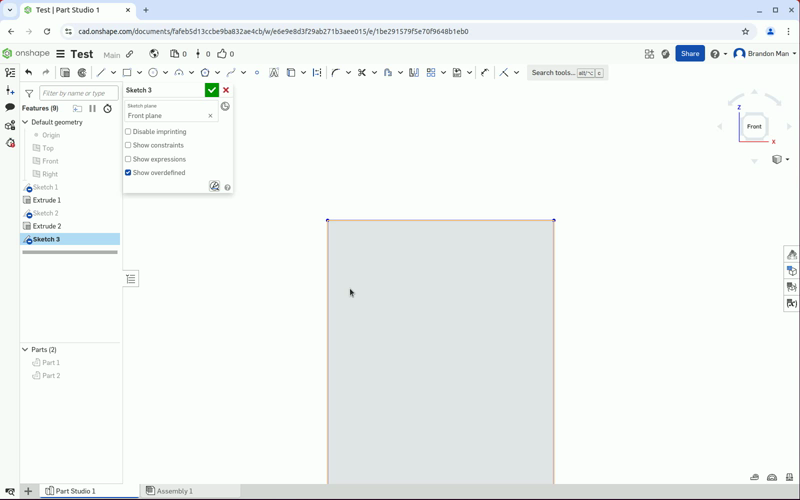
scroll(-6)
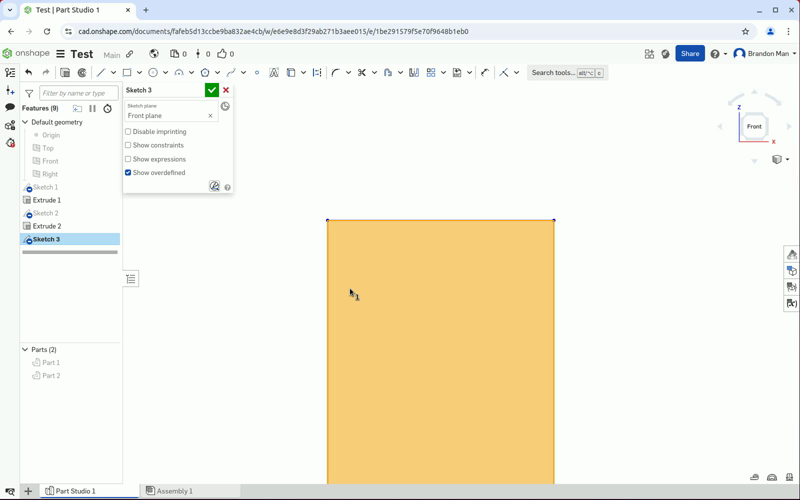
scroll(-6)
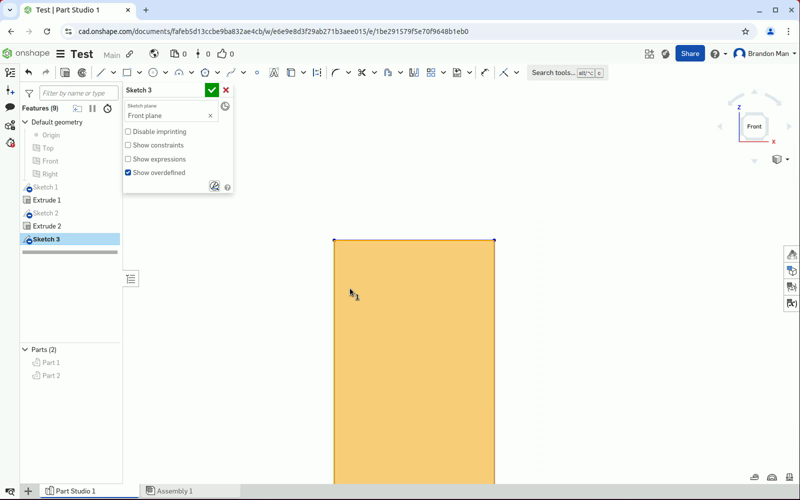
scroll(-6)
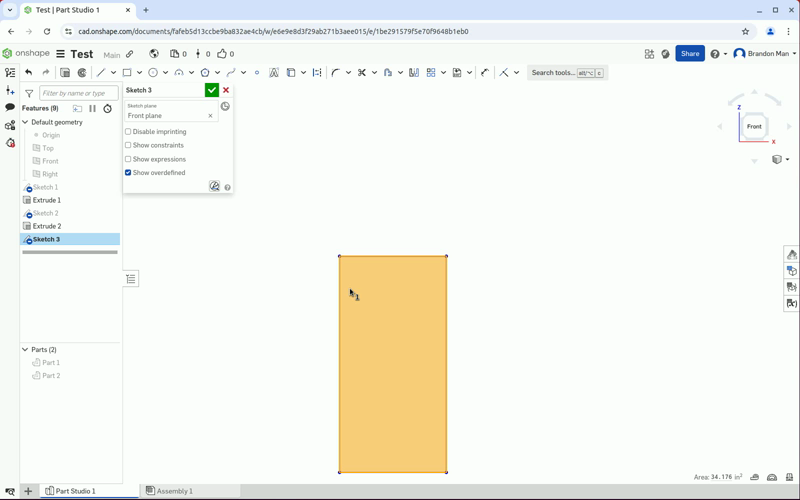
scroll(-6)
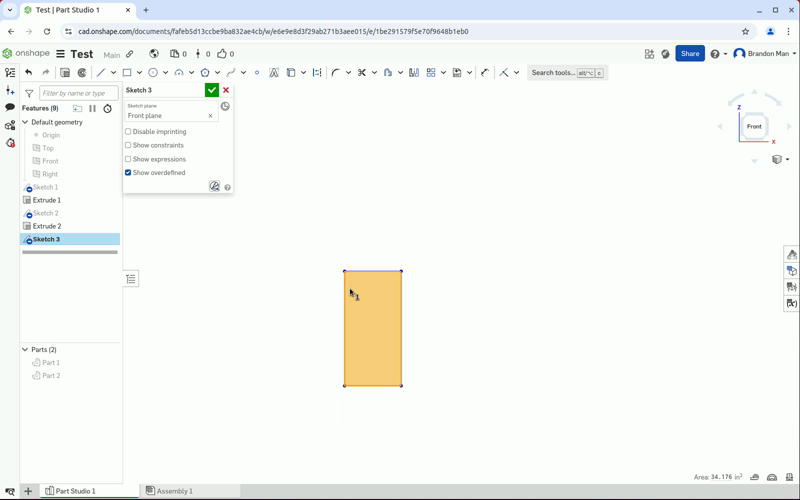
scroll(-6)
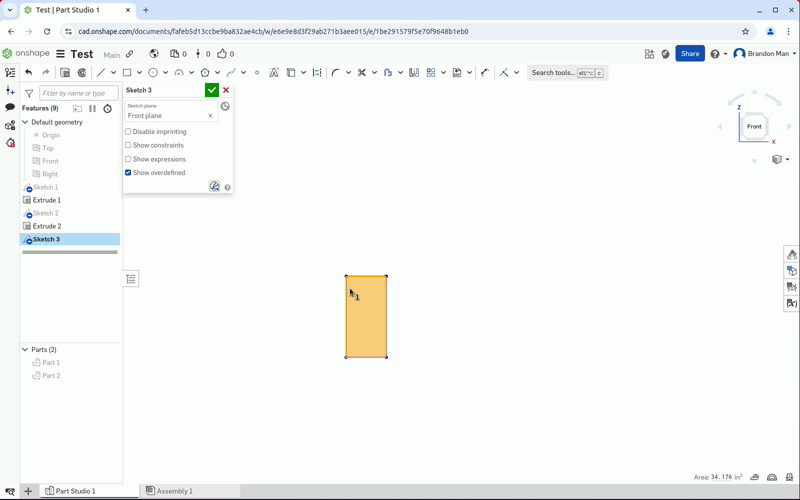
scroll(-6)
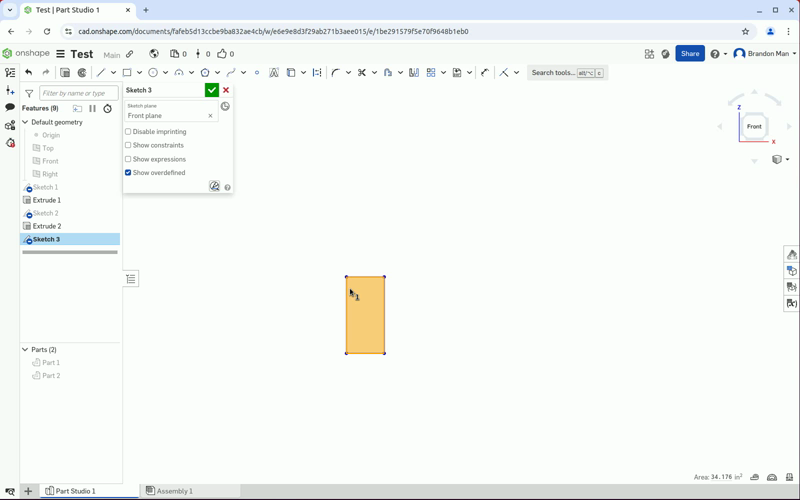
scroll(-6)
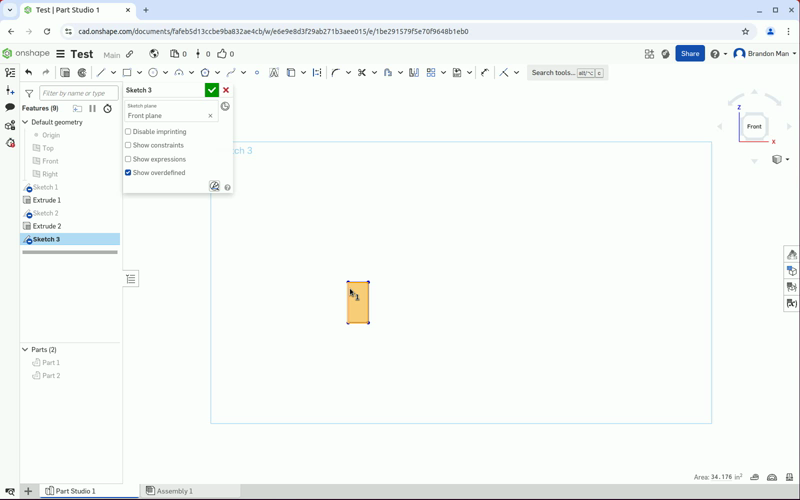
mouse_move(73, 352)
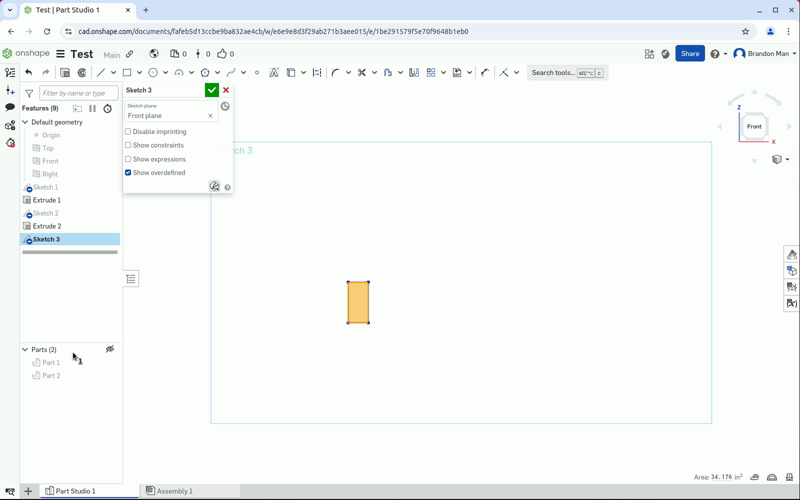
key(shift+y)
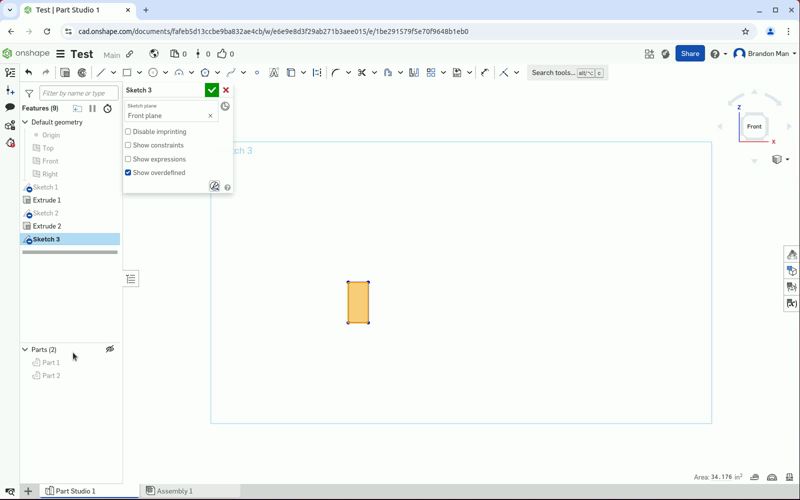
key(shift+e)
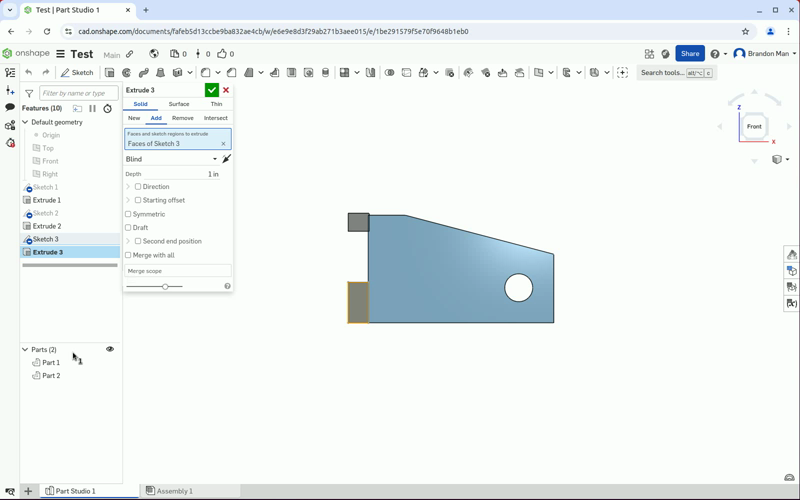
mouse_move(143, 106)
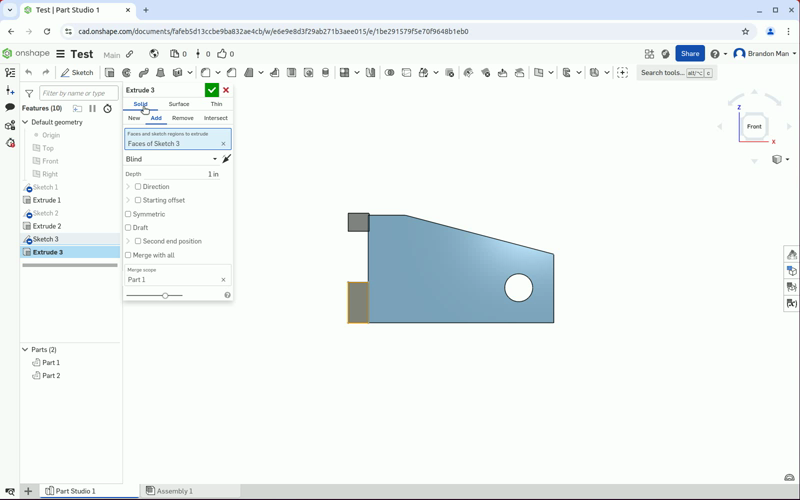
click(143, 106)
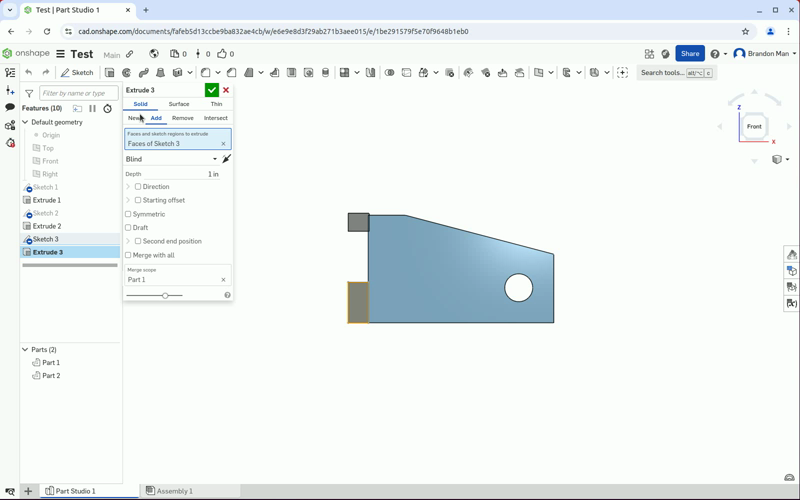
mouse_move(137, 120)
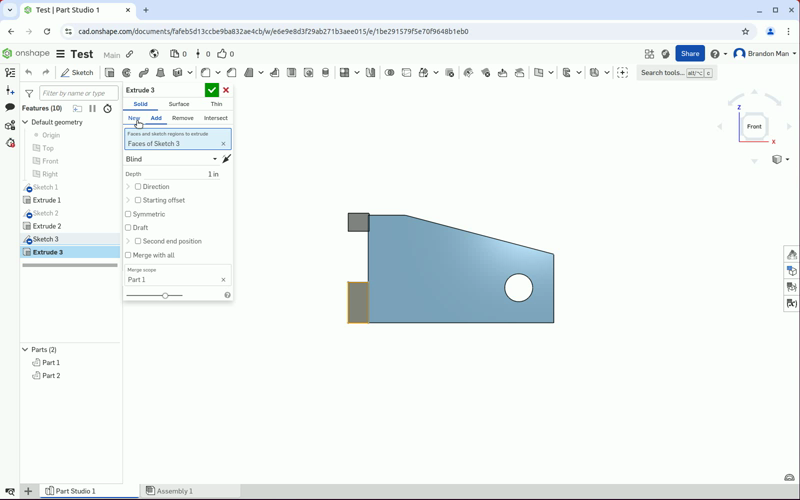
click(137, 120)
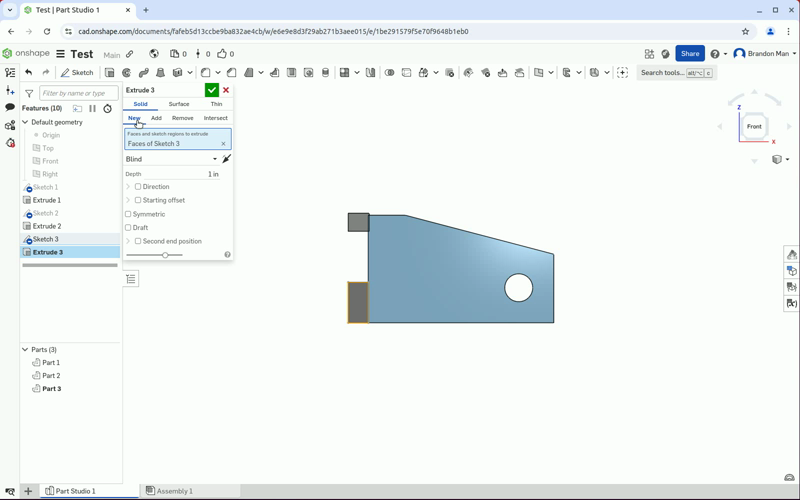
key(tab, 4)
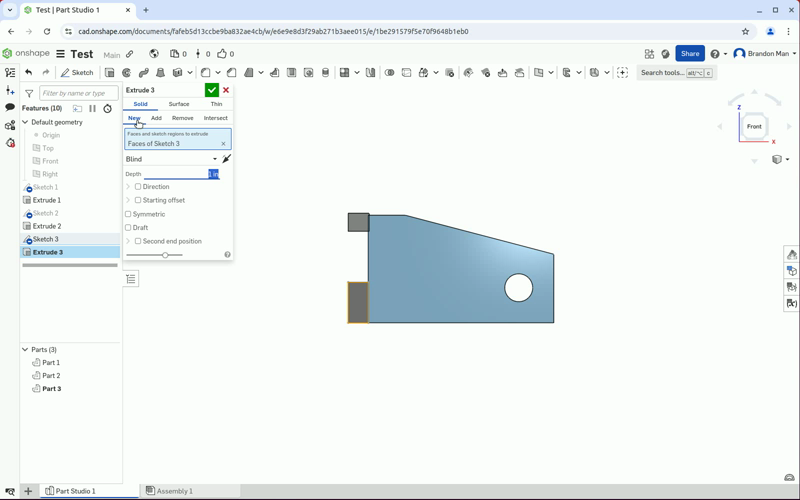
text(16.368)
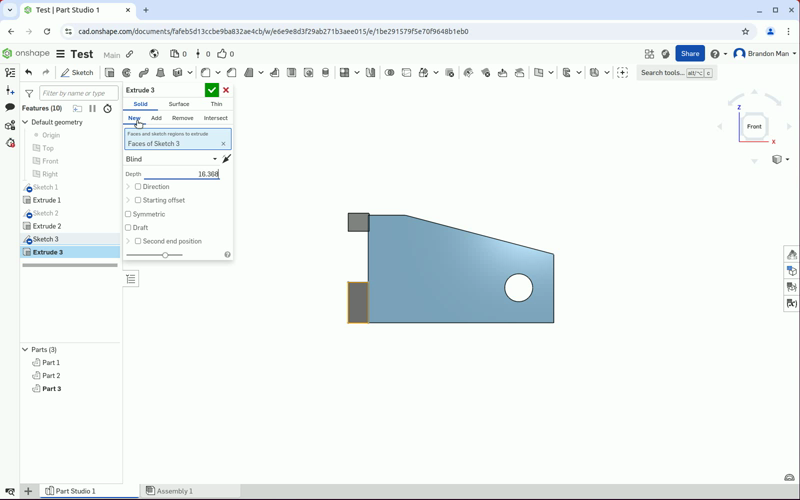
key(enter)
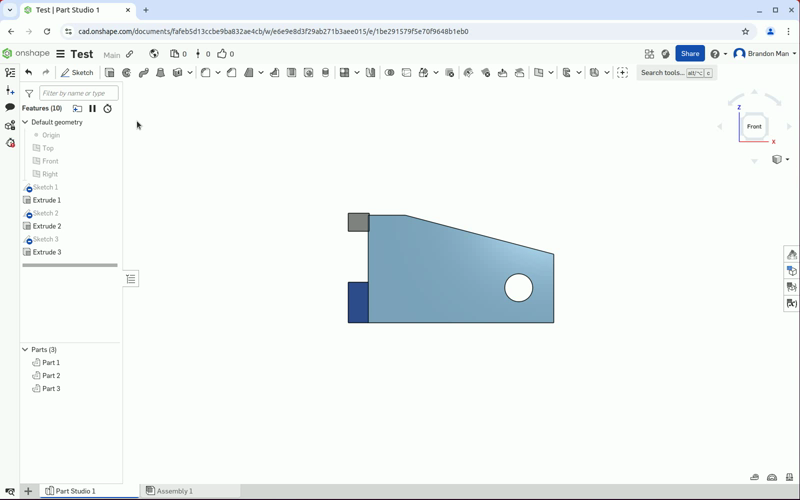
key(shift+h)
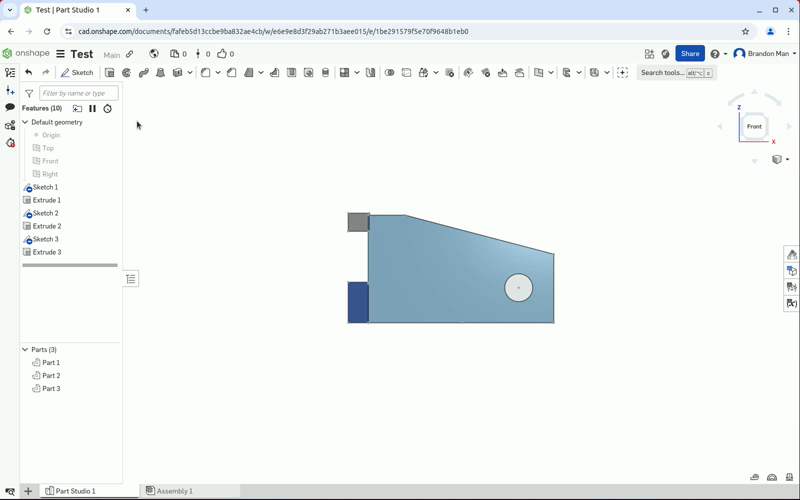
key(shift+h)
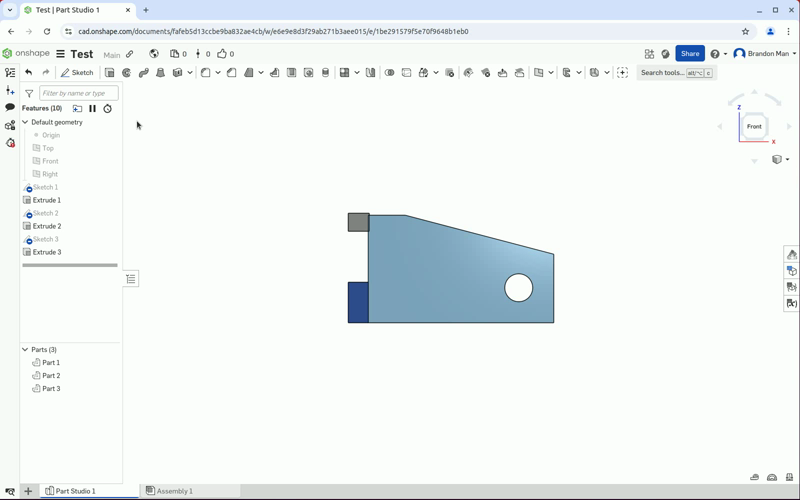
mouse_move(73, 189)
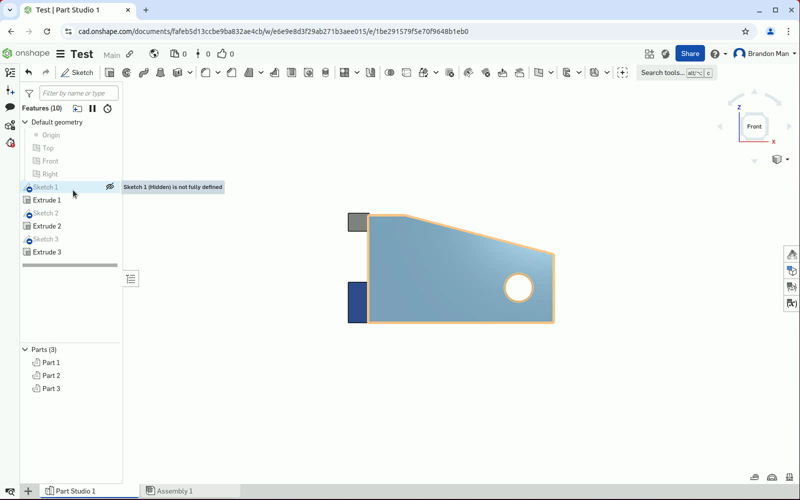
click(73, 189)
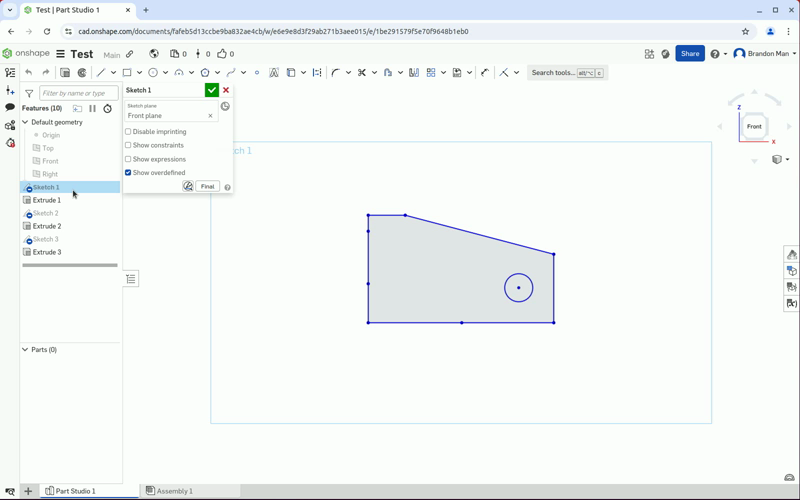
mouse_move(229, 92)
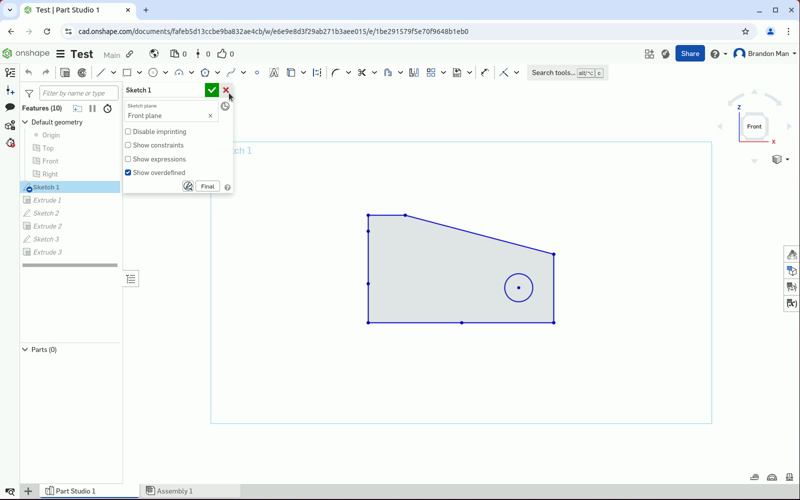
click(229, 92)
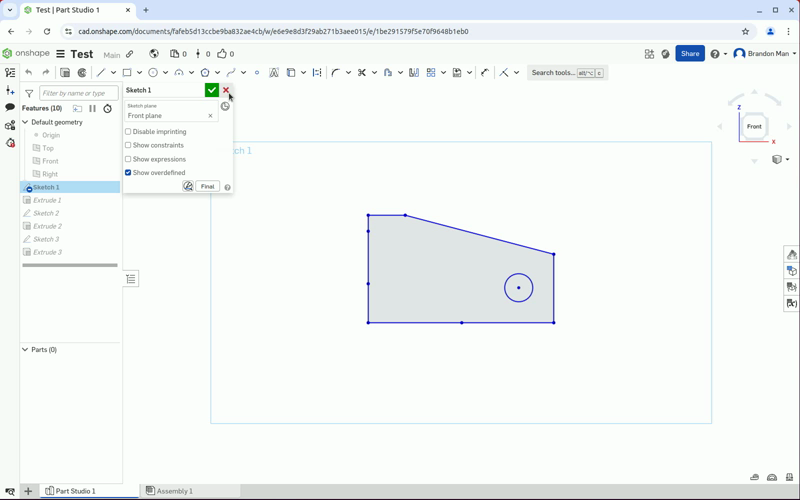
key(shift+s)
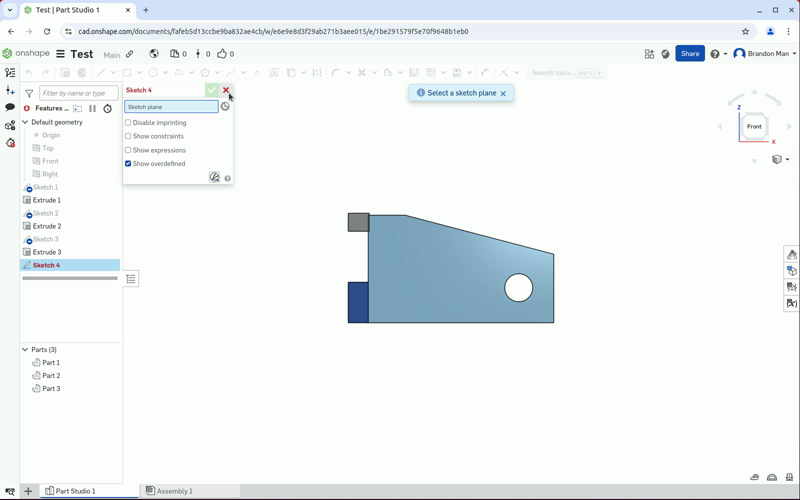
mouse_move(73, 163)
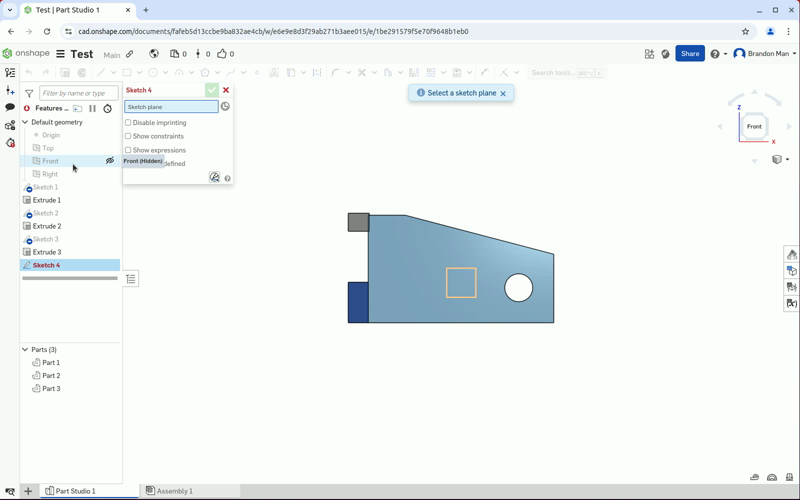
click(73, 163)
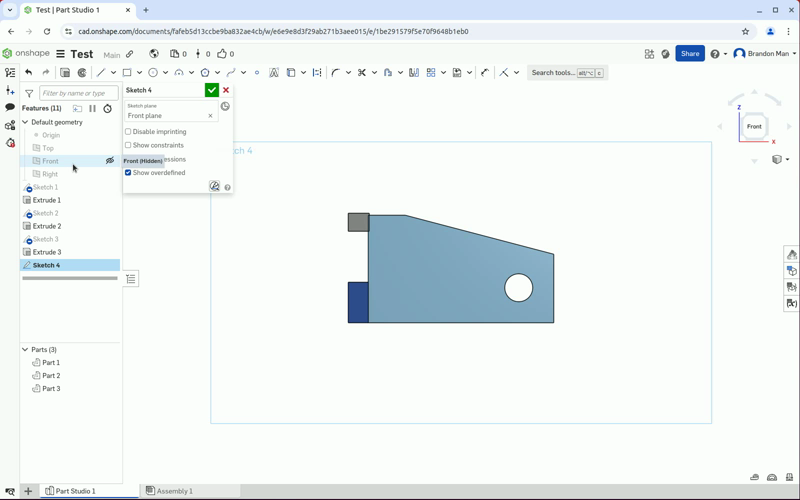
mouse_move(73, 352)
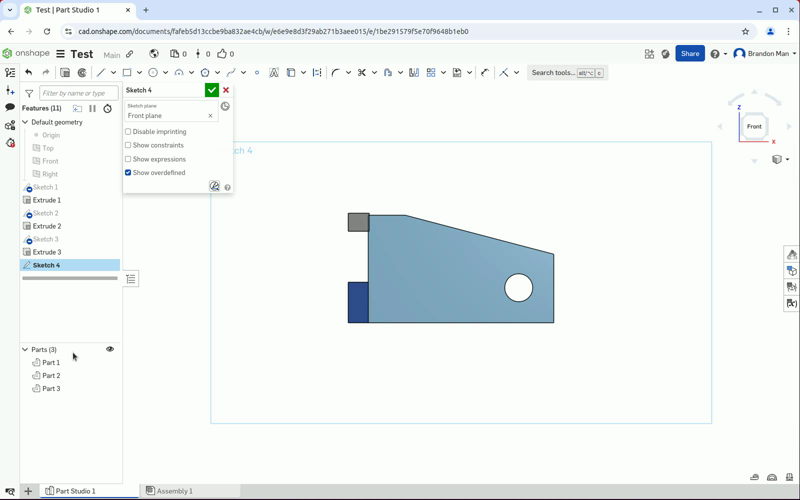
key(y)
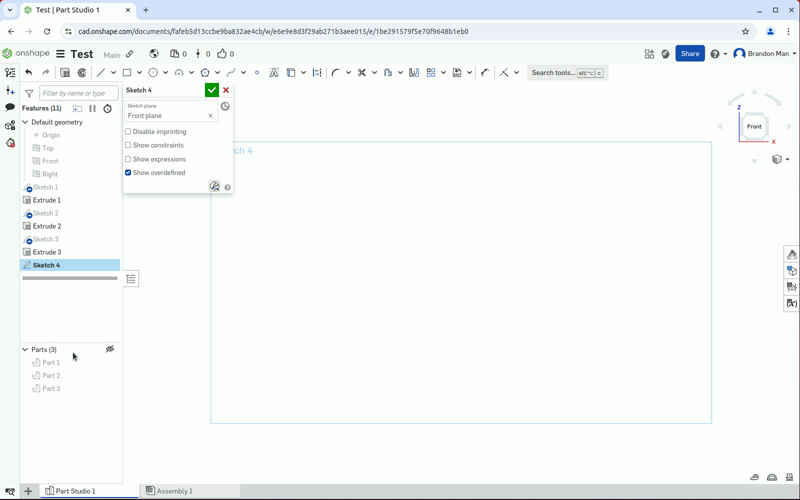
key(l)
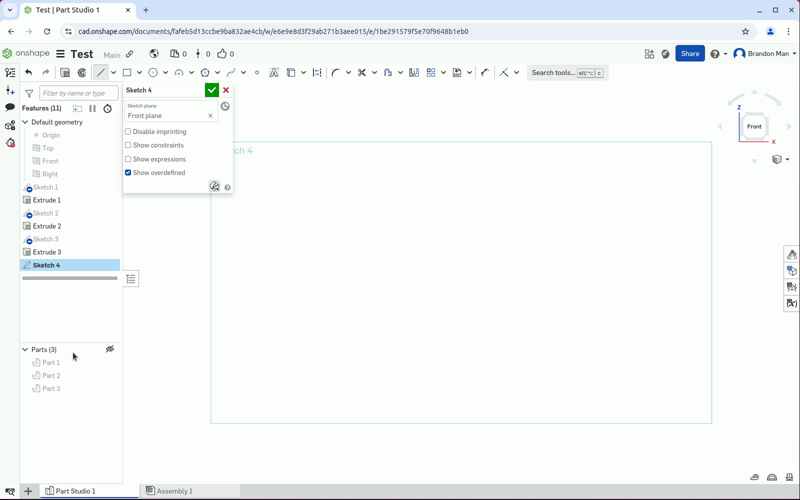
key_down(shift)
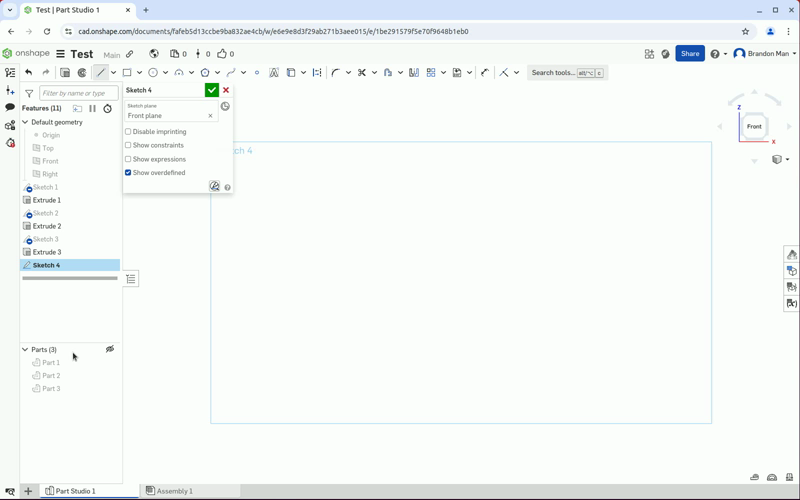
mouse_move(348, 282)
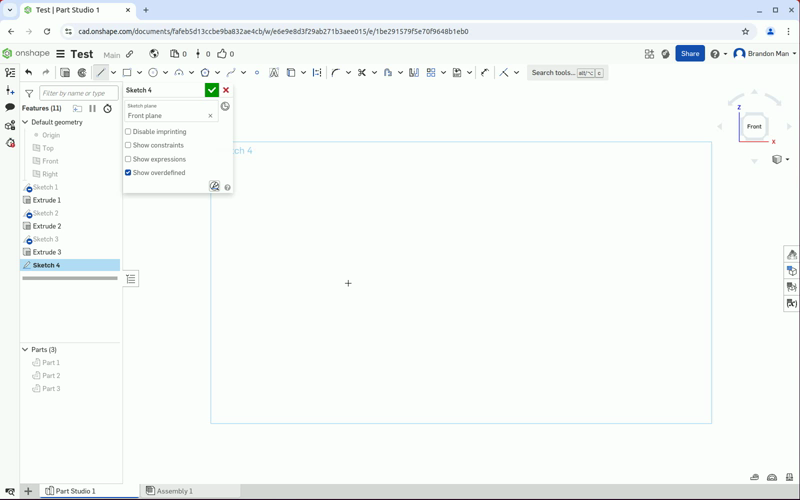
click(348, 282)
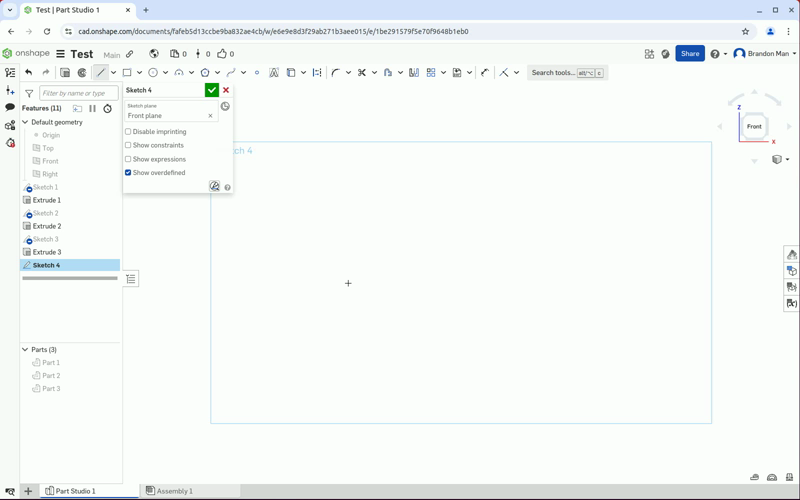
key_up(shift)
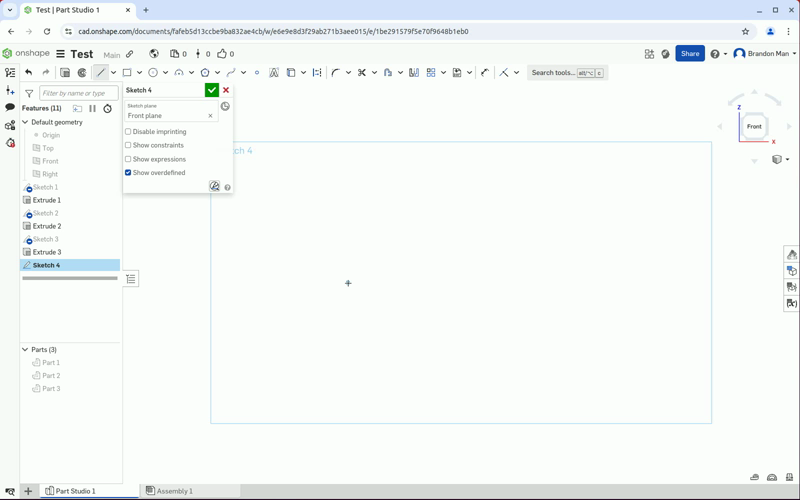
key_down(shift)
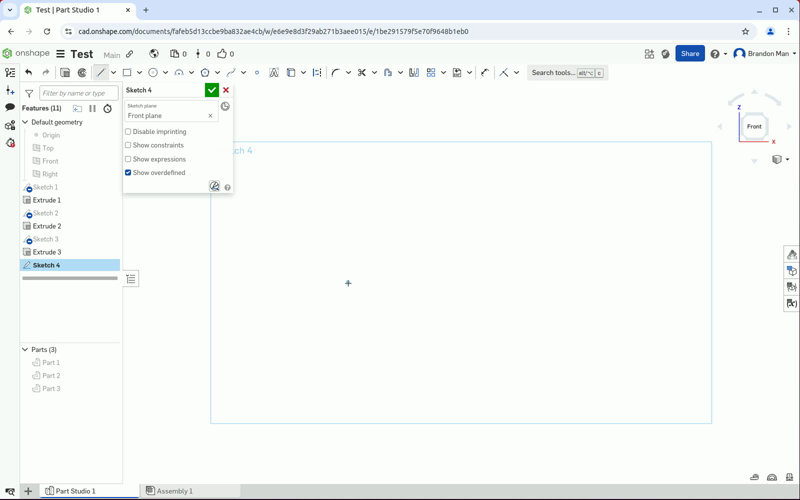
mouse_move(378, 282)
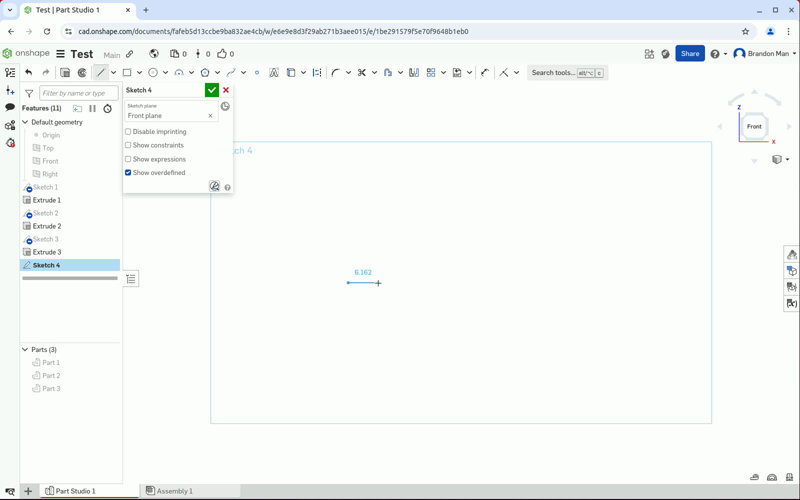
mouse_move(368, 282)
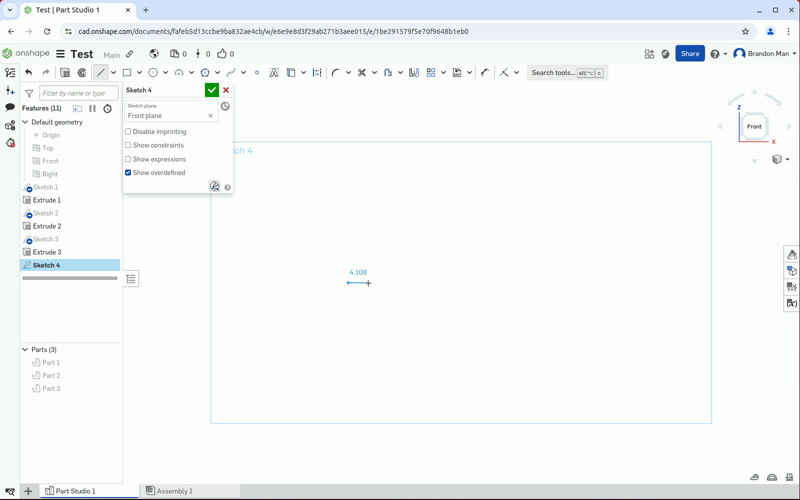
click(368, 282)
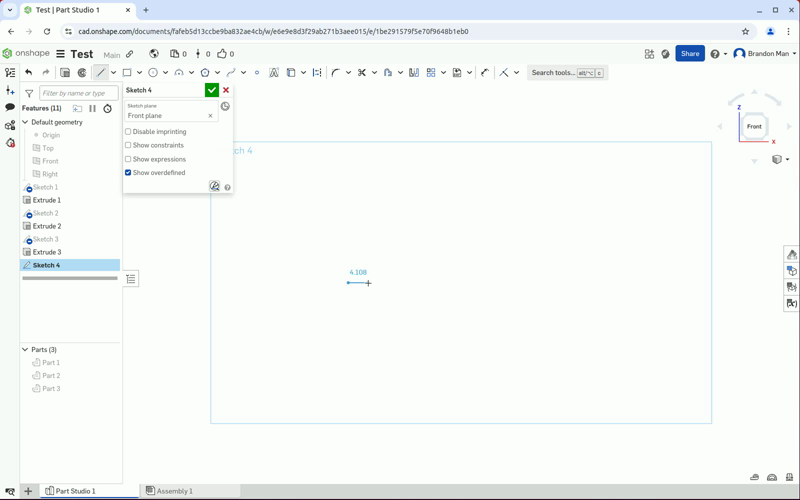
key_up(shift)
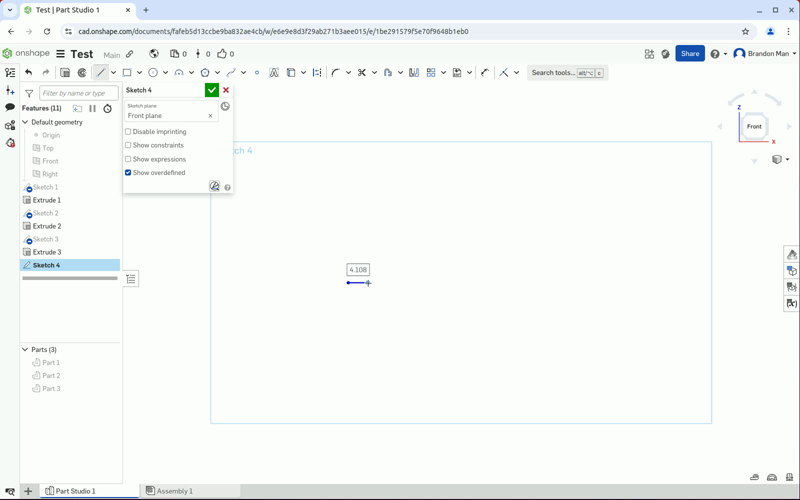
key_down(shift)
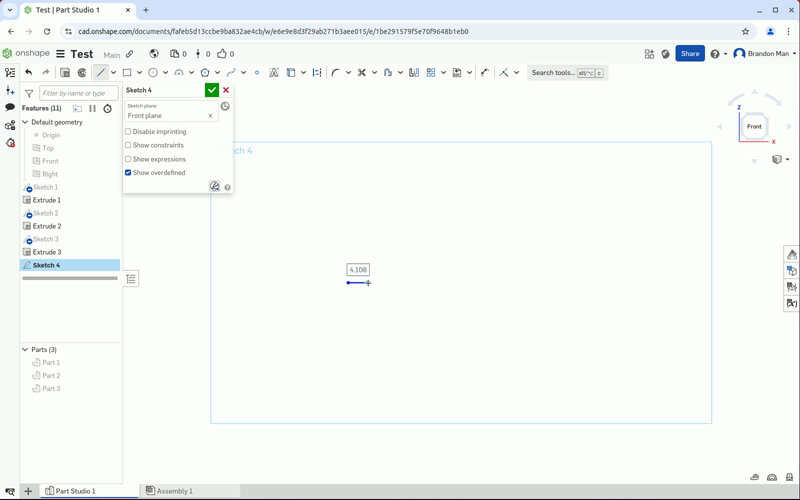
mouse_move(398, 282)
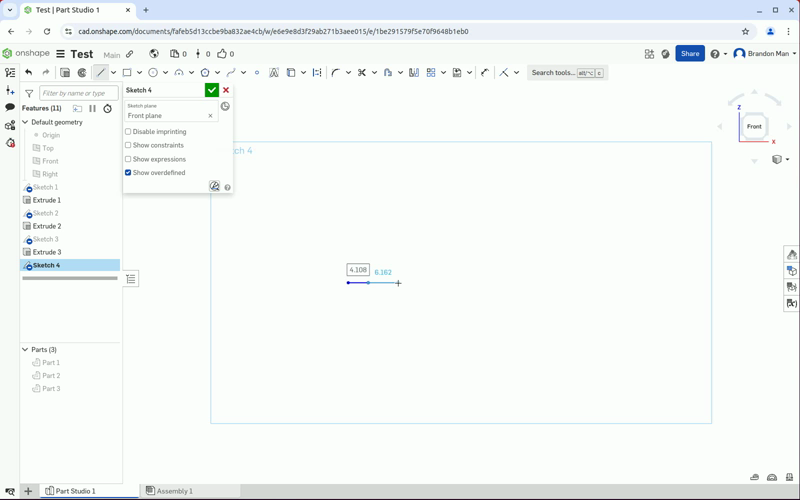
mouse_move(368, 230)
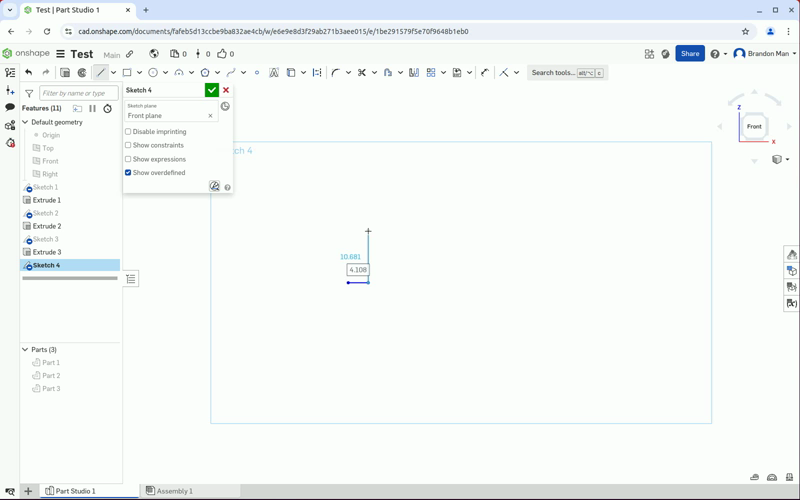
click(368, 230)
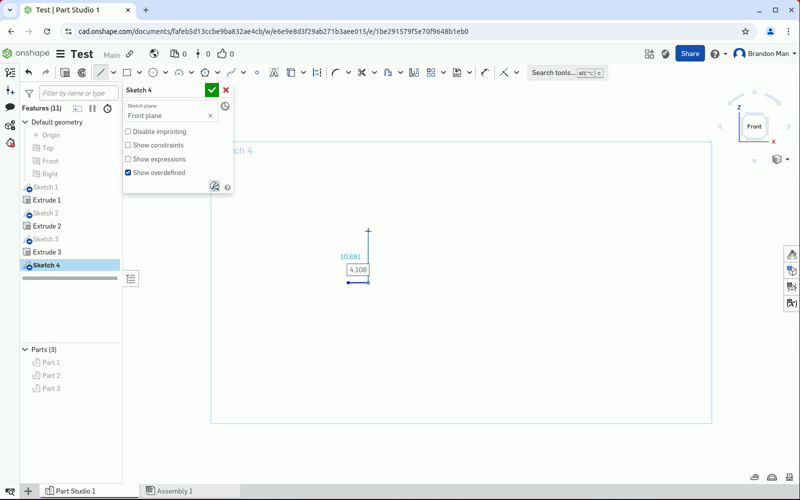
key_up(shift)
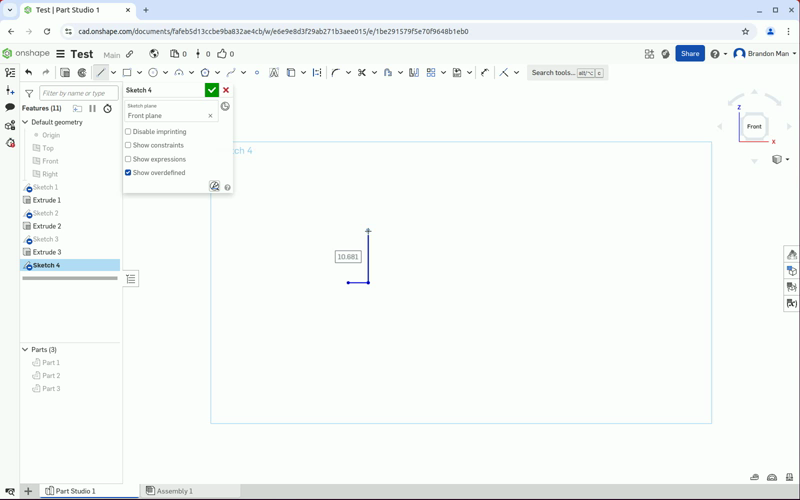
key_down(shift)
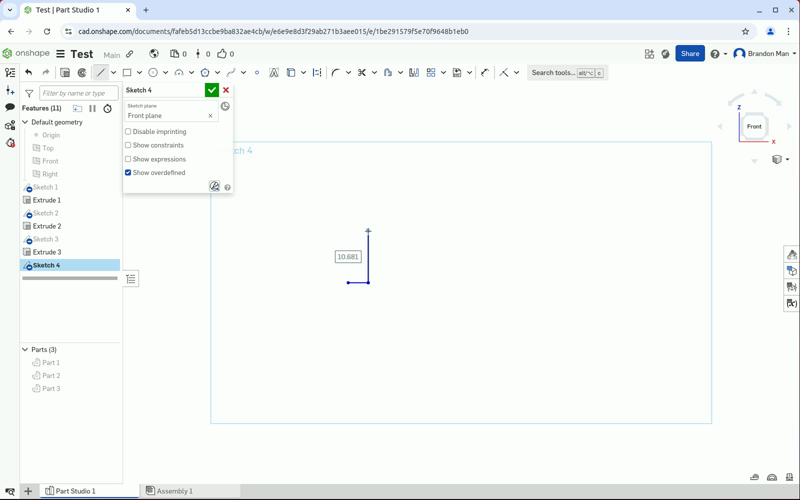
mouse_move(398, 230)
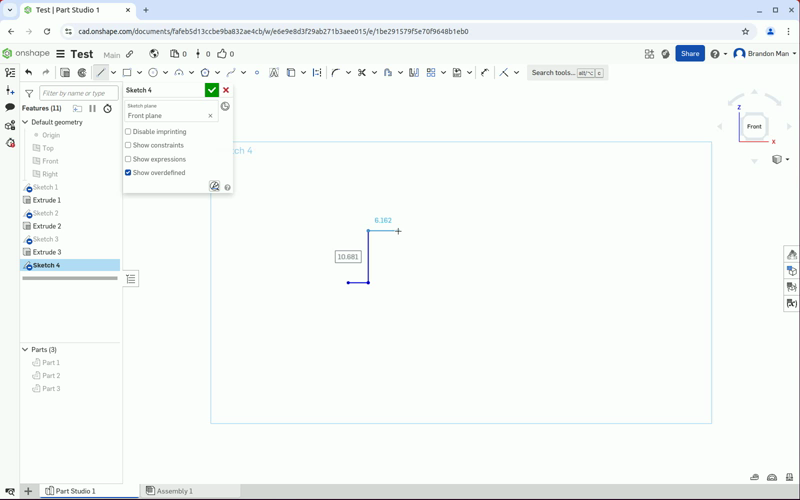
mouse_move(348, 230)
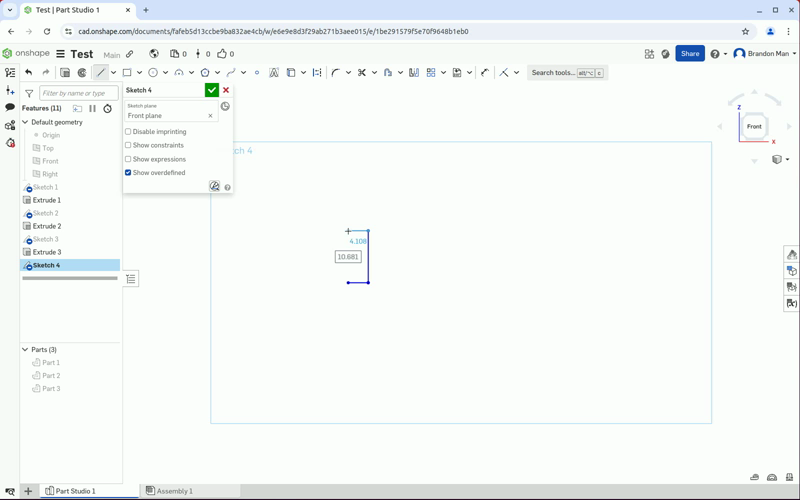
click(348, 230)
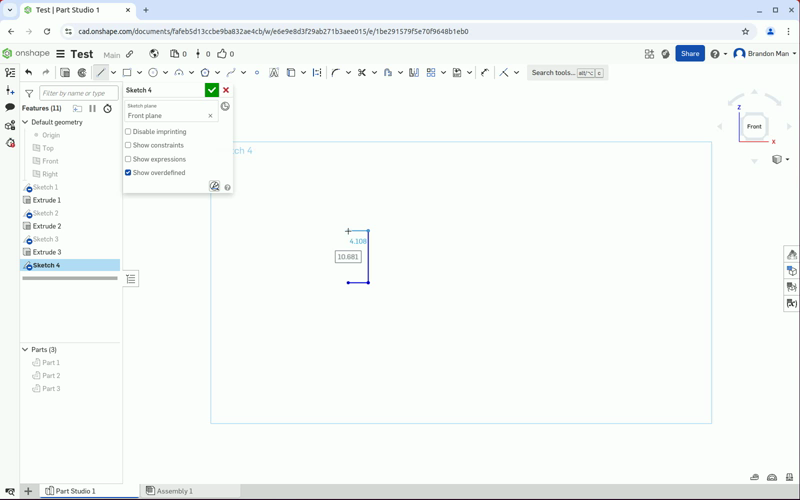
key_up(shift)
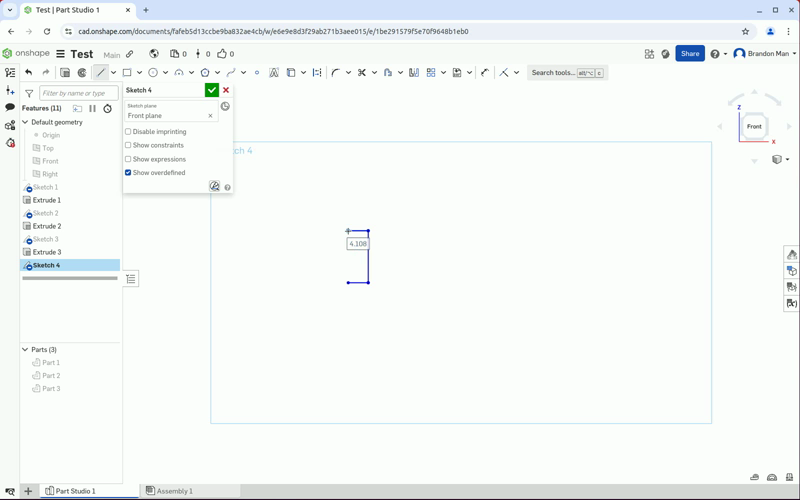
mouse_move(378, 230)
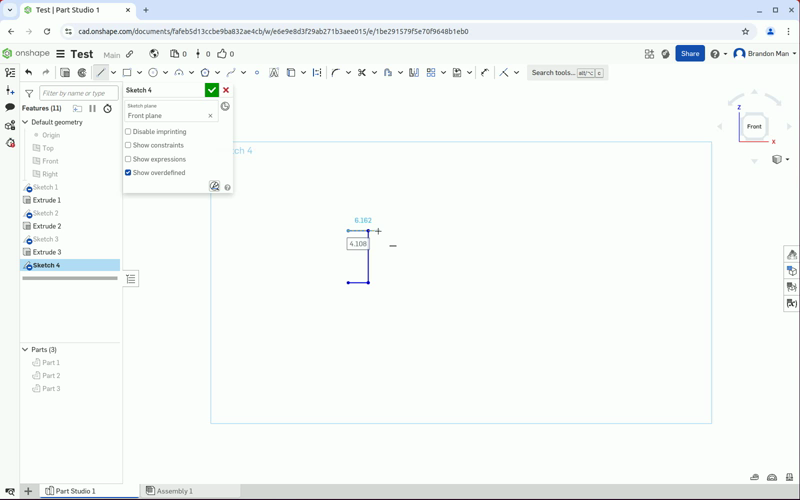
key_down(shift)
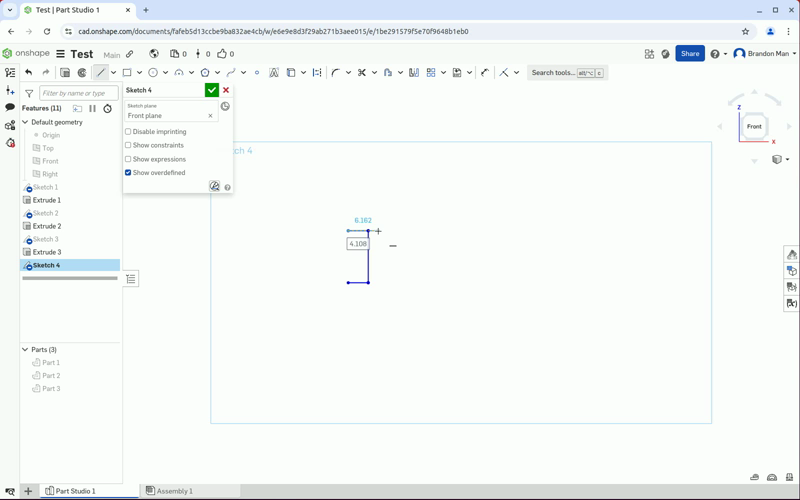
mouse_move(348, 282)
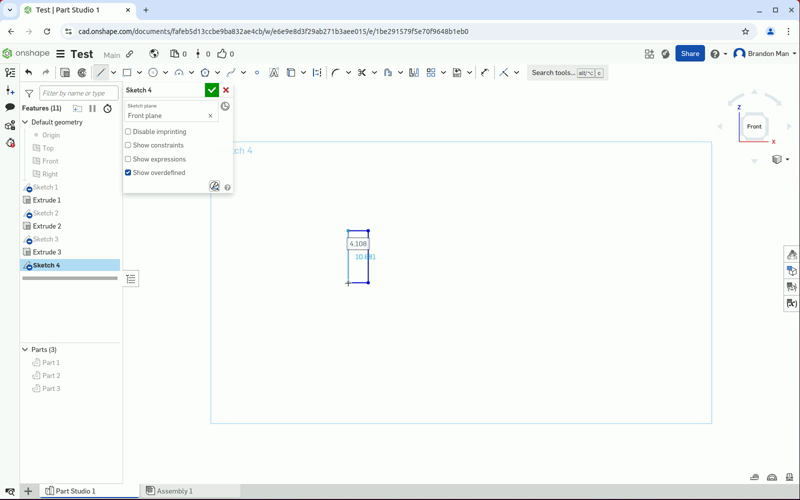
key_up(shift)
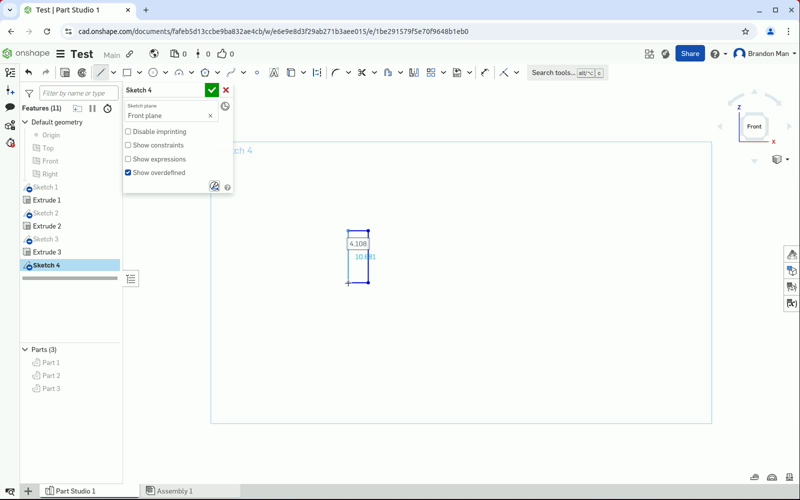
click(348, 282)
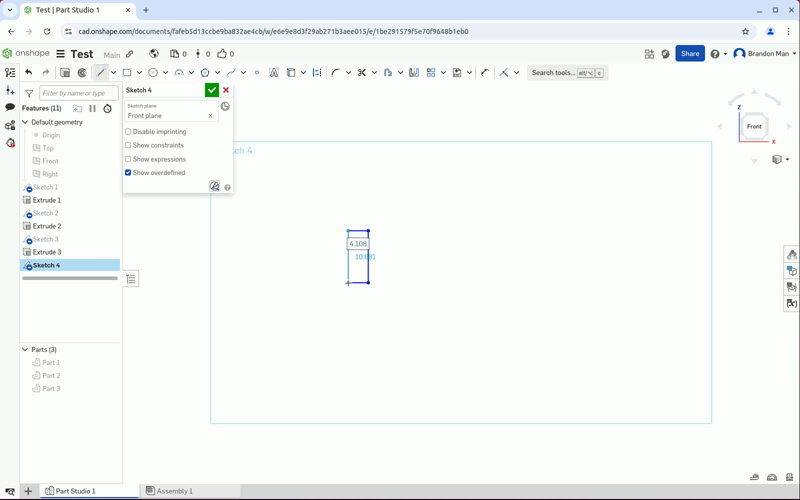
key(esc)
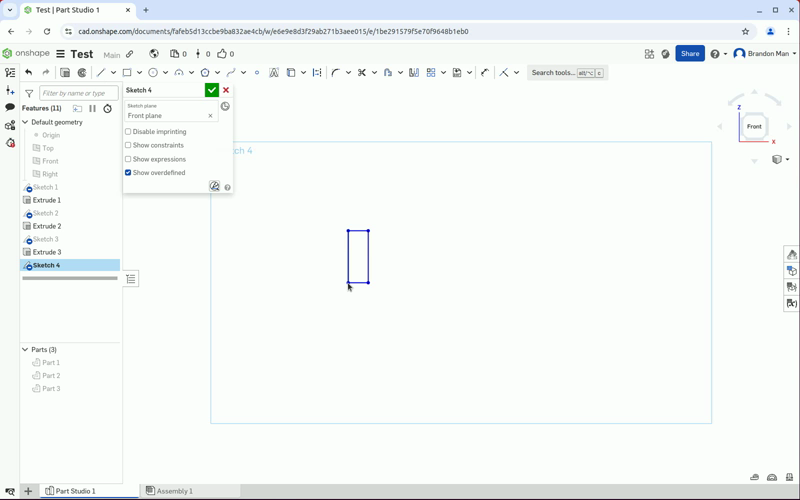
mouse_move(365, 249)
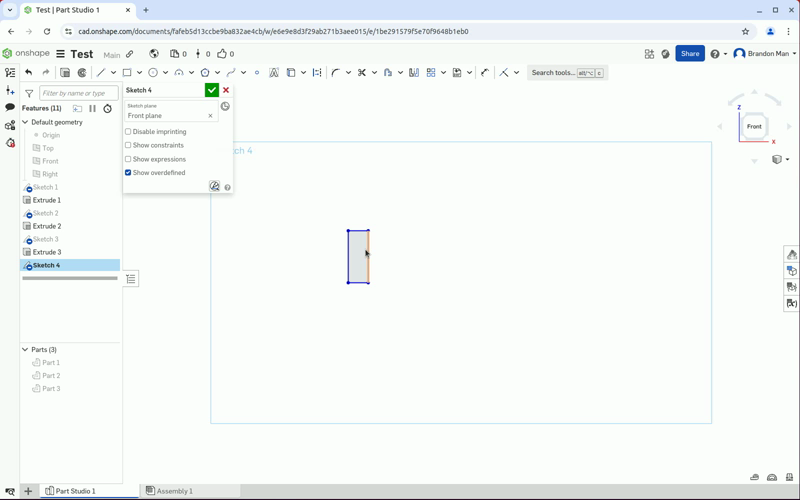
scroll(6)
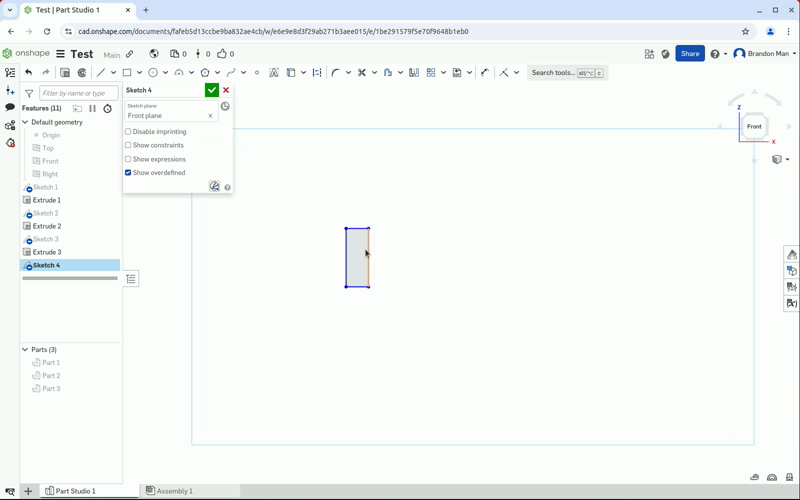
scroll(6)
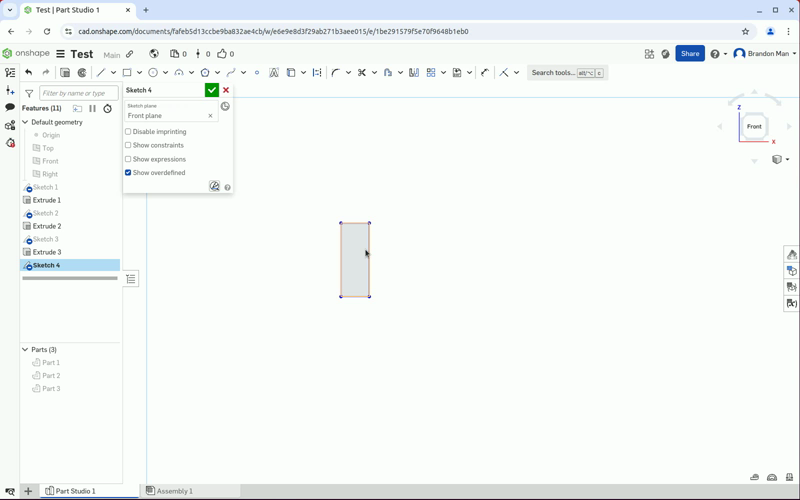
scroll(6)
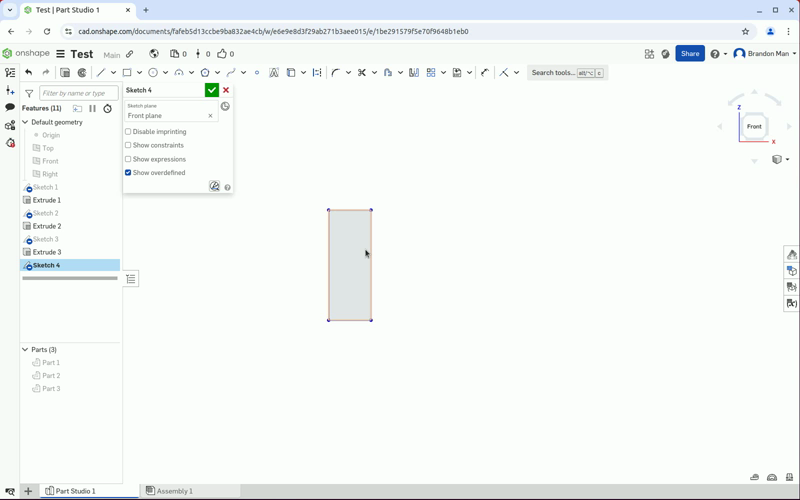
scroll(6)
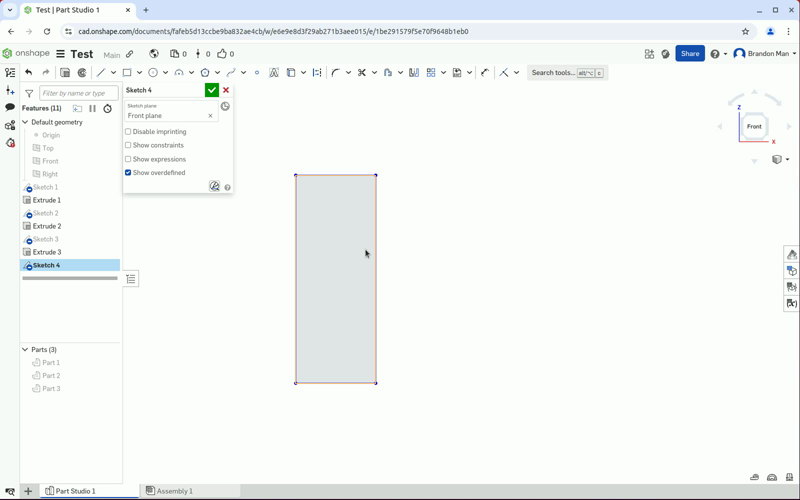
scroll(6)
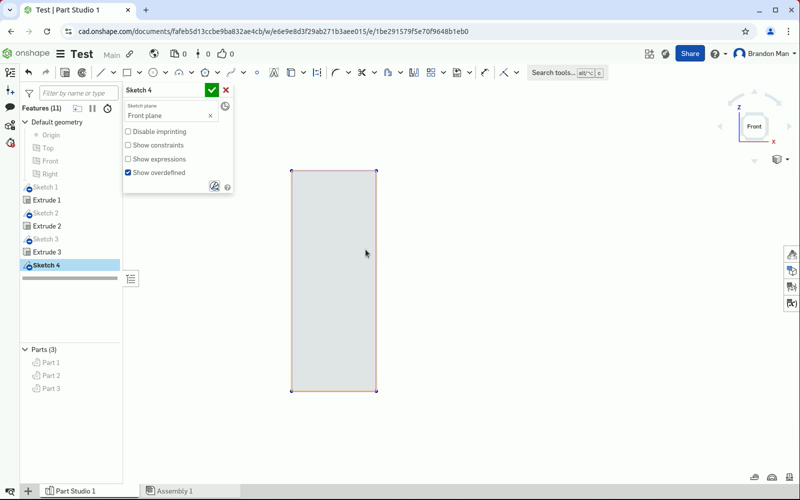
scroll(6)
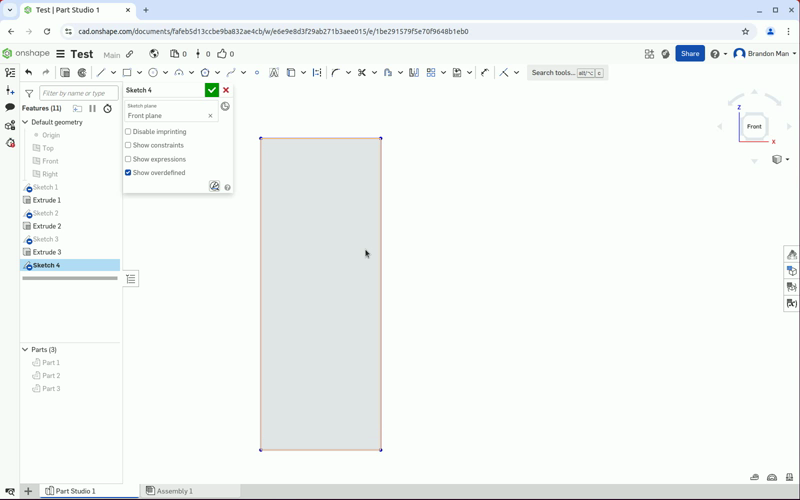
scroll(6)
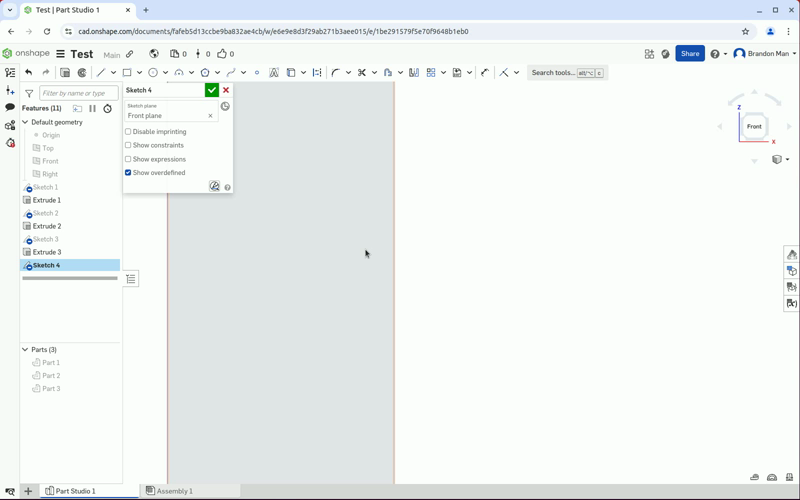
click(365, 249)
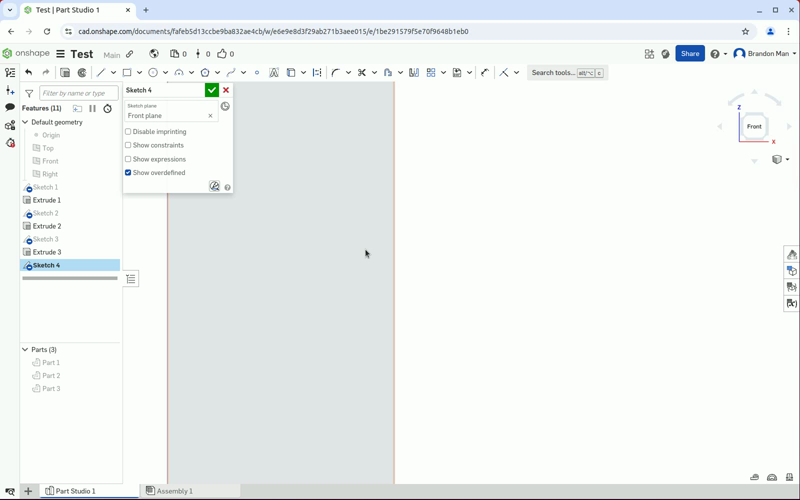
scroll(-6)
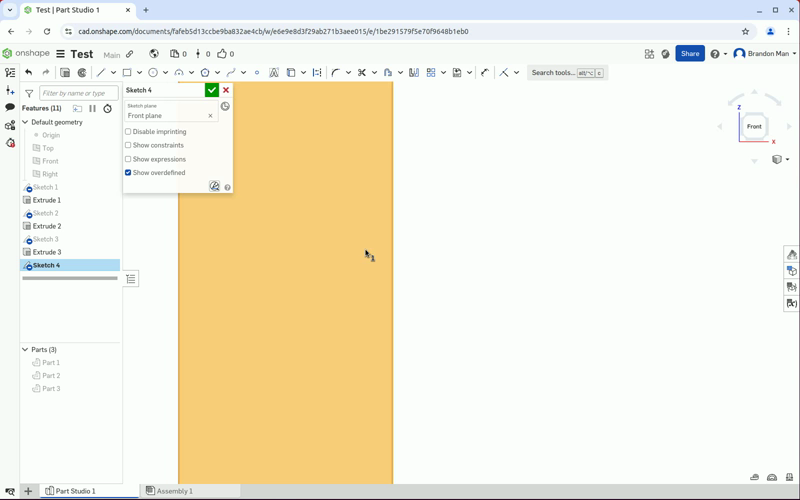
scroll(-6)
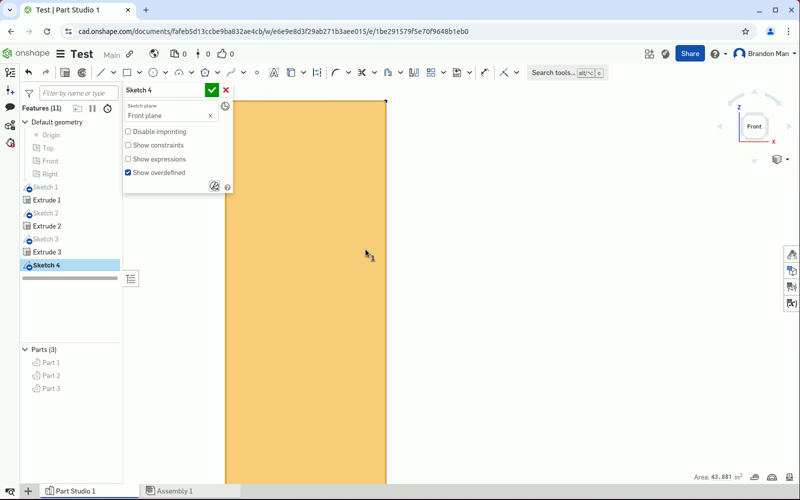
scroll(-6)
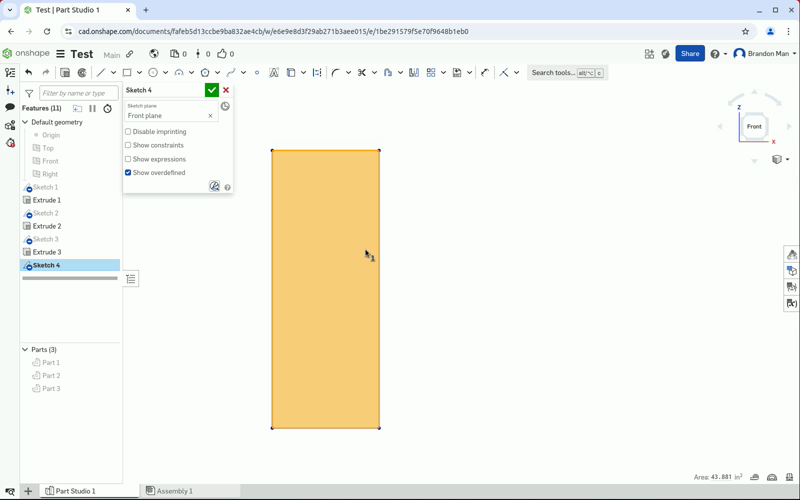
scroll(-6)
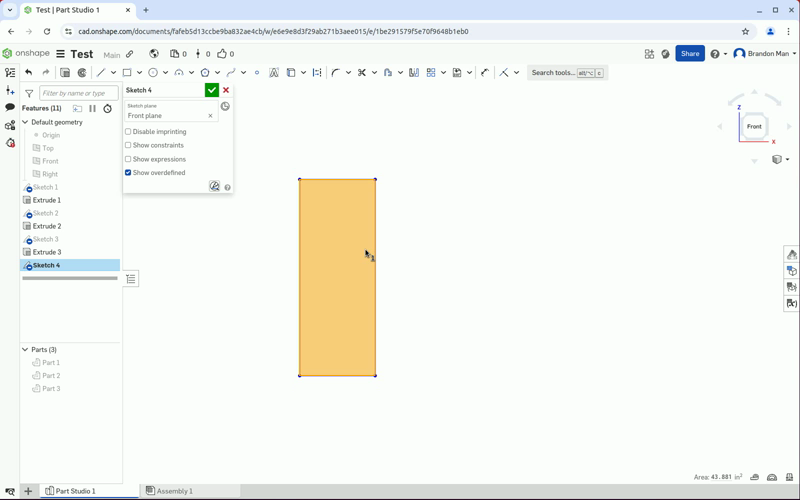
scroll(-6)
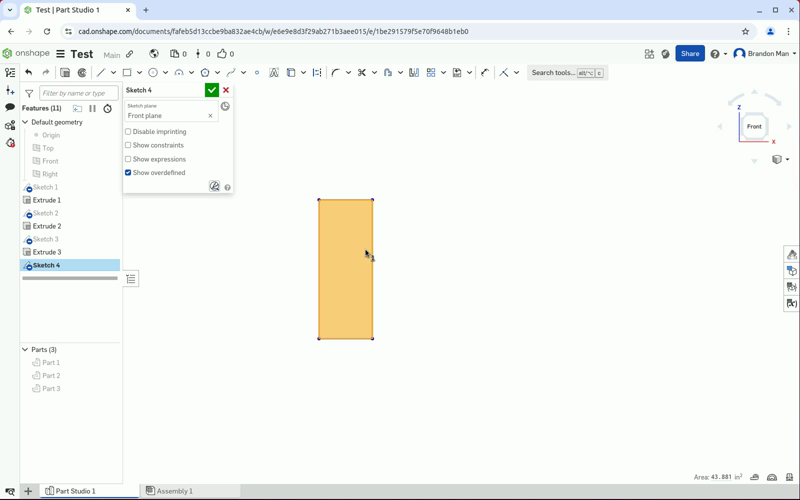
scroll(-6)
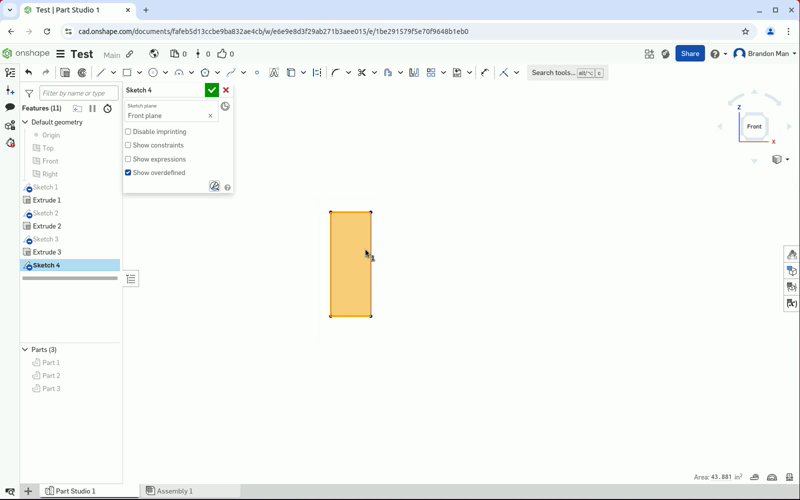
scroll(-6)
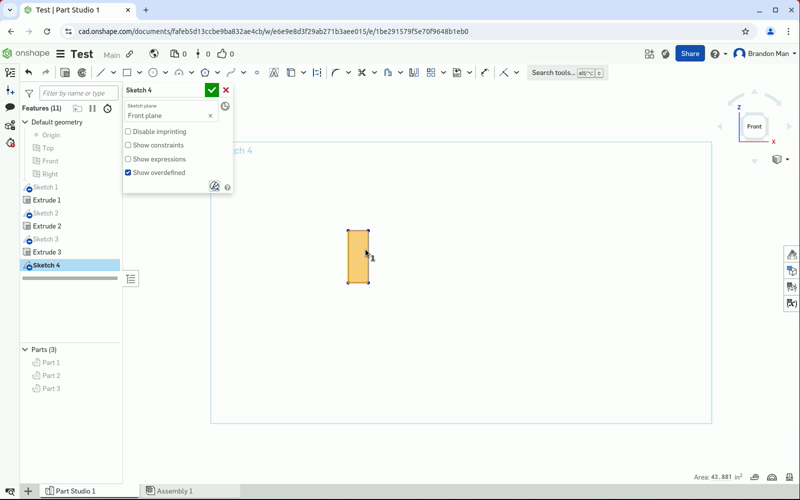
mouse_move(73, 352)
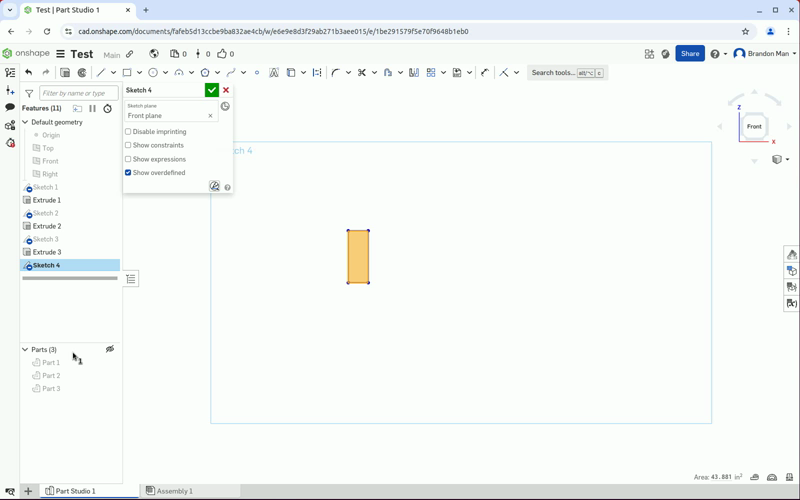
key(shift+y)
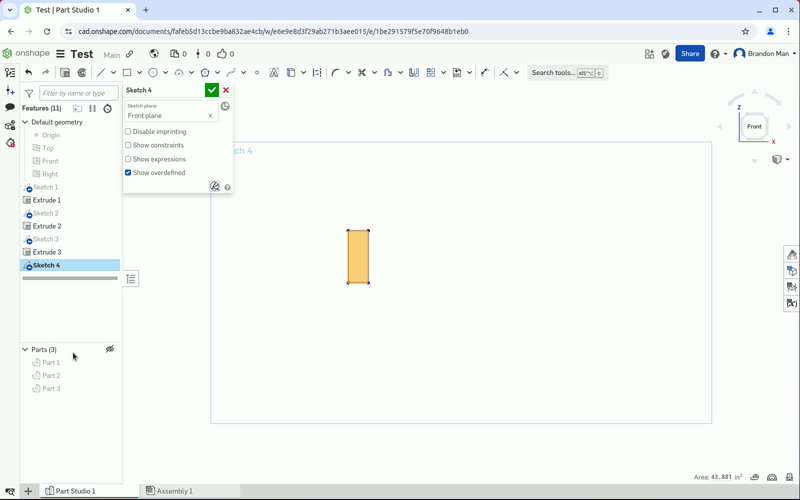
key(shift+e)
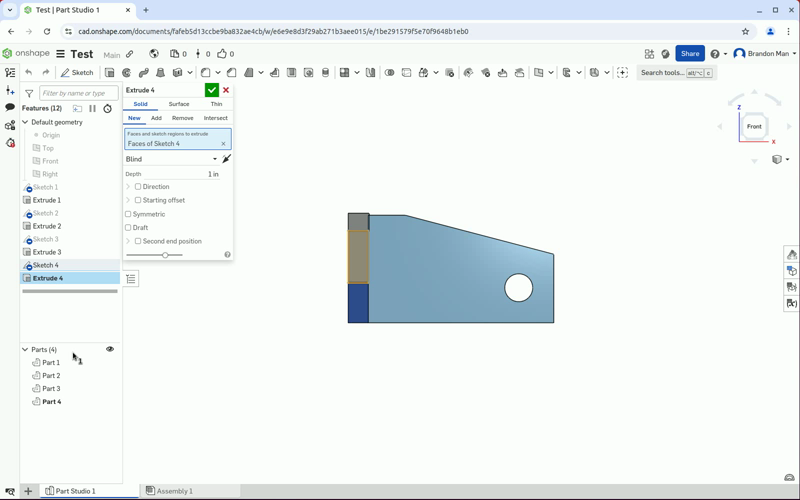
mouse_move(143, 106)
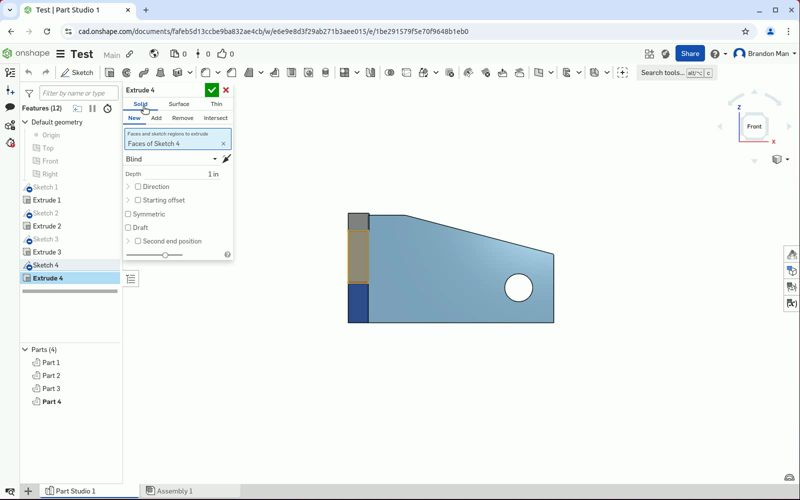
click(143, 106)
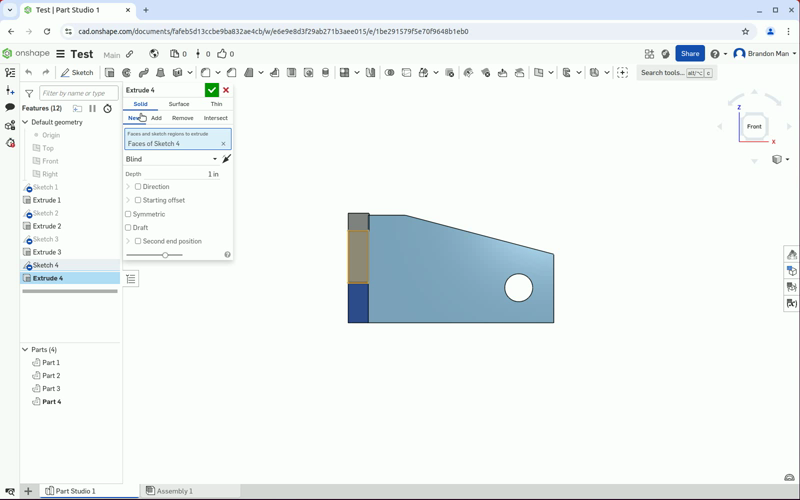
mouse_move(137, 120)
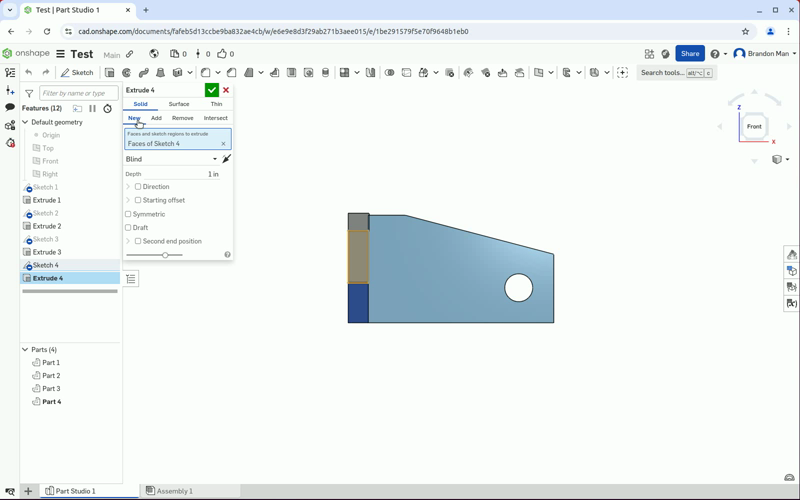
click(137, 120)
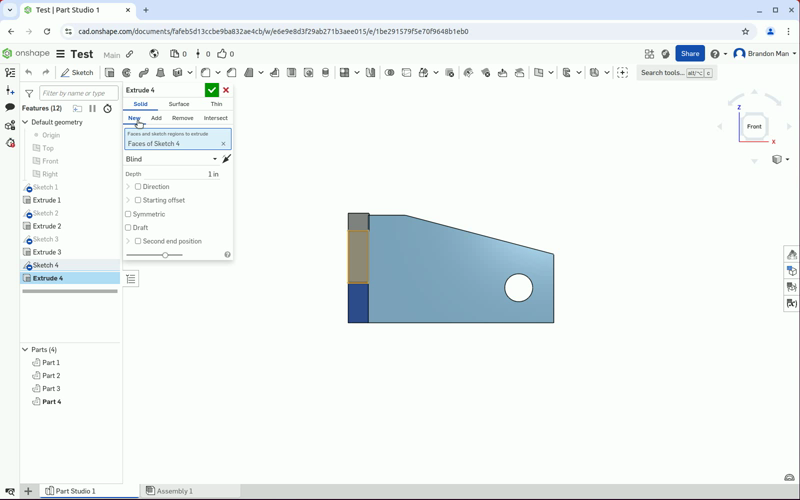
key(tab, 4)
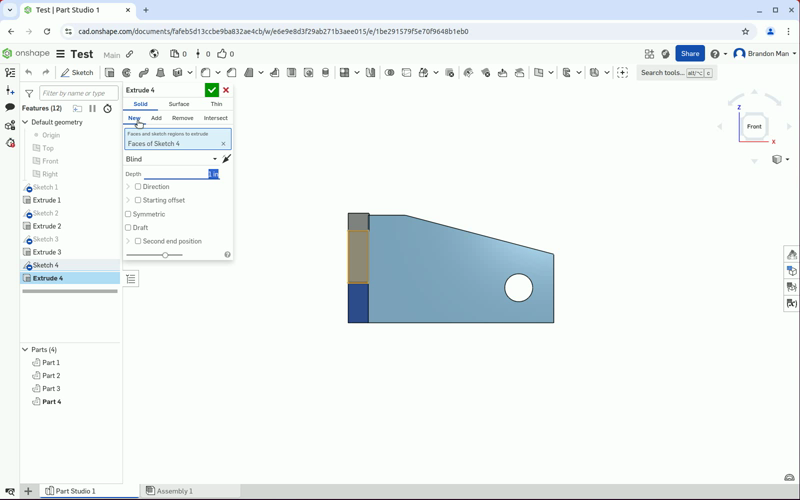
text(9.388)
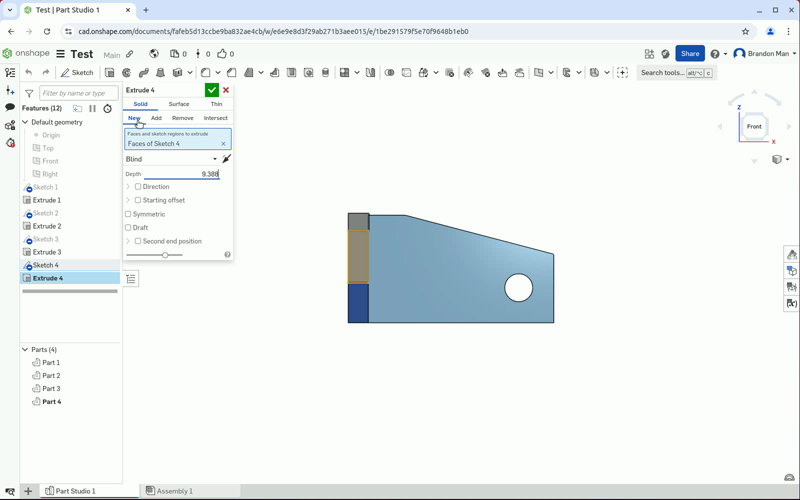
key(enter)
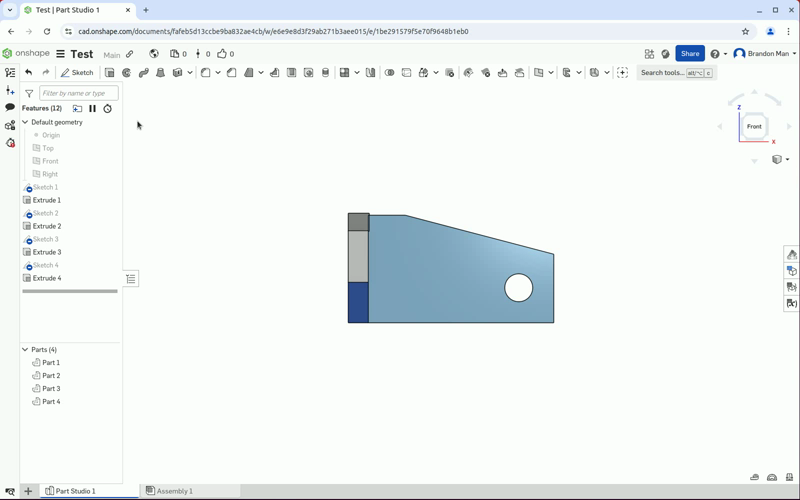
key(shift+h)
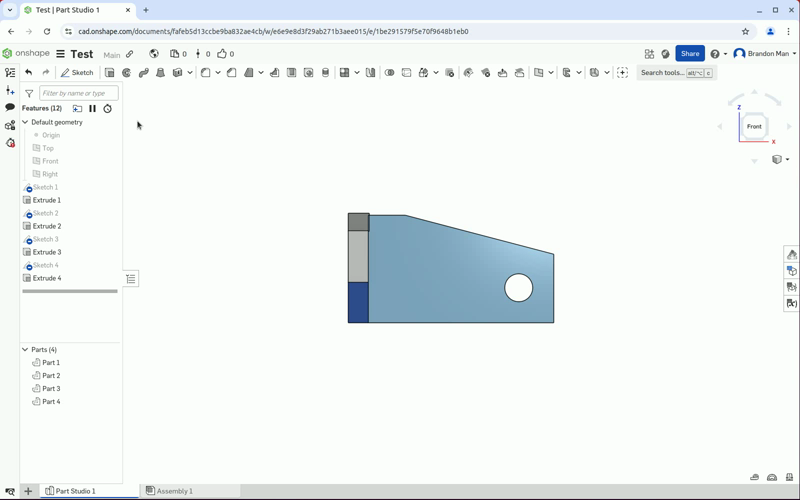
key(shift+h)
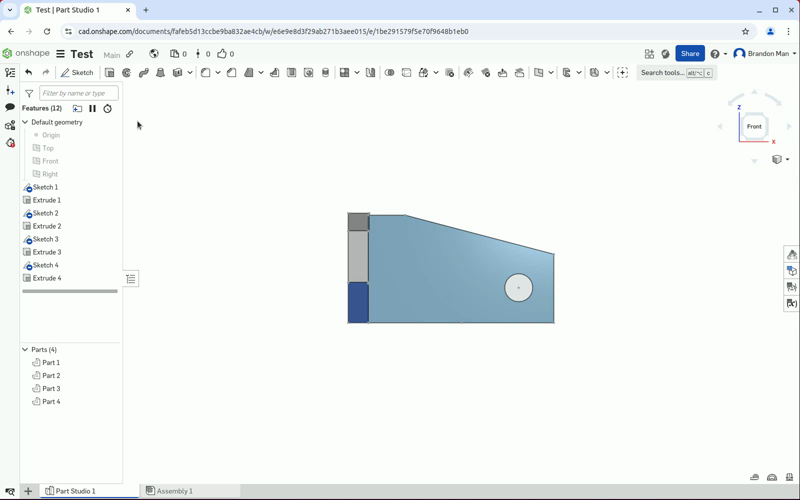
key(shift+7)
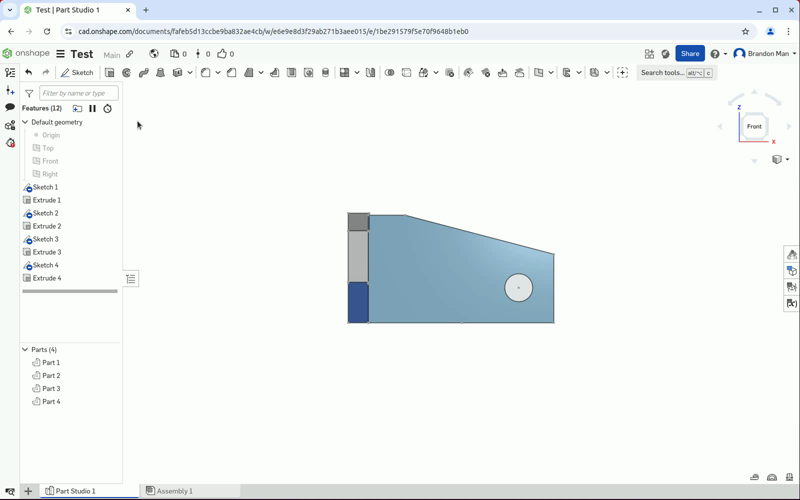
key(left, 2)
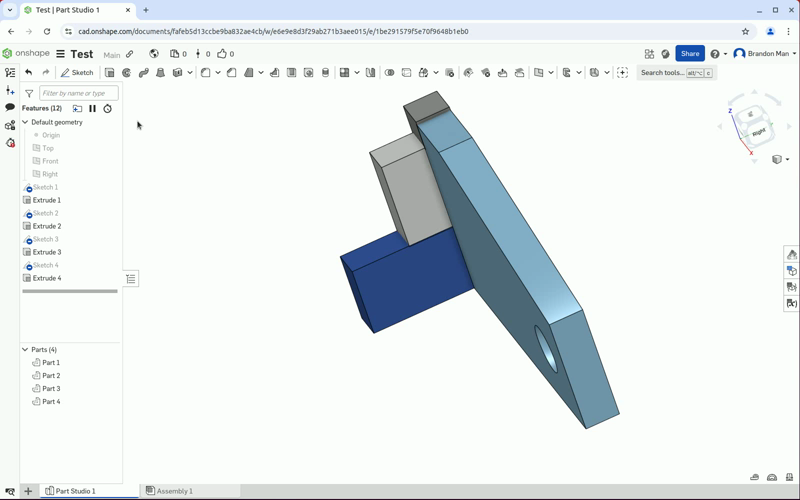
key(down, 2)
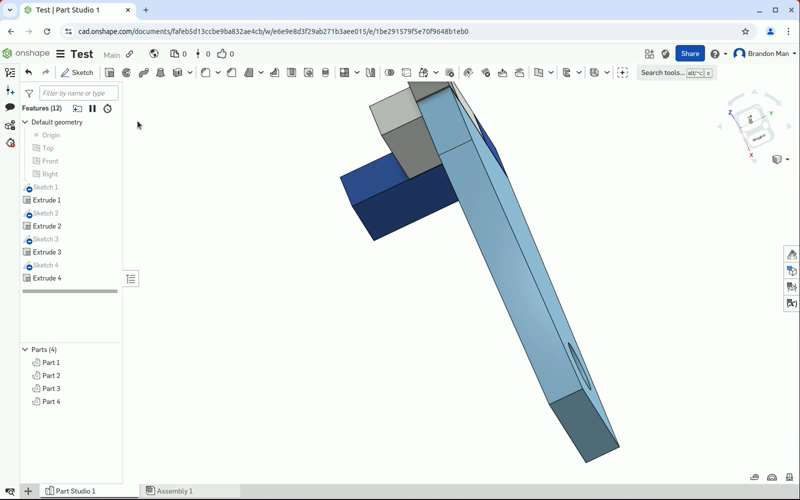
key(up, 2)
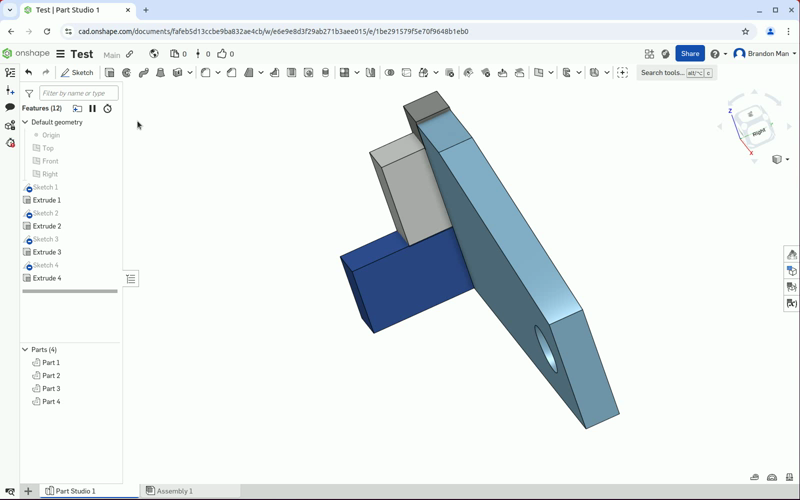
key(right, 2)
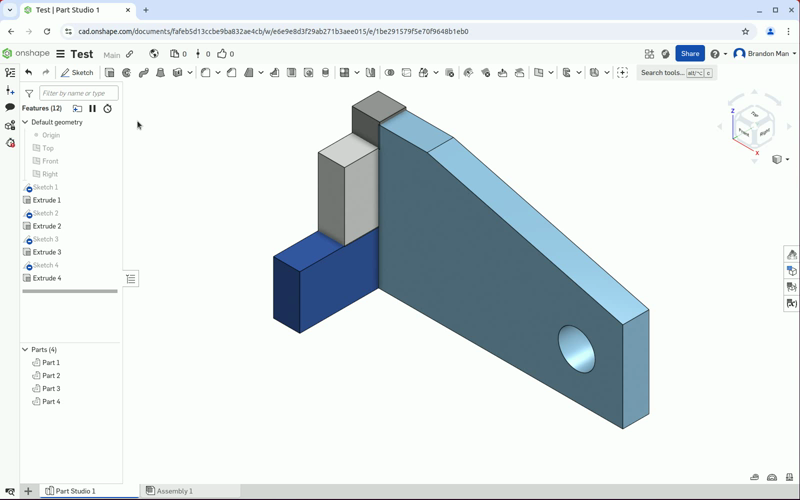
mouse_move(73, 189)
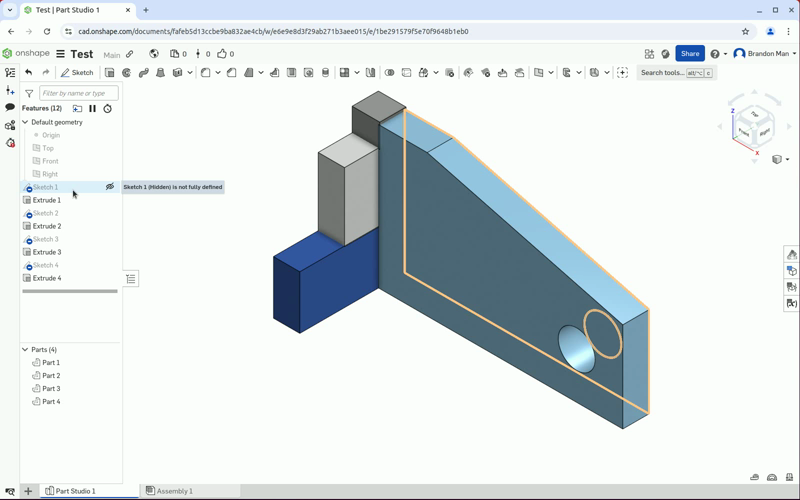
click(73, 189)